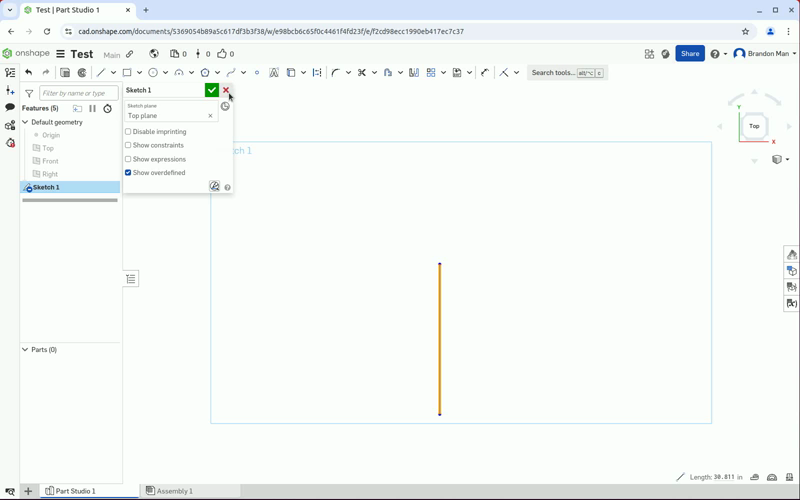
key(shift+h)
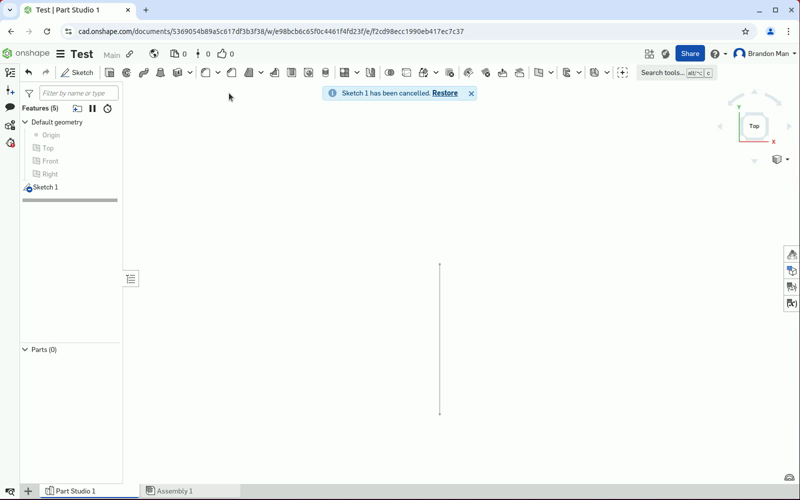
key(shift+s)
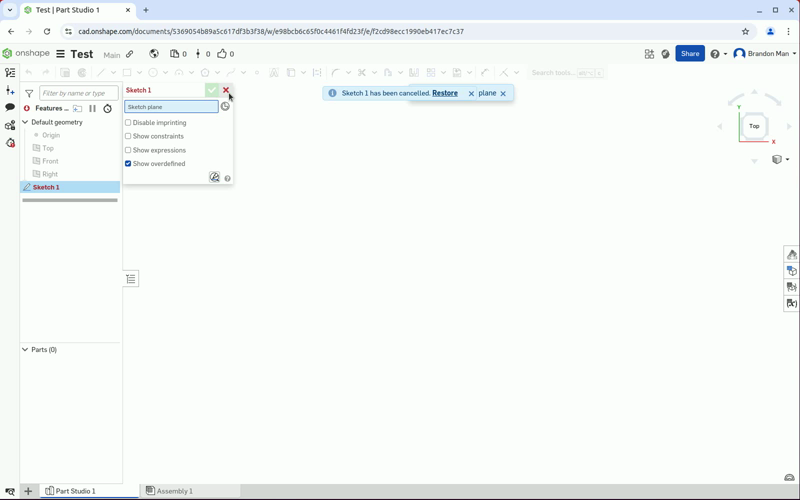
mouse_move(73, 150)
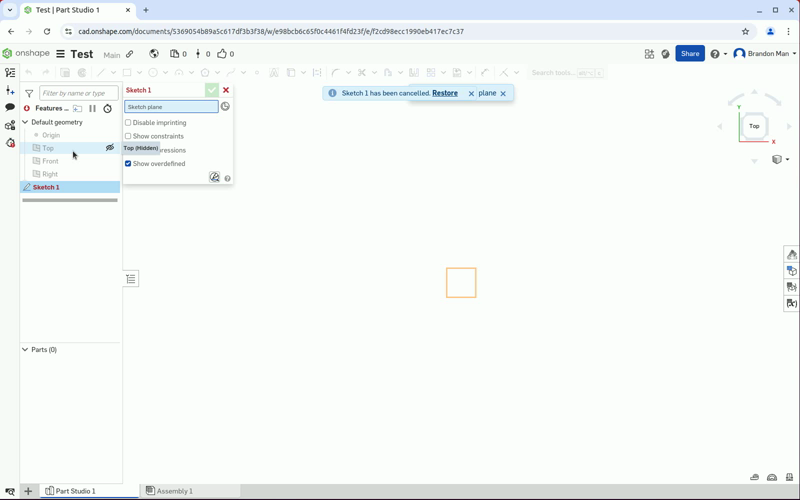
click(73, 150)
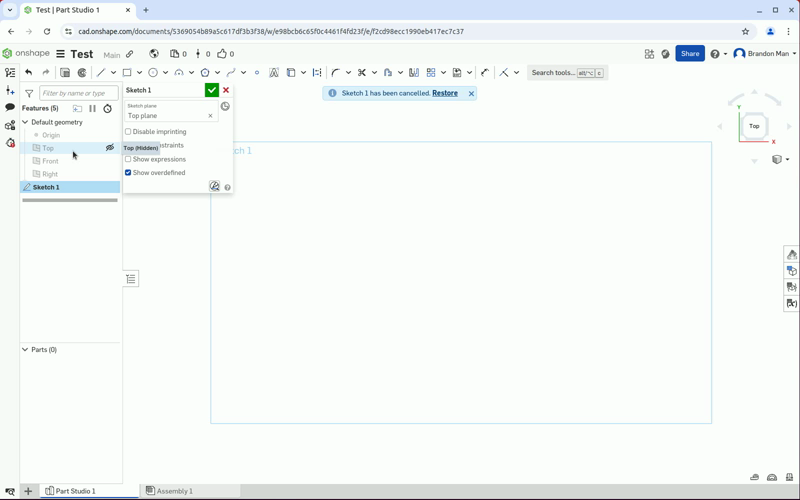
mouse_move(73, 352)
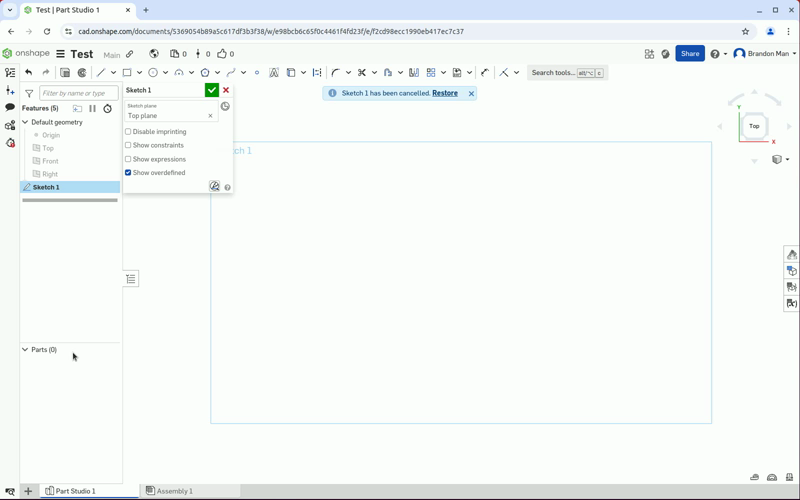
key(y)
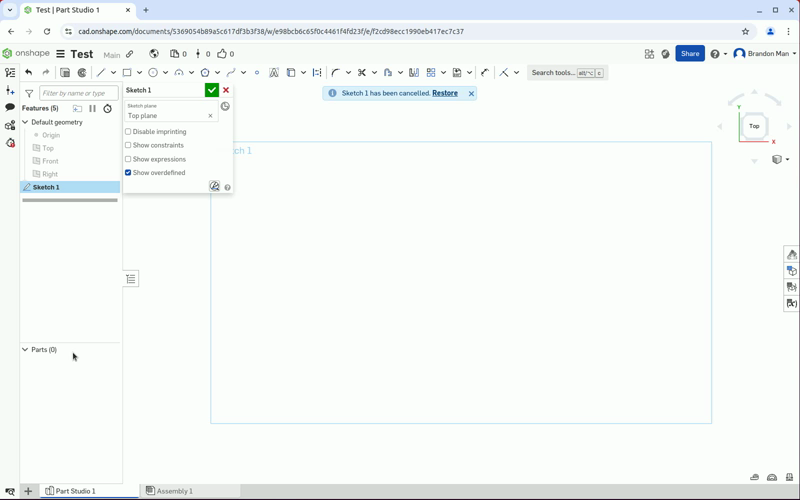
key(l)
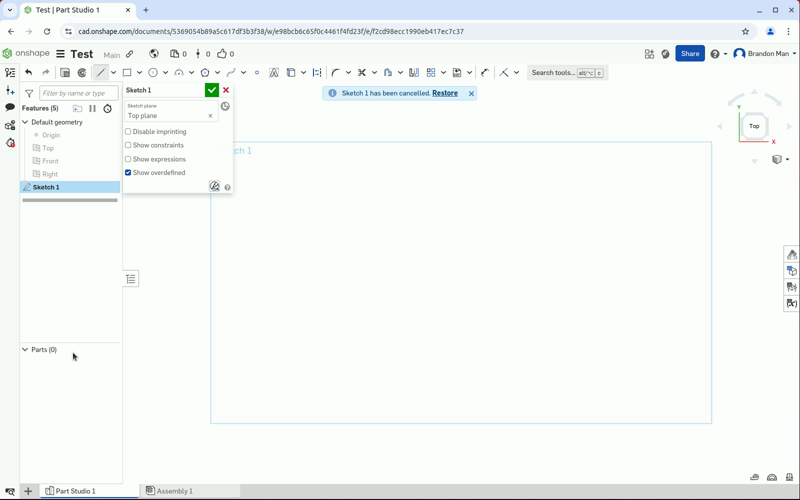
key_down(shift)
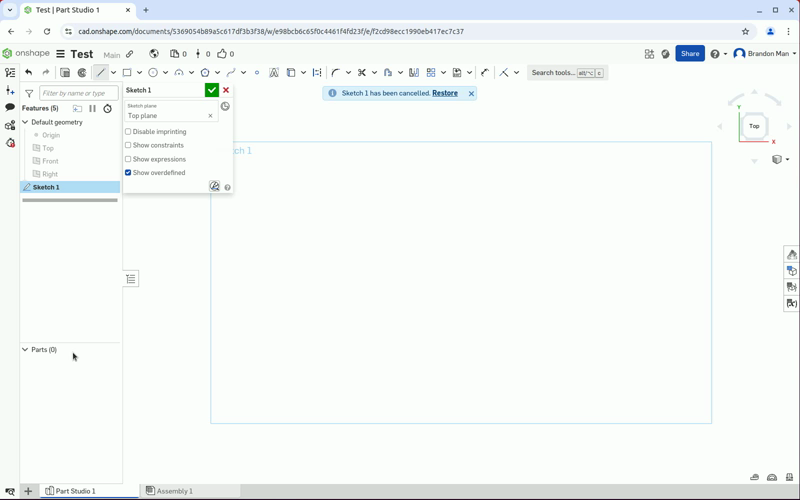
mouse_move(406, 333)
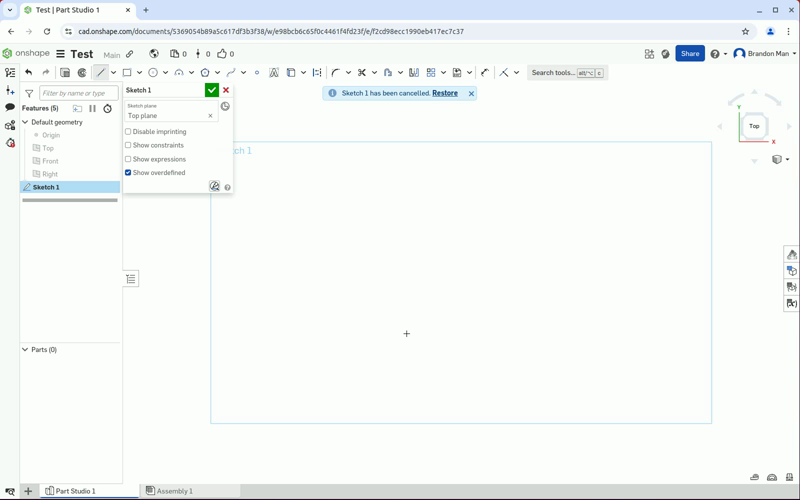
click(406, 333)
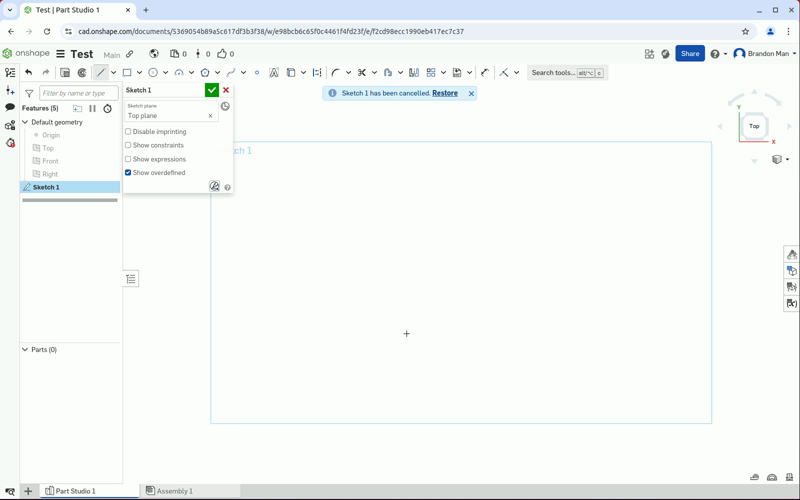
key_up(shift)
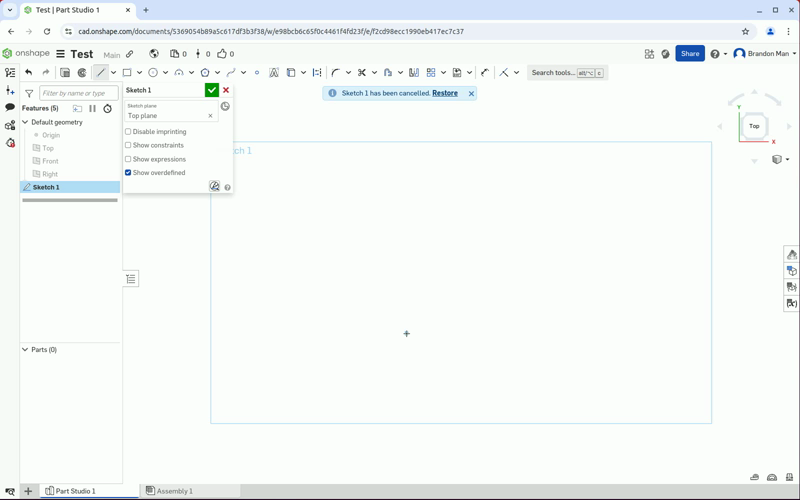
key_down(shift)
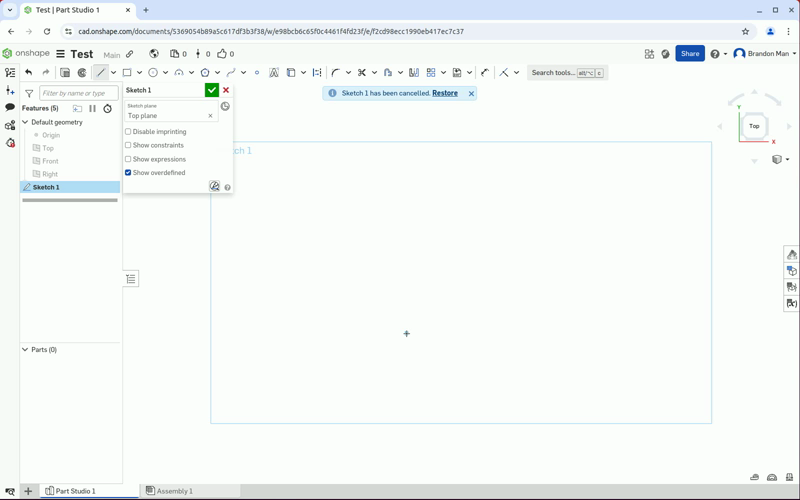
mouse_move(572, 333)
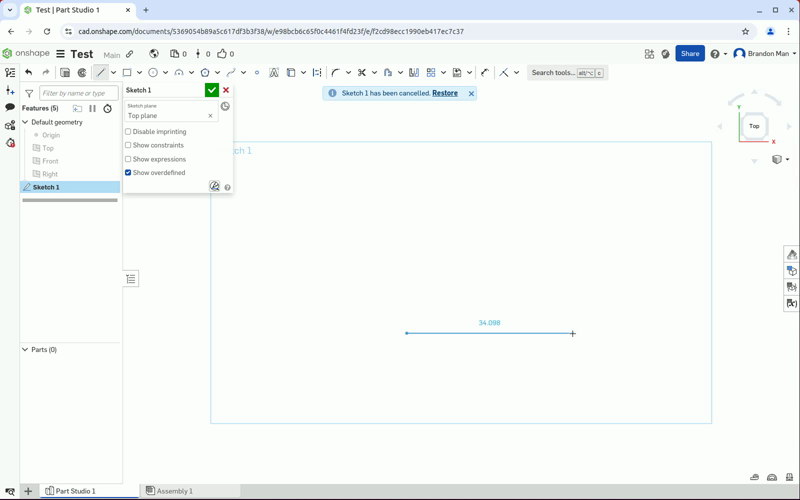
click(572, 333)
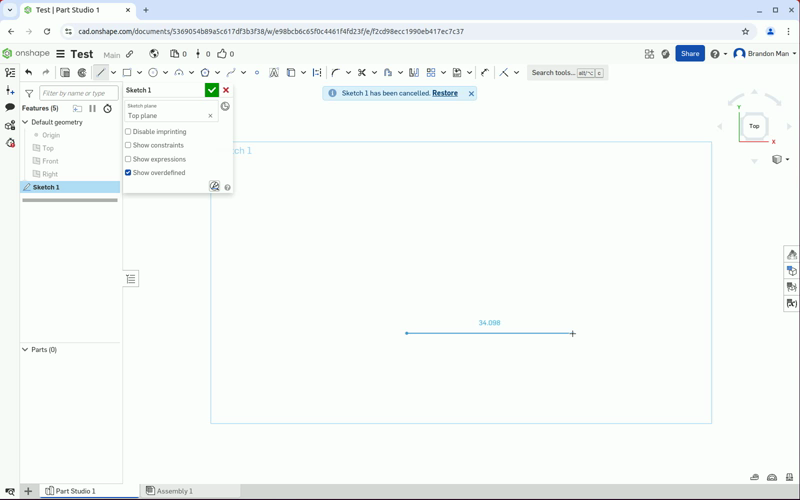
key_up(shift)
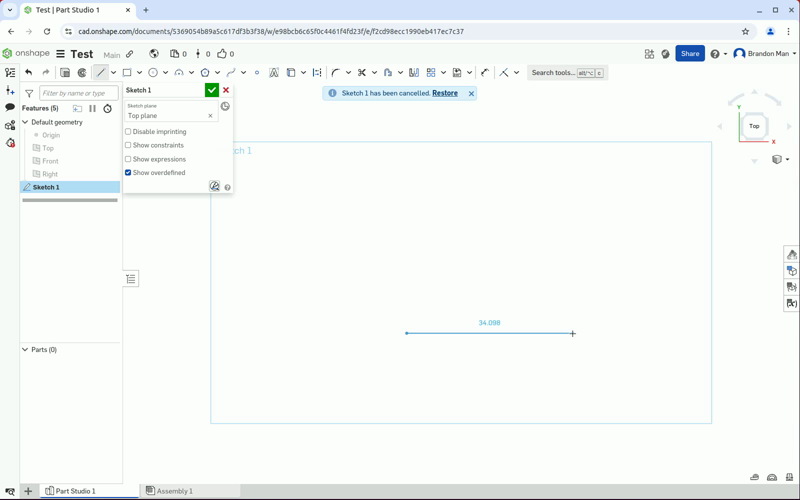
key_down(shift)
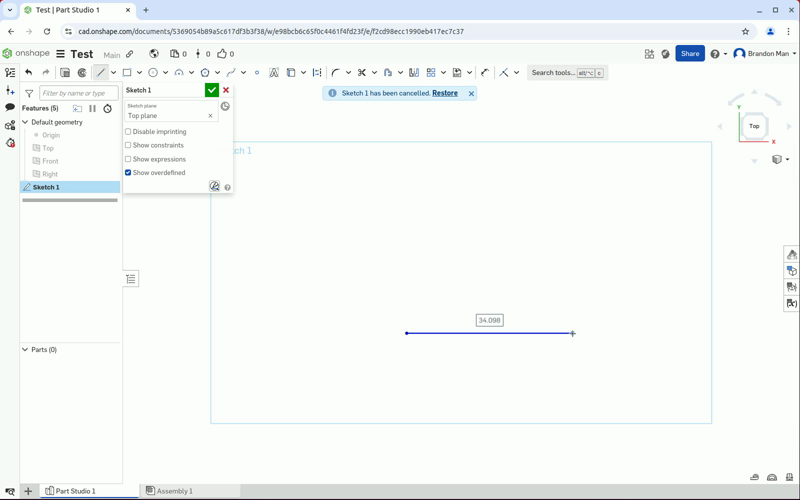
mouse_move(572, 249)
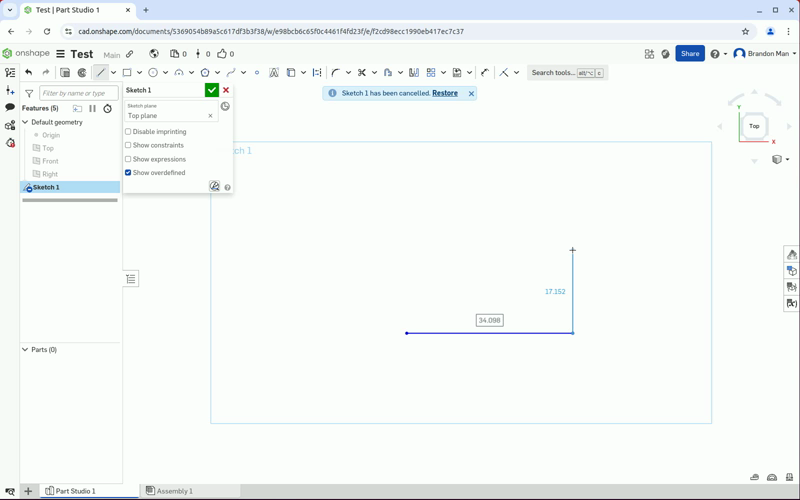
click(572, 249)
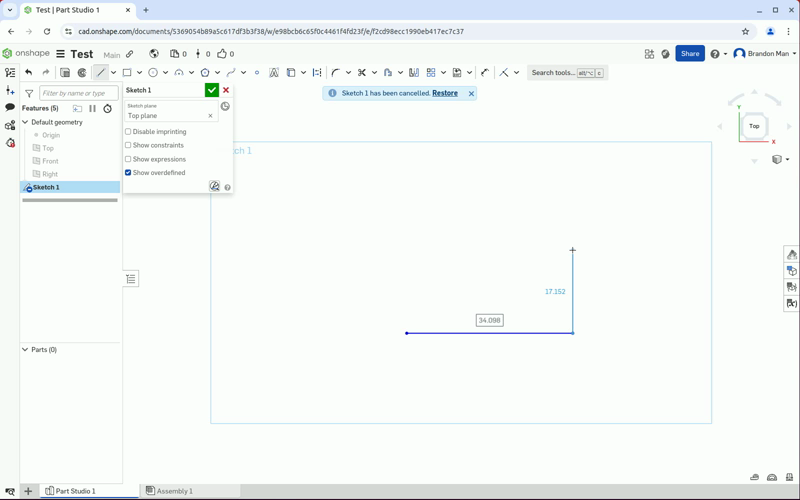
key_up(shift)
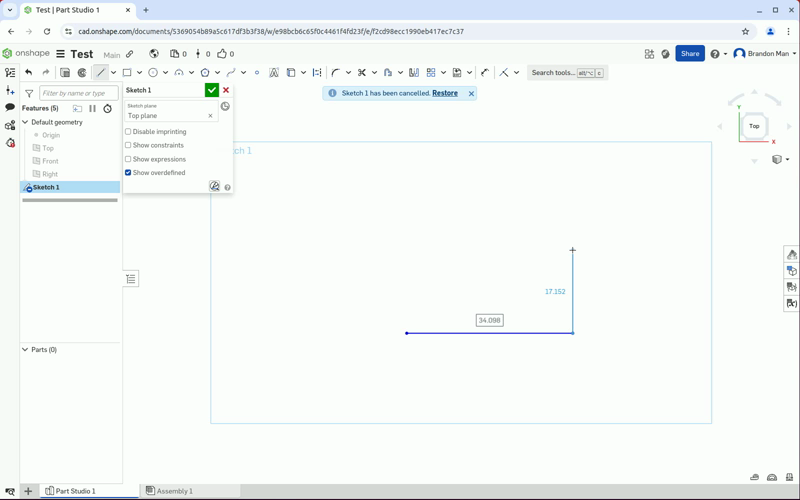
key_down(shift)
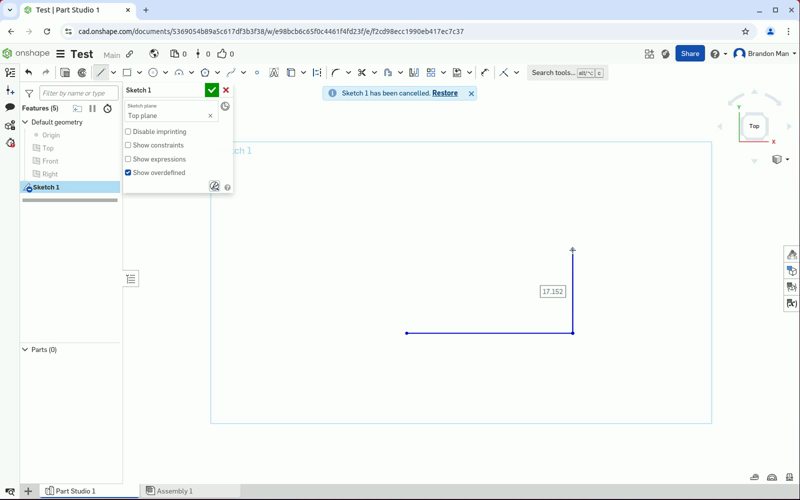
mouse_move(406, 249)
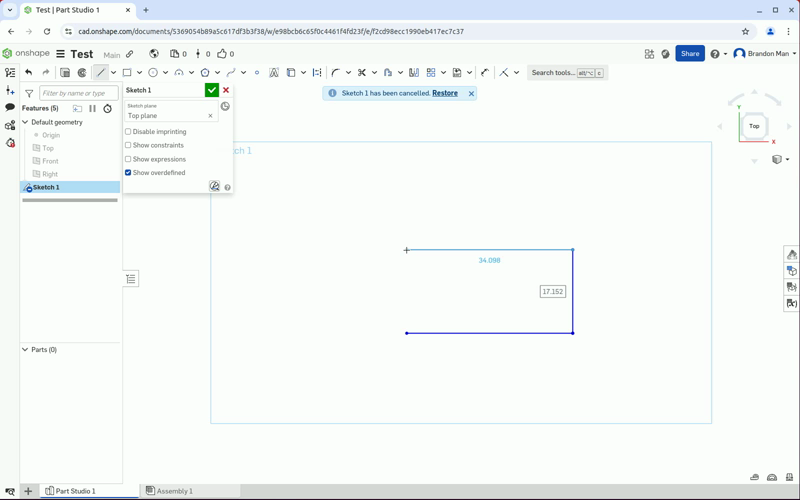
click(406, 249)
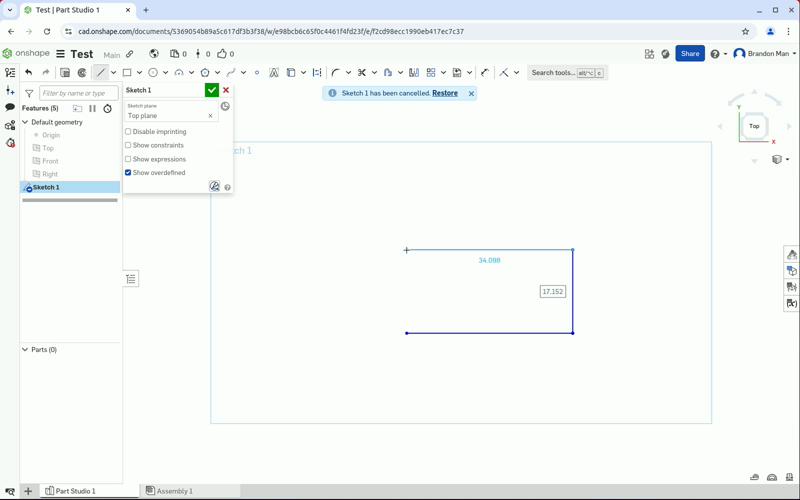
key_up(shift)
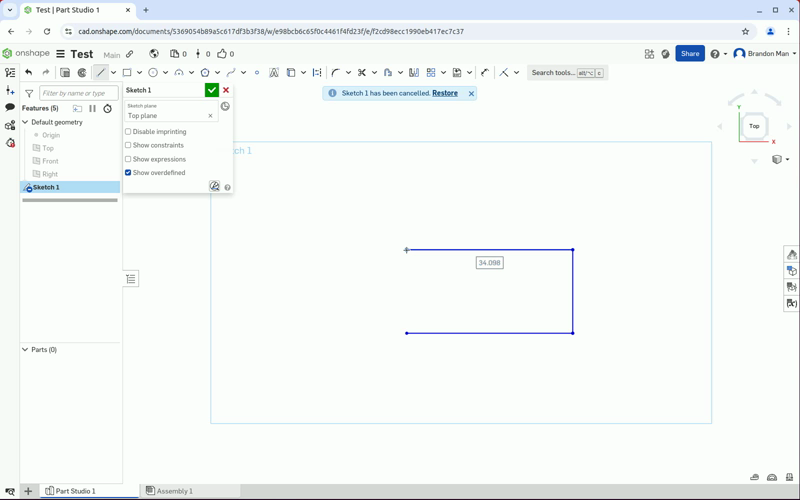
key_down(shift)
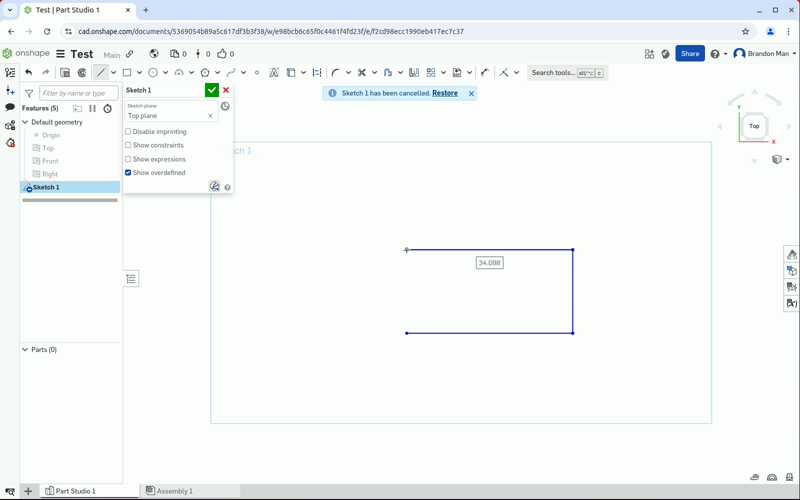
mouse_move(406, 333)
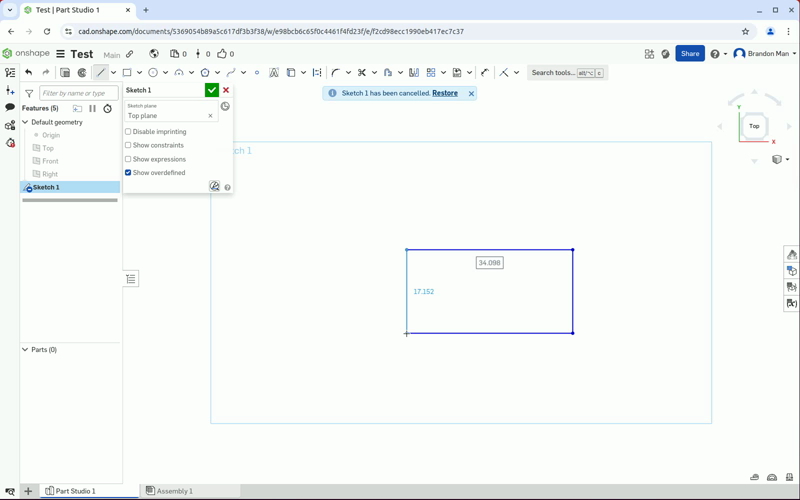
key_up(shift)
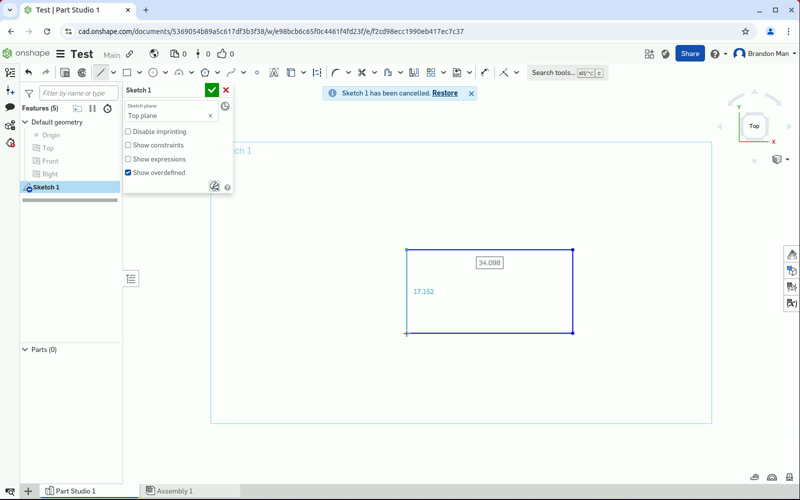
click(406, 333)
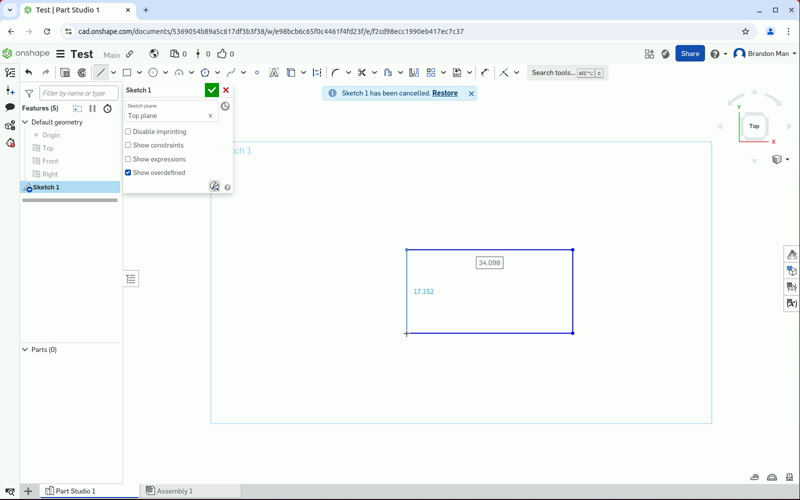
key(esc)
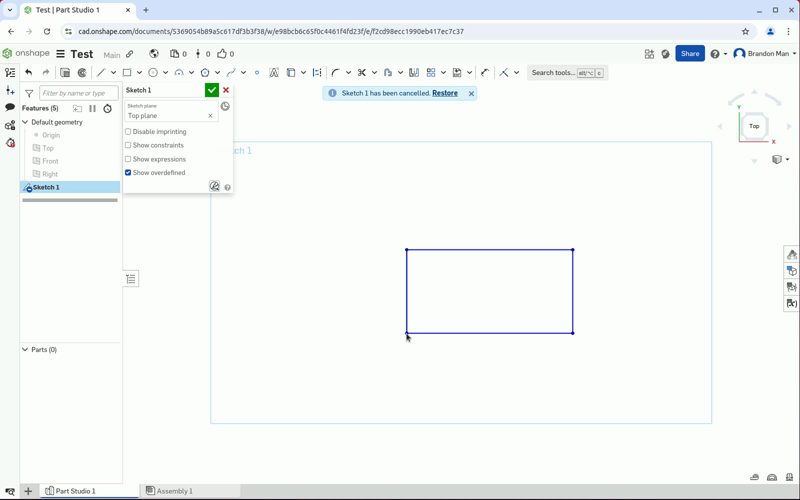
key(l)
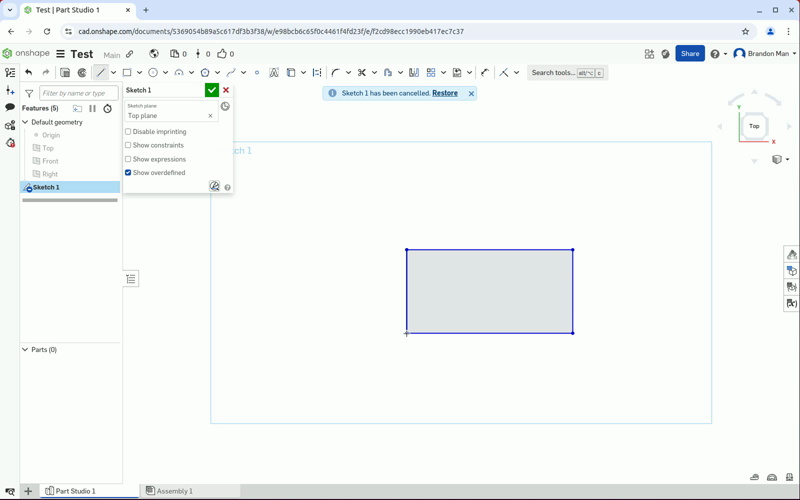
key_down(shift)
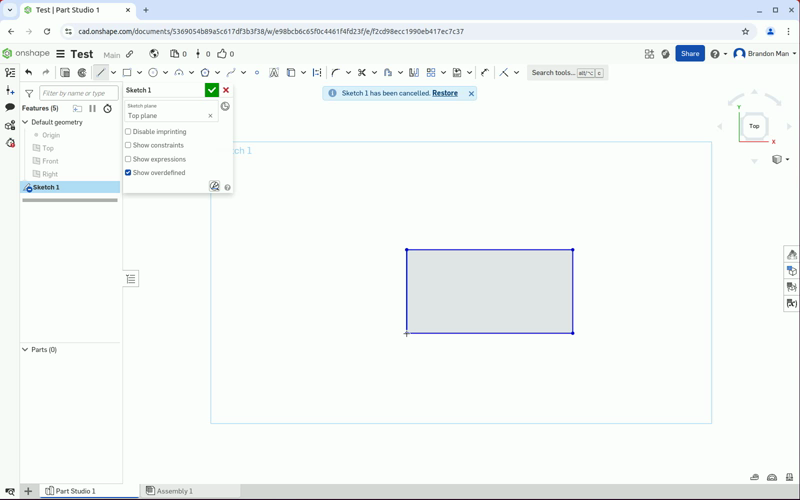
mouse_move(412, 328)
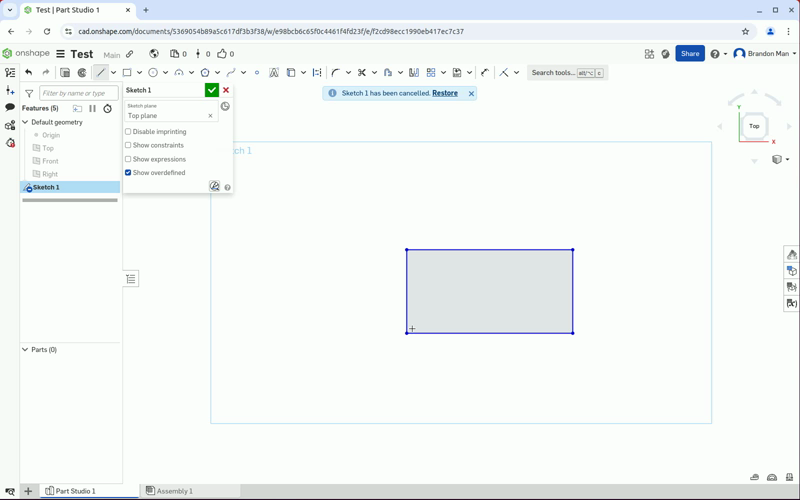
click(412, 328)
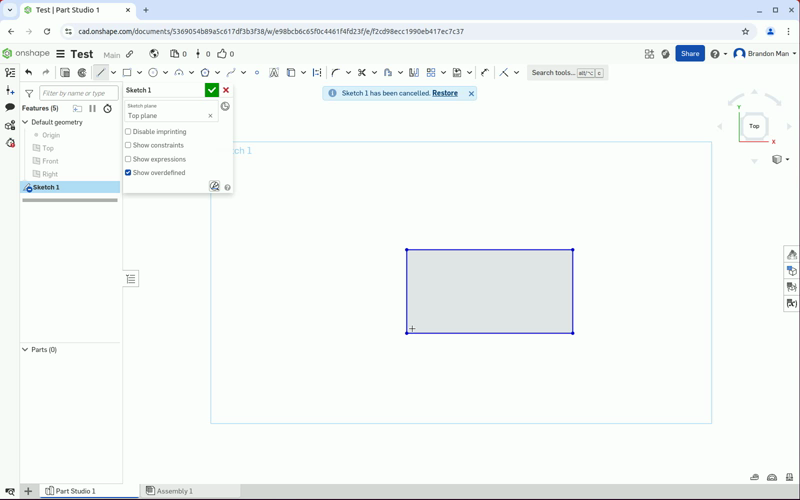
key_up(shift)
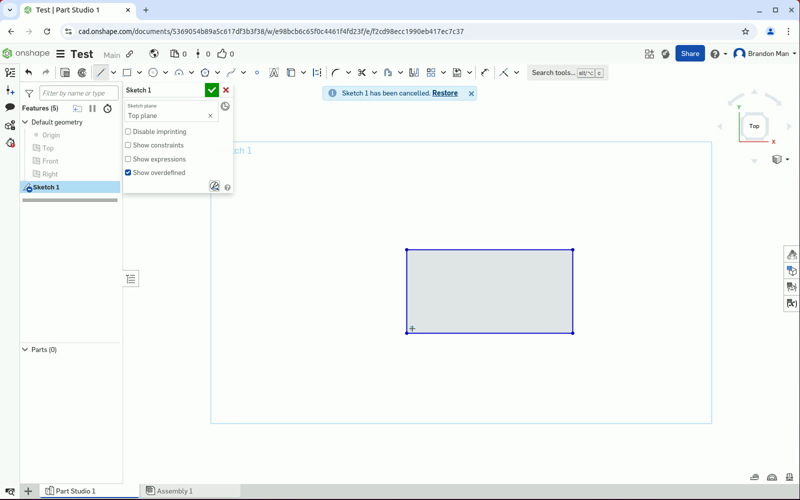
key_down(shift)
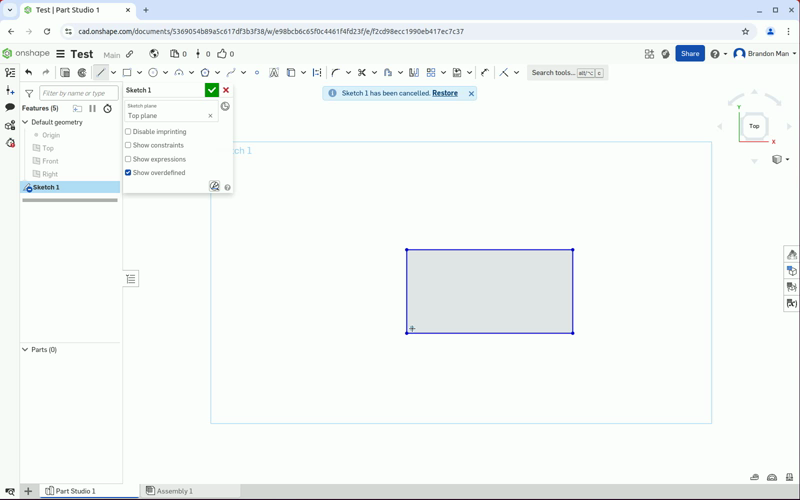
mouse_move(567, 328)
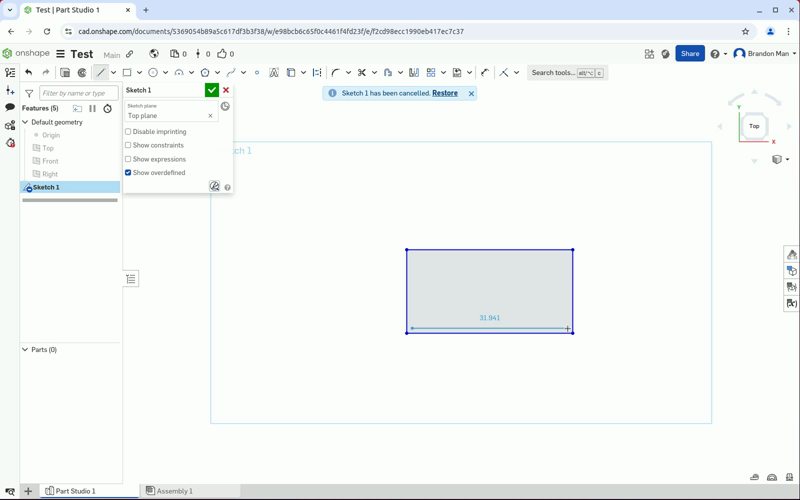
click(567, 328)
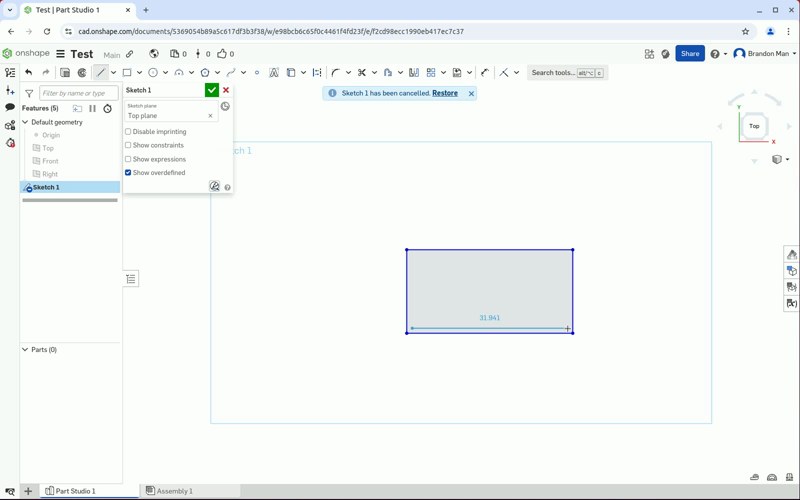
key_up(shift)
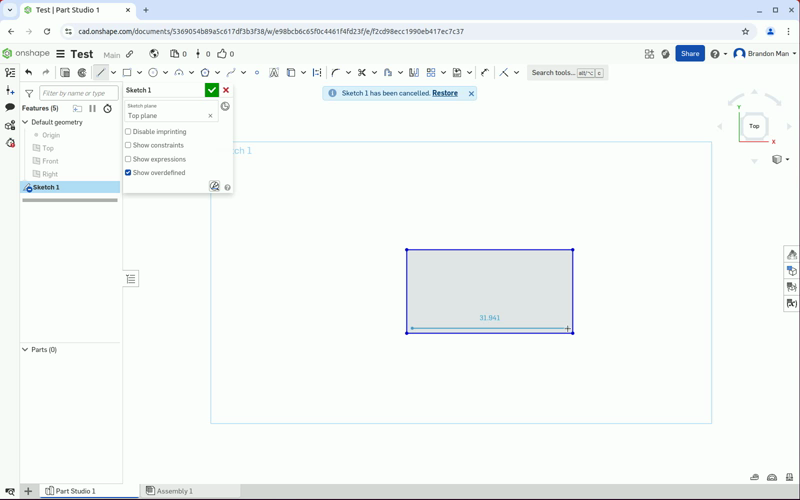
key_down(shift)
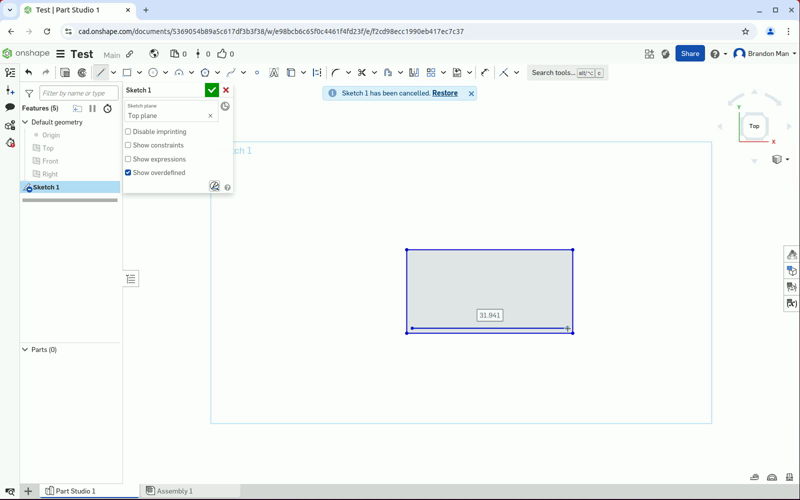
mouse_move(567, 254)
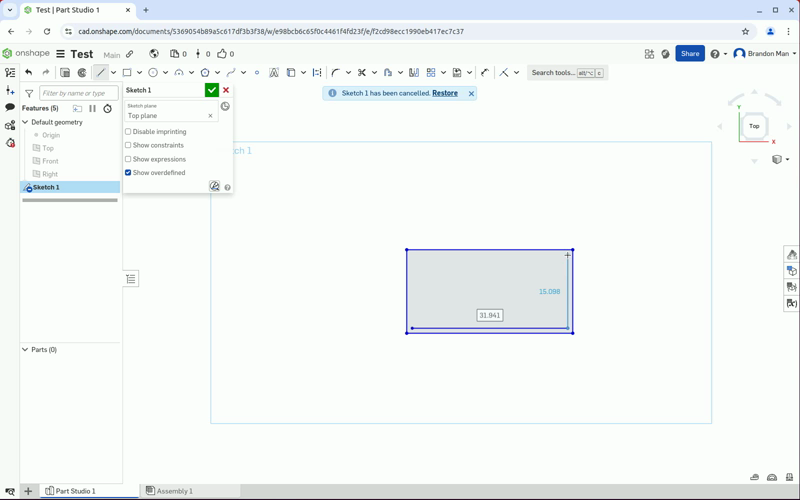
click(567, 254)
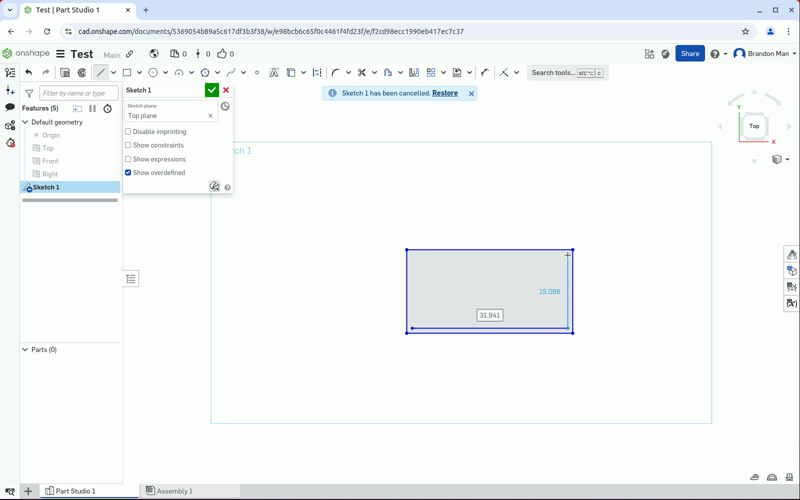
key_up(shift)
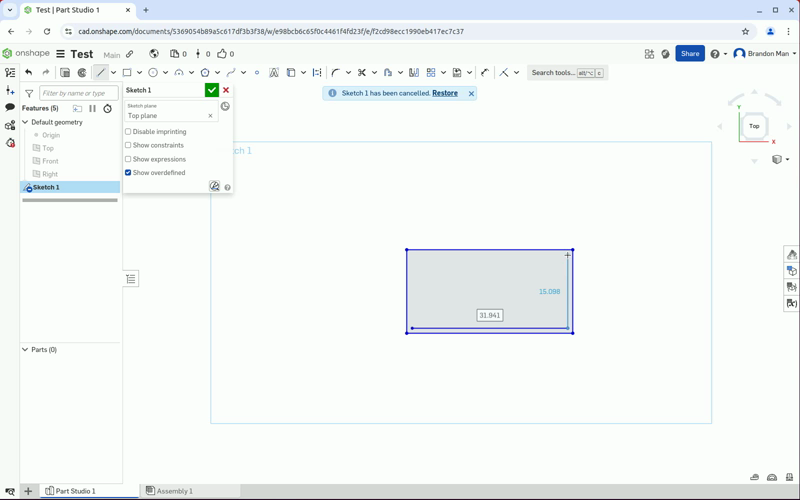
key_down(shift)
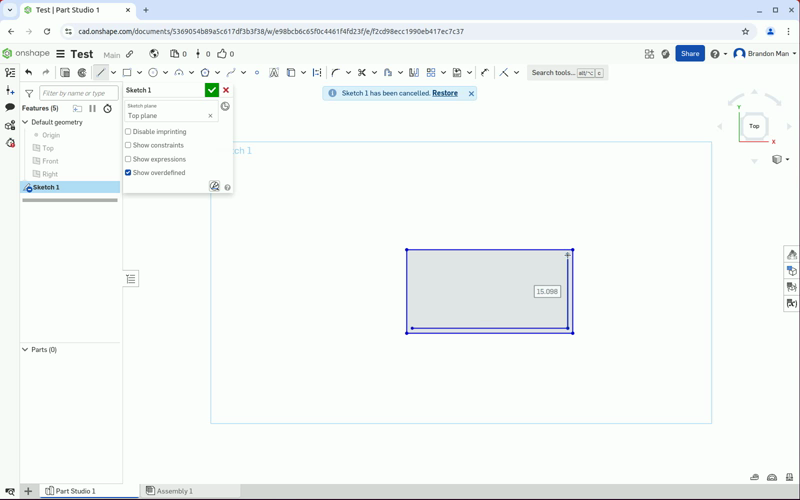
mouse_move(412, 254)
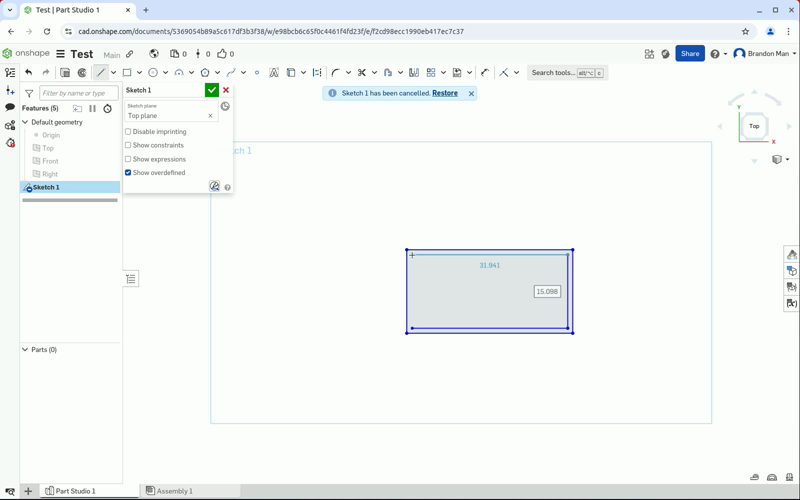
click(412, 254)
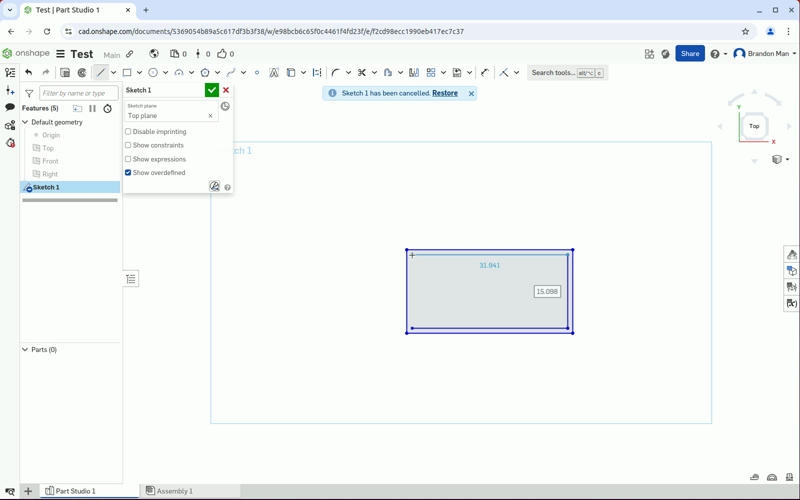
key_up(shift)
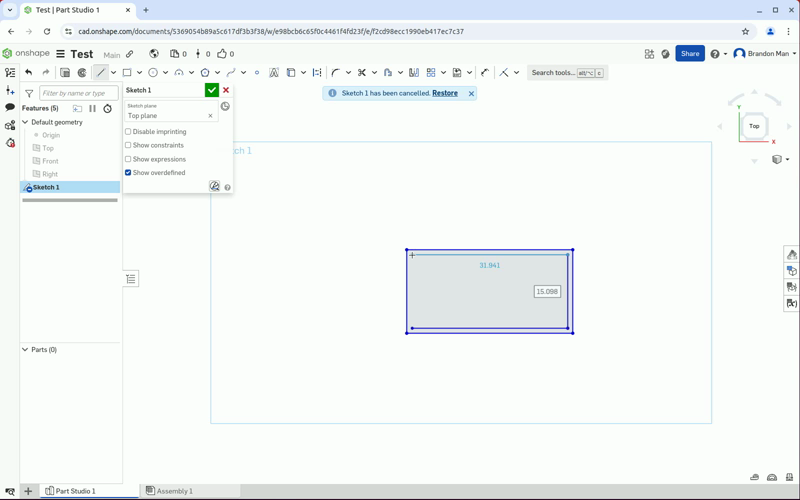
key_down(shift)
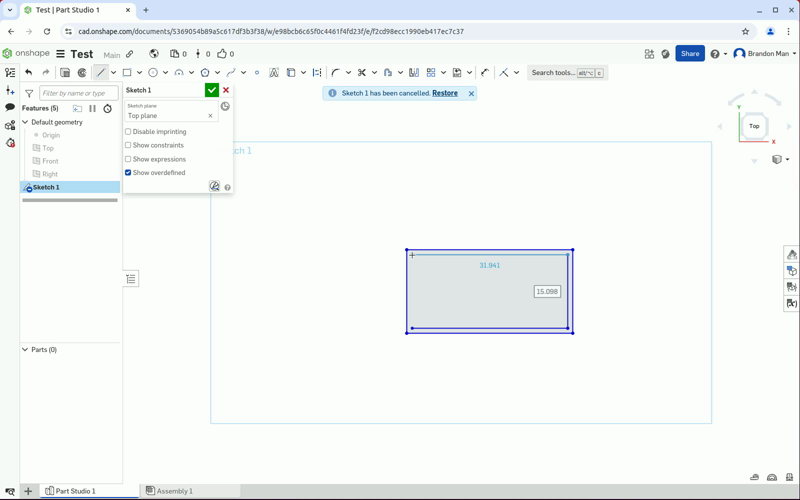
mouse_move(412, 328)
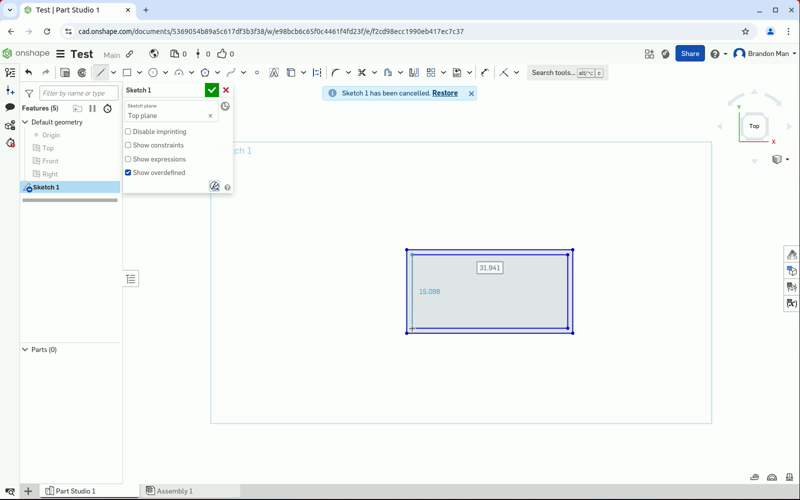
key_up(shift)
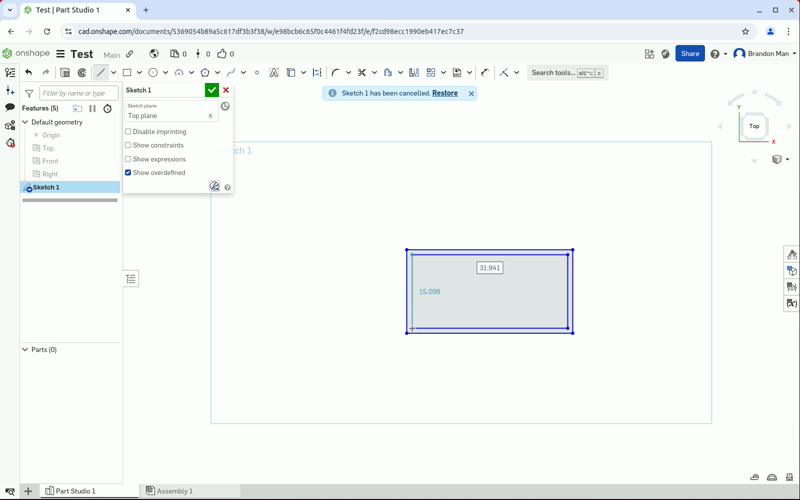
click(412, 328)
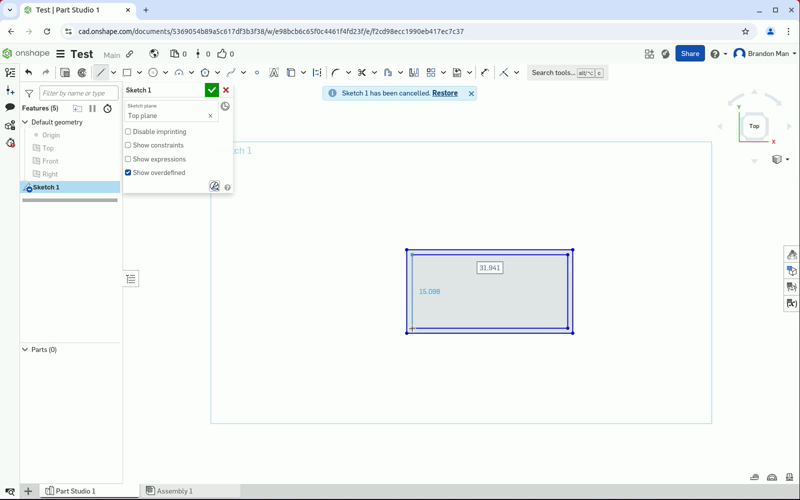
key(esc)
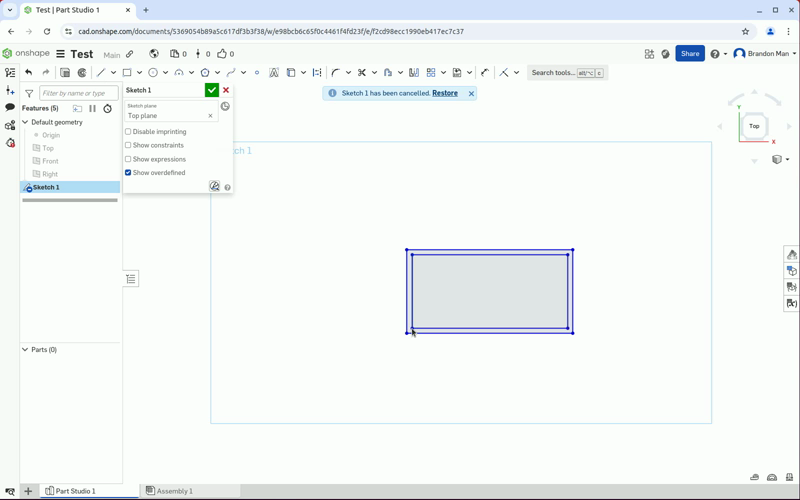
mouse_move(448, 330)
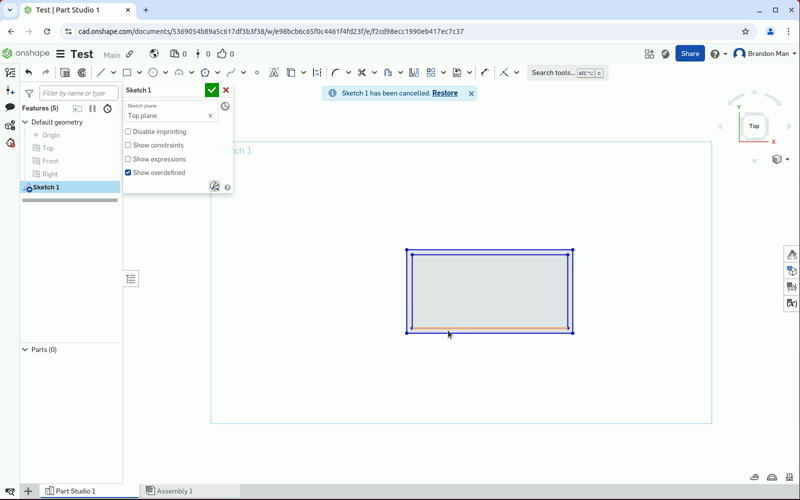
click(448, 330)
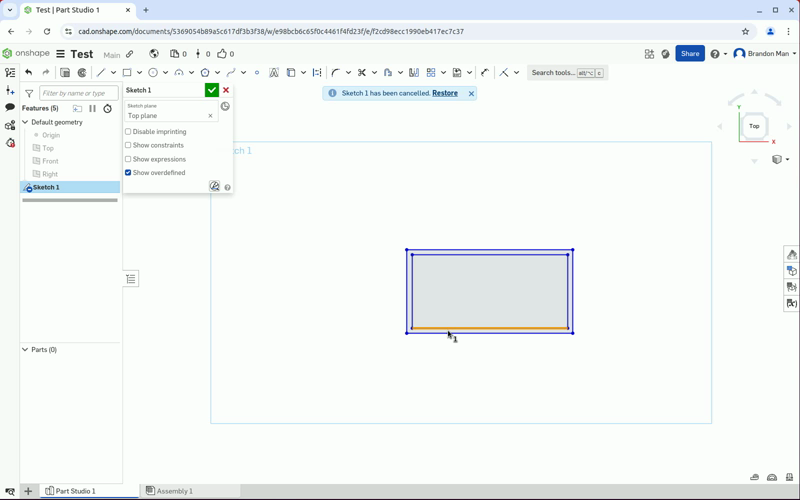
mouse_move(73, 352)
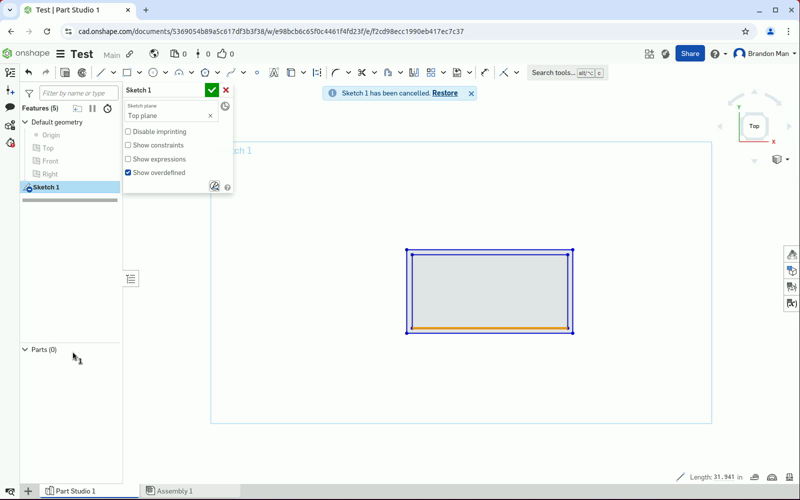
key(shift+y)
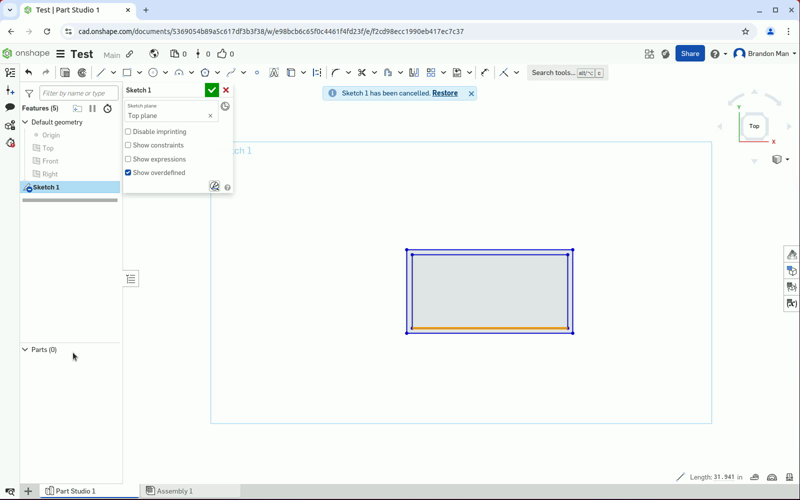
key(shift+e)
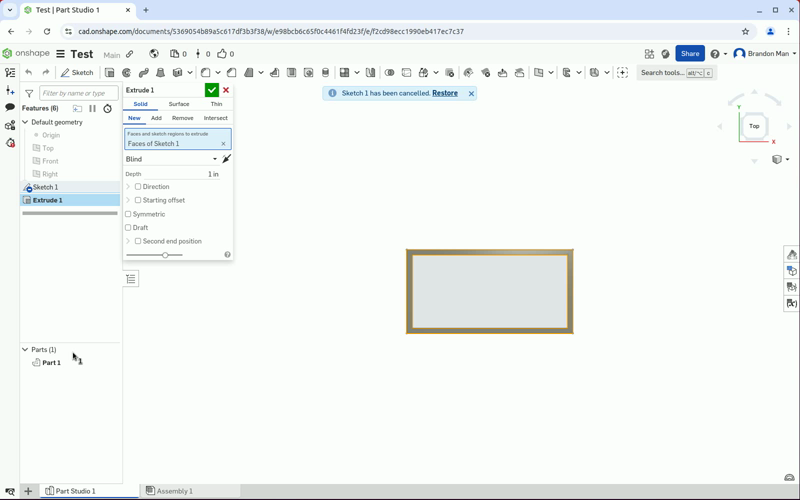
mouse_move(143, 106)
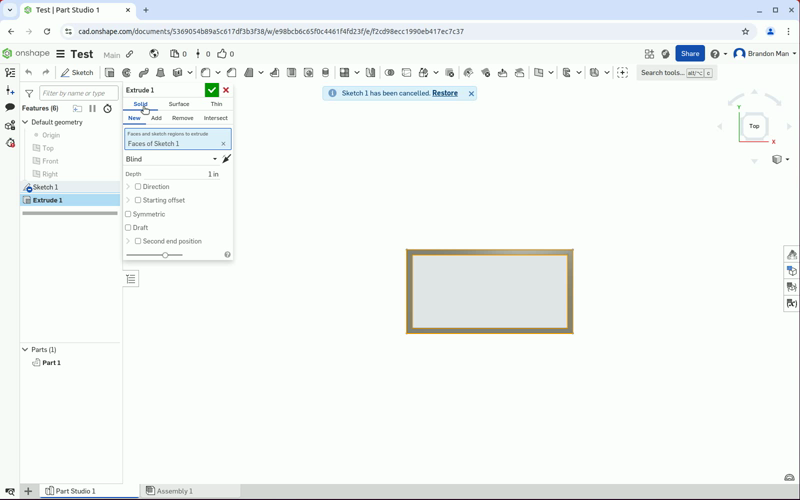
click(143, 106)
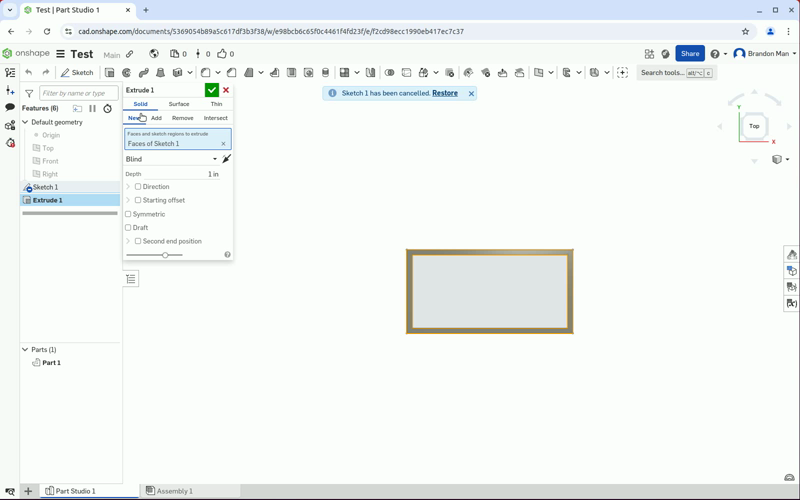
mouse_move(137, 120)
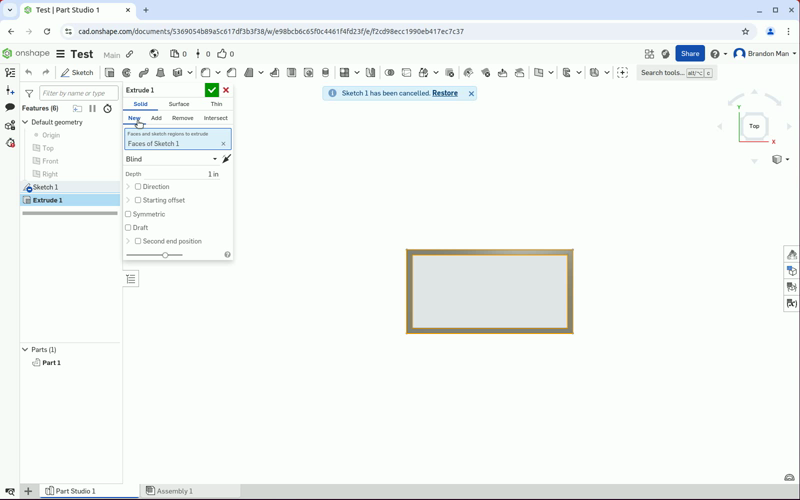
click(137, 120)
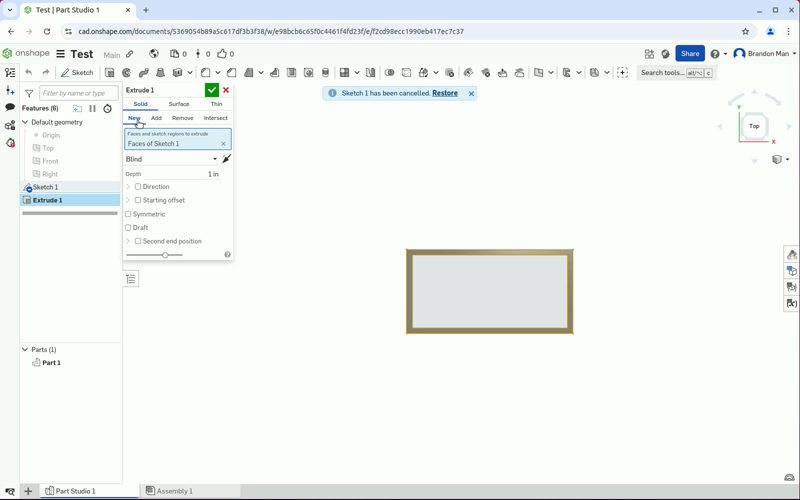
key(tab, 4)
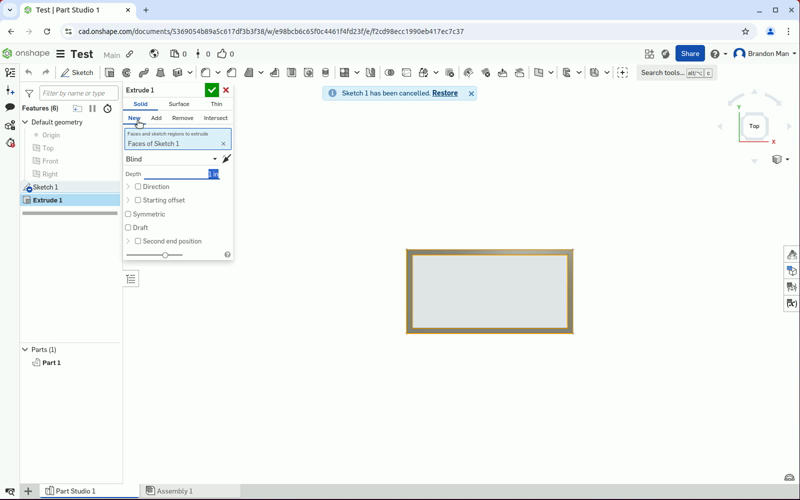
text(14.683)
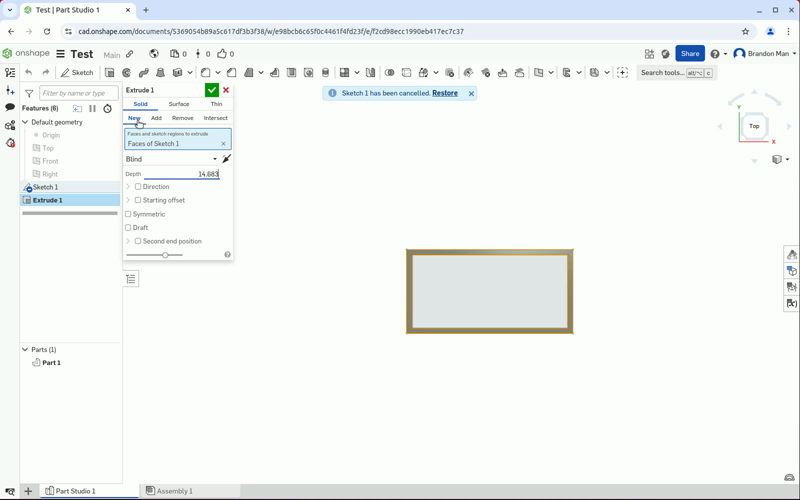
key(enter)
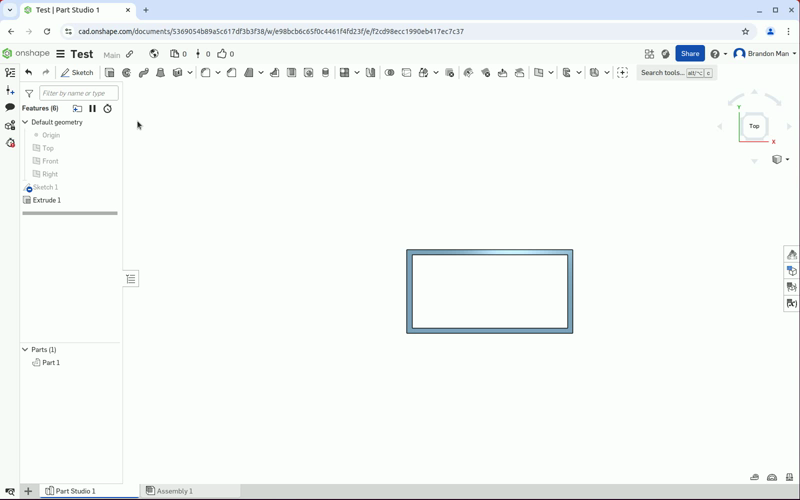
key(shift+h)
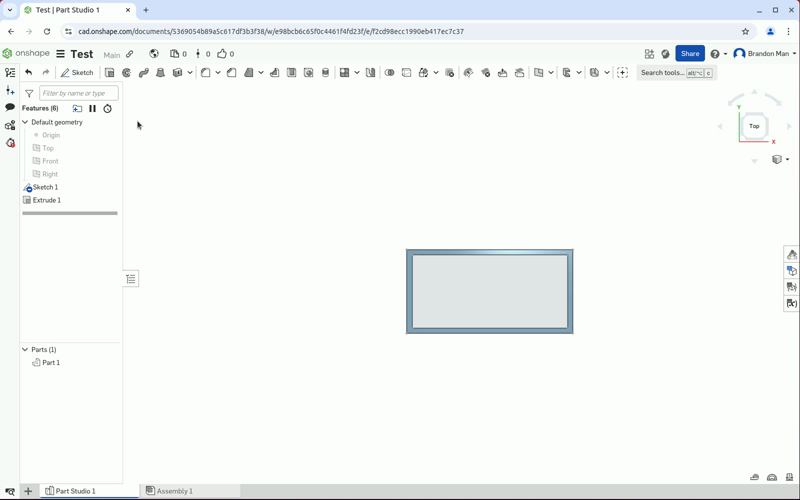
key(shift+h)
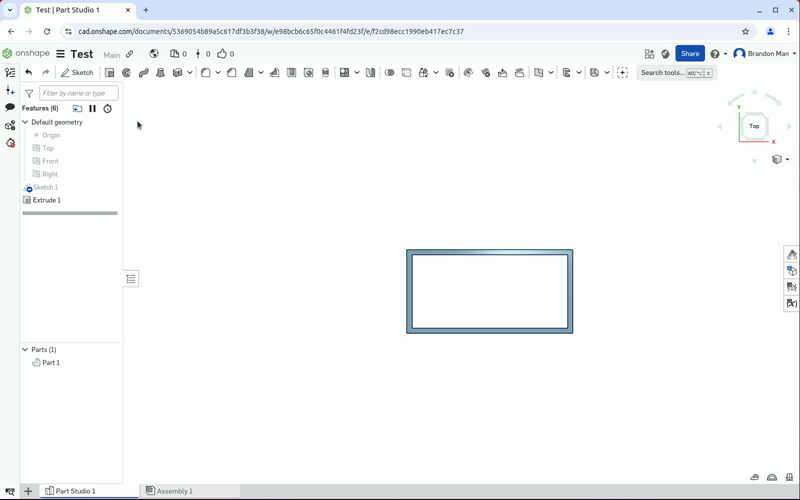
mouse_move(73, 189)
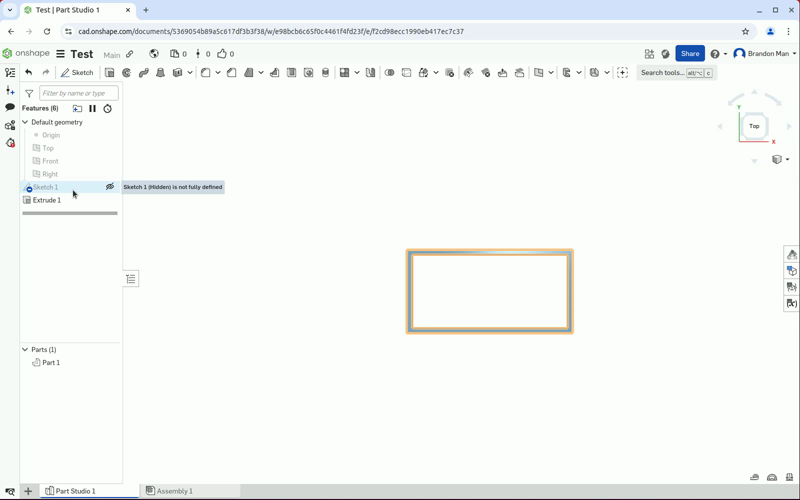
click(73, 189)
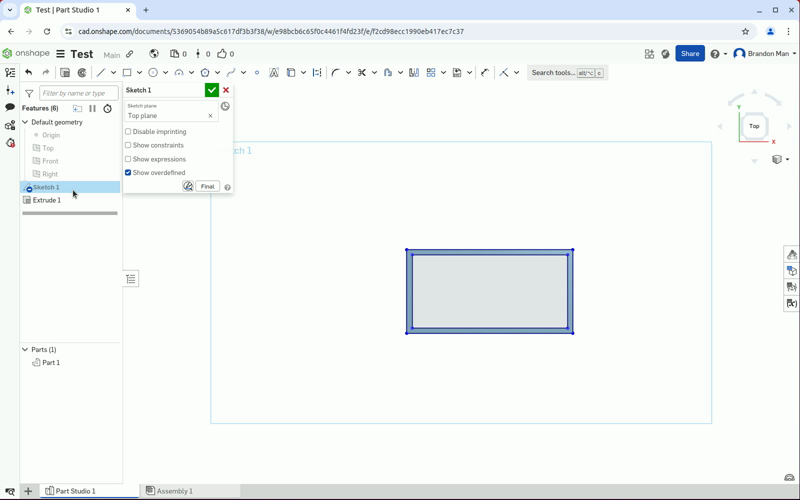
mouse_move(229, 92)
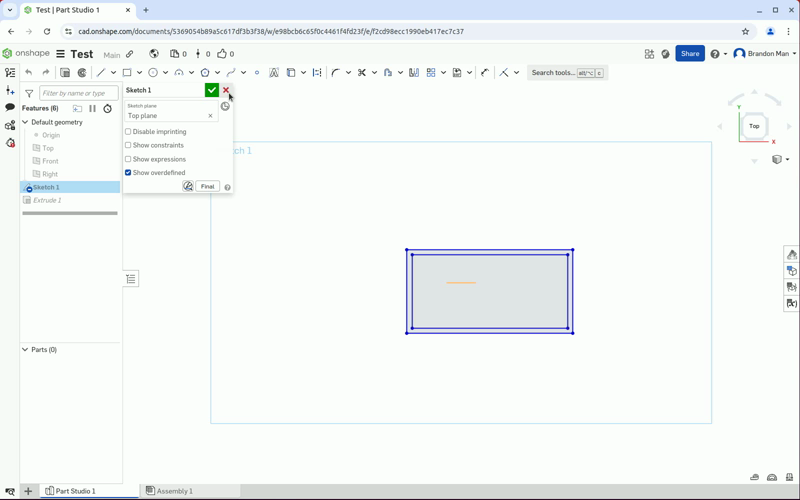
click(229, 92)
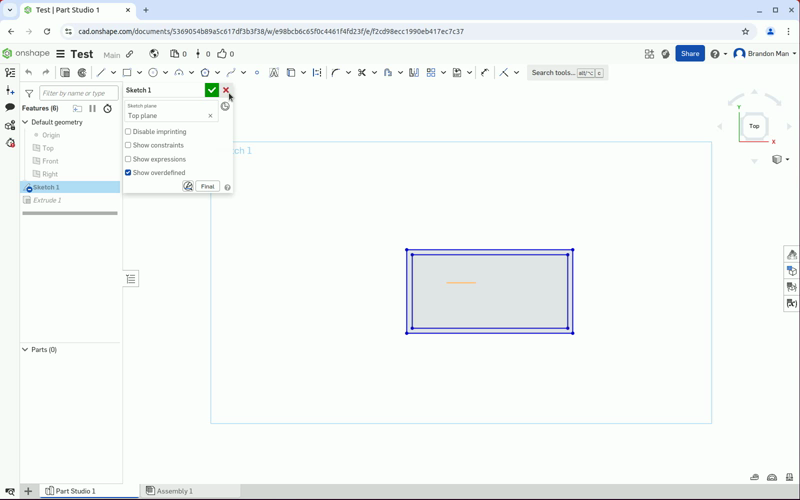
key(shift+s)
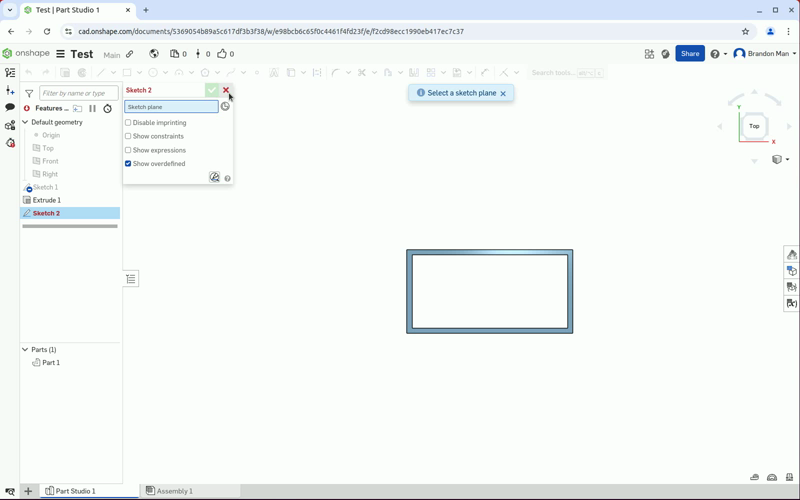
mouse_move(73, 150)
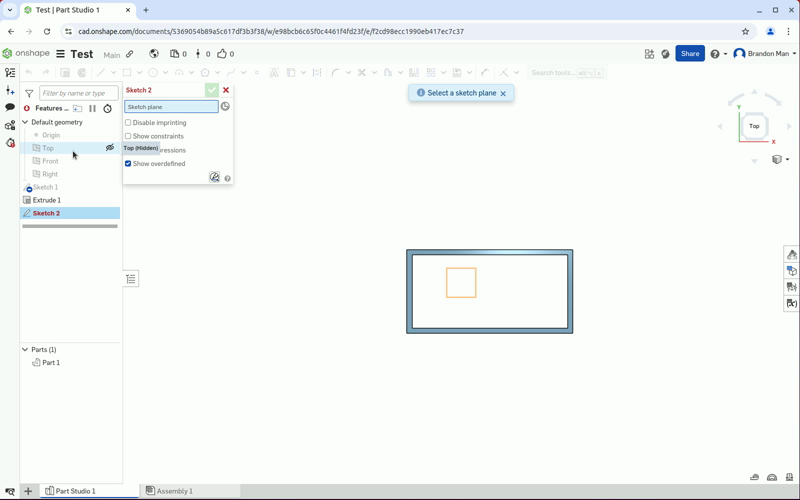
click(73, 150)
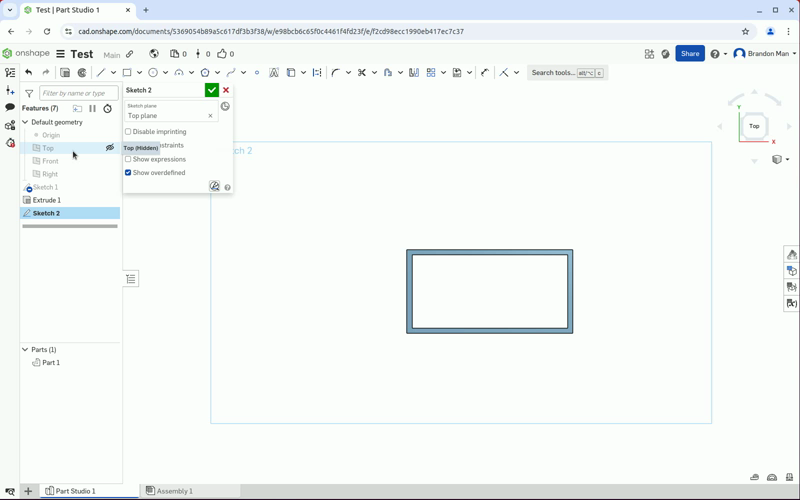
mouse_move(73, 352)
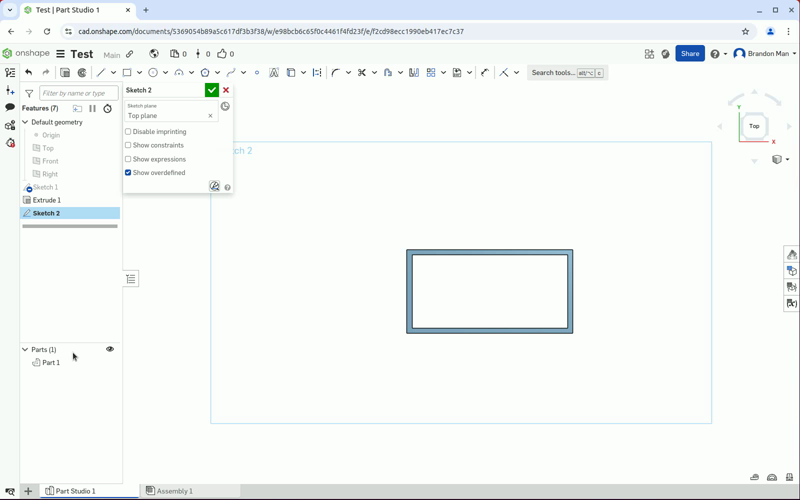
key(y)
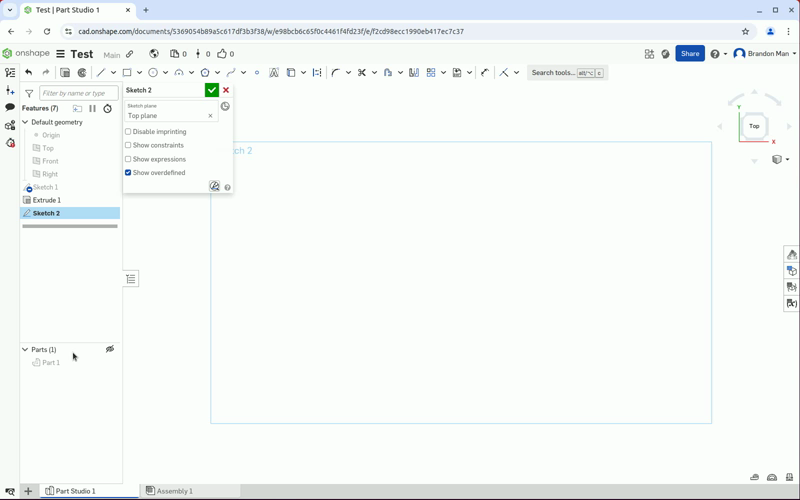
key(l)
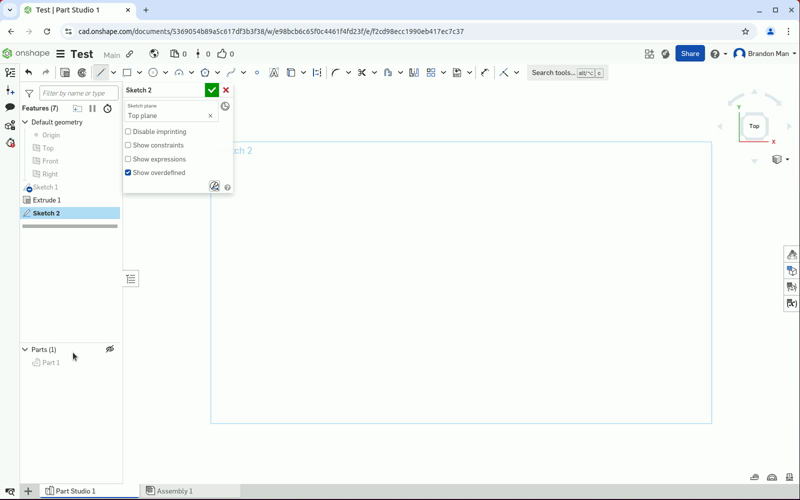
key_down(shift)
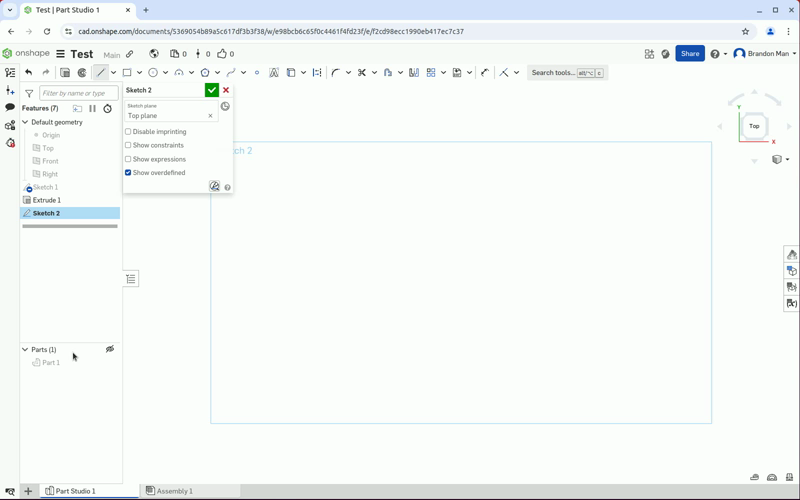
mouse_move(406, 333)
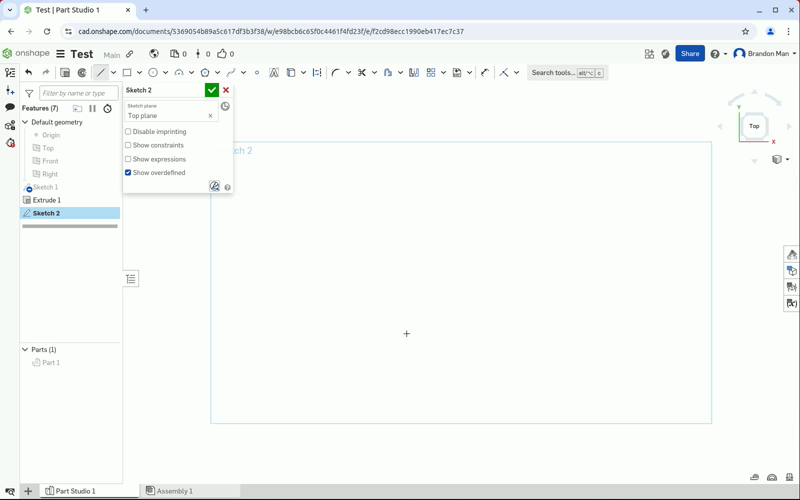
click(406, 333)
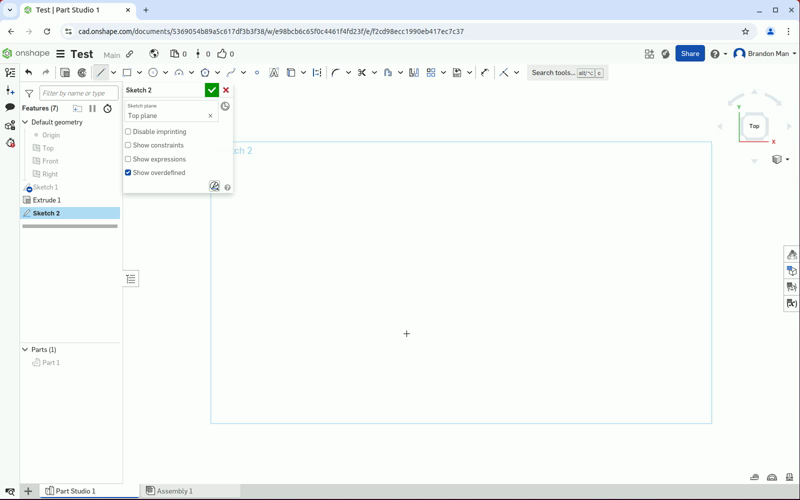
key_up(shift)
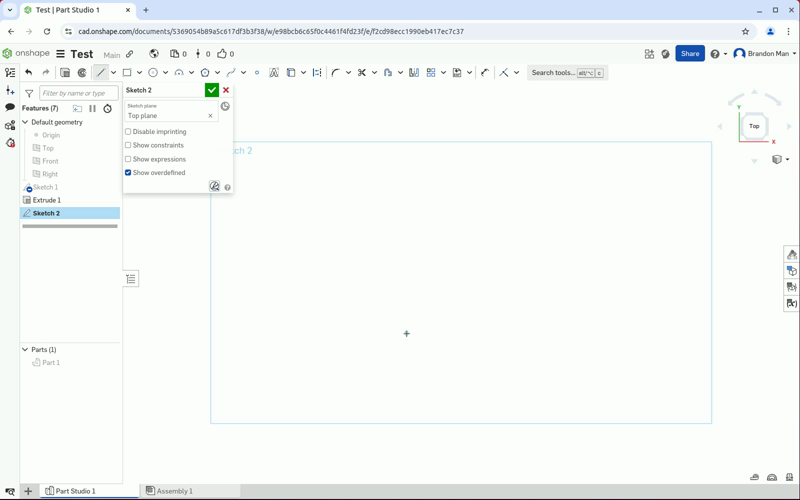
key_down(shift)
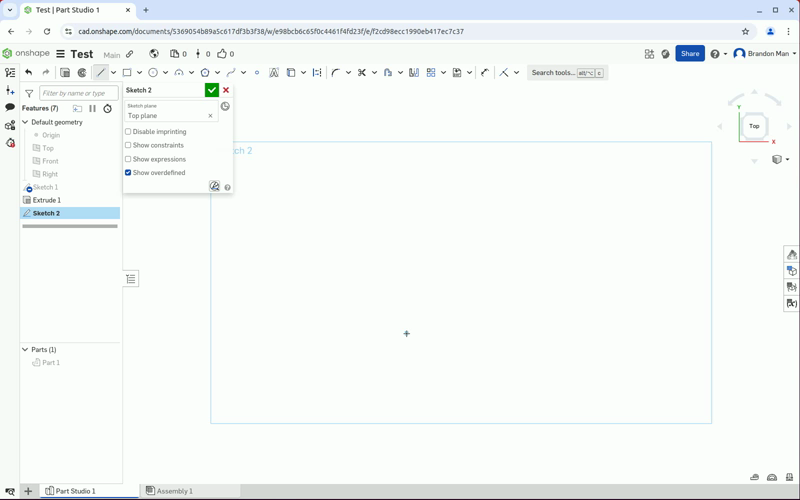
mouse_move(572, 333)
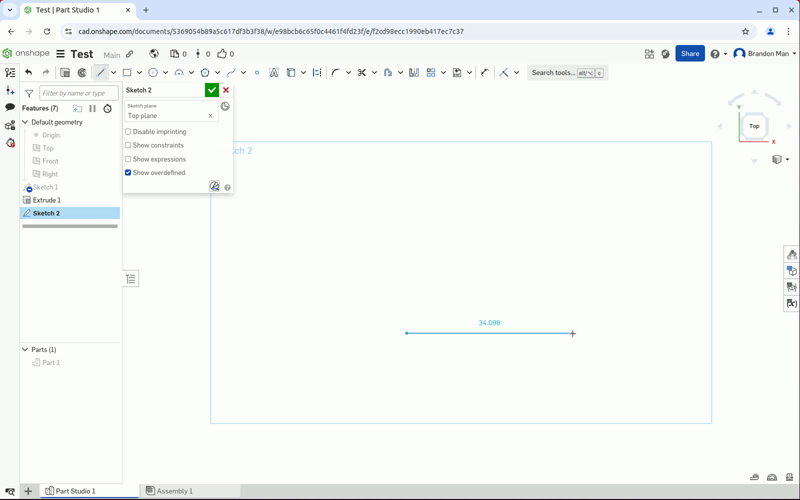
click(572, 333)
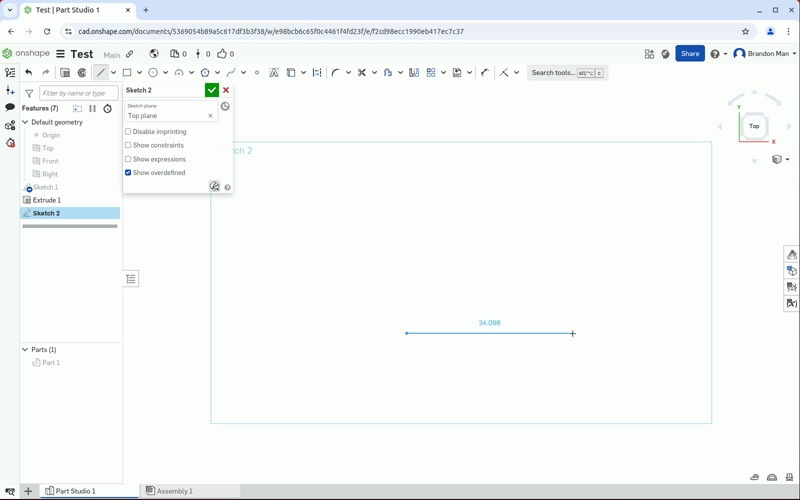
key_up(shift)
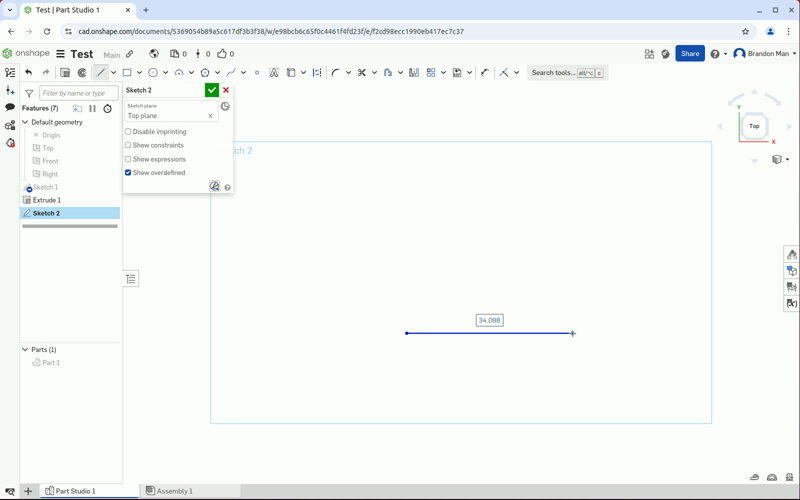
key_down(shift)
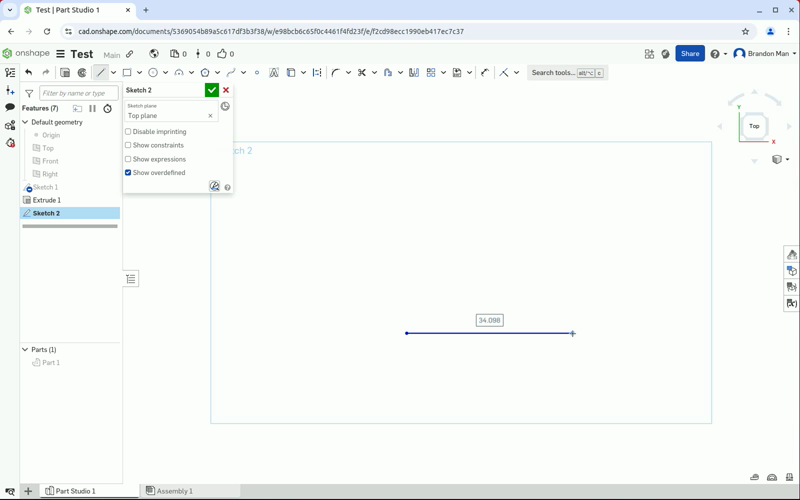
mouse_move(572, 249)
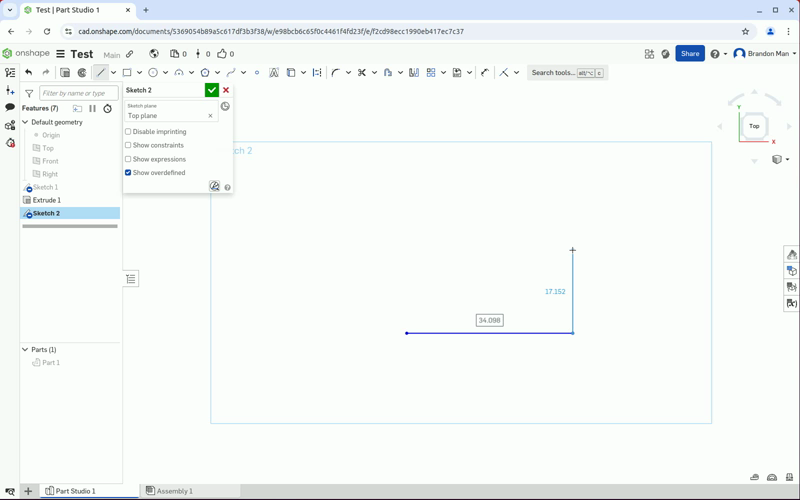
click(572, 249)
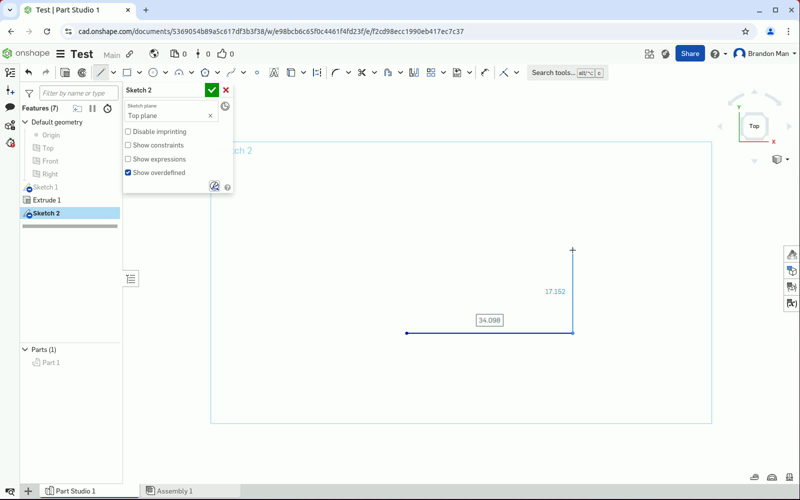
key_up(shift)
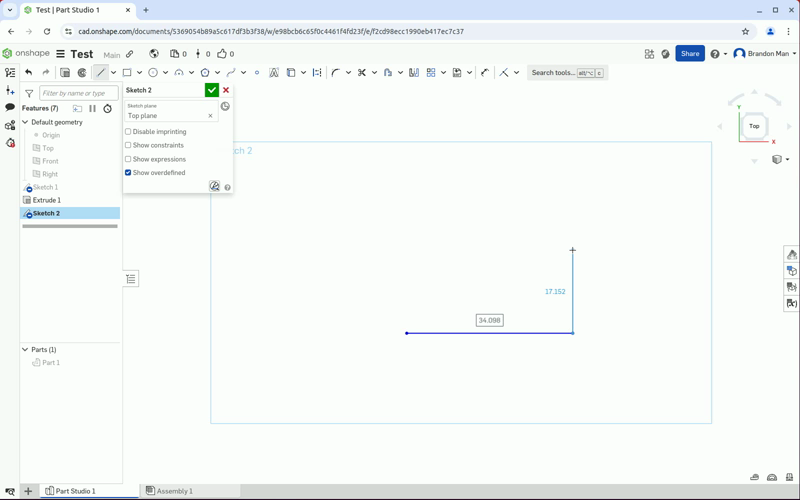
key_down(shift)
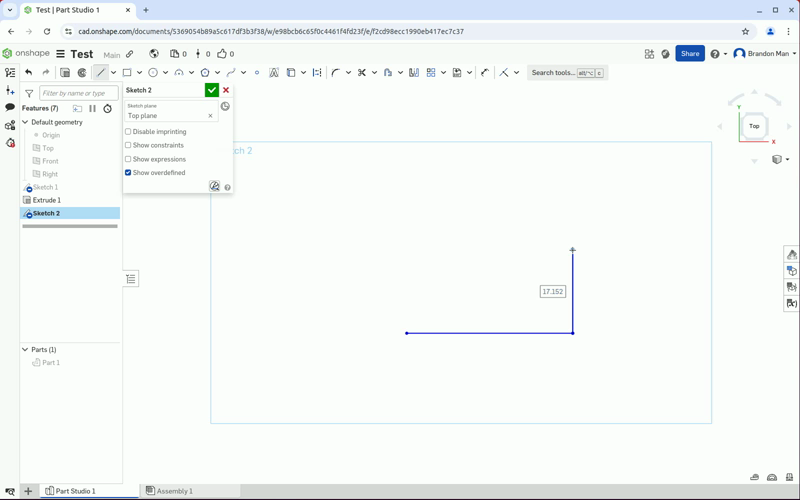
mouse_move(406, 249)
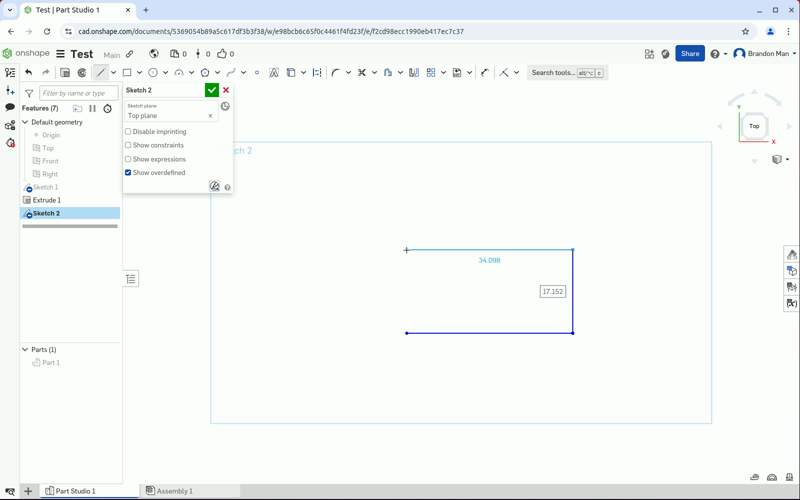
click(406, 249)
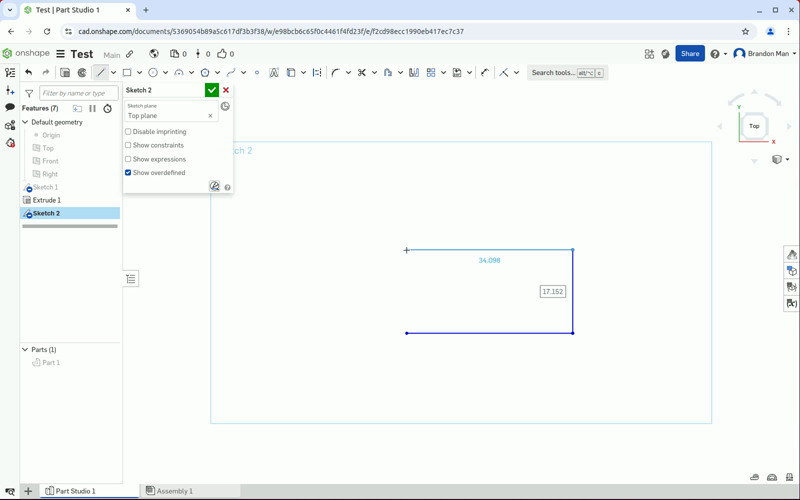
key_up(shift)
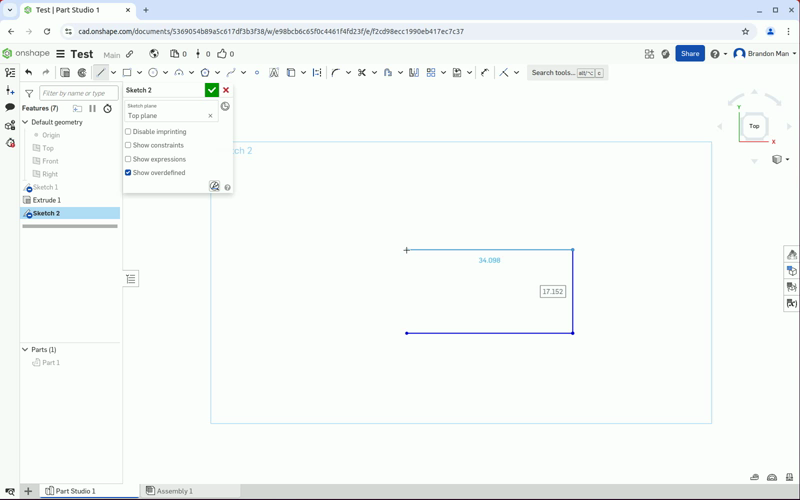
key_down(shift)
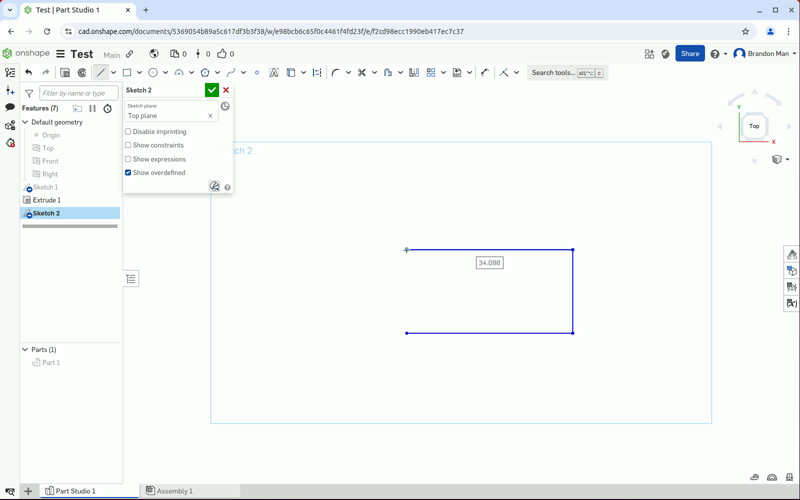
mouse_move(406, 333)
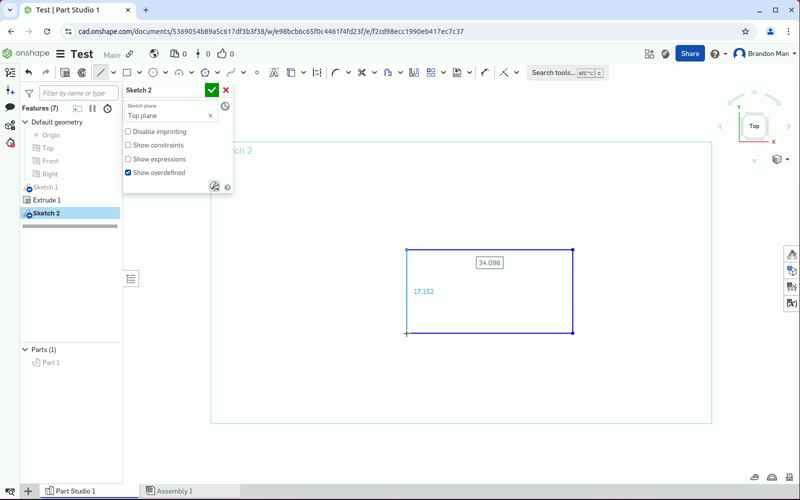
key_up(shift)
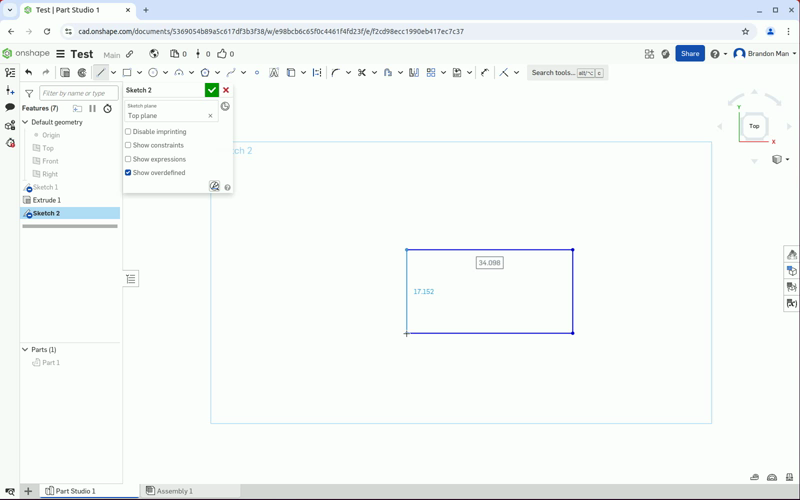
click(406, 333)
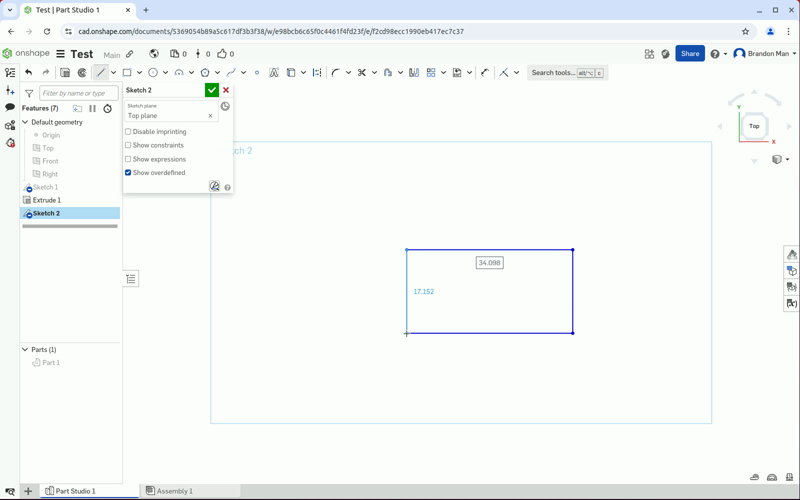
key(esc)
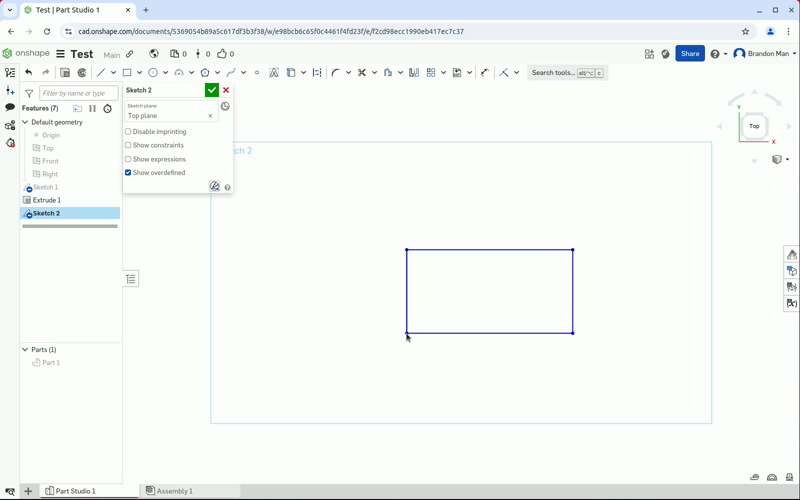
key(l)
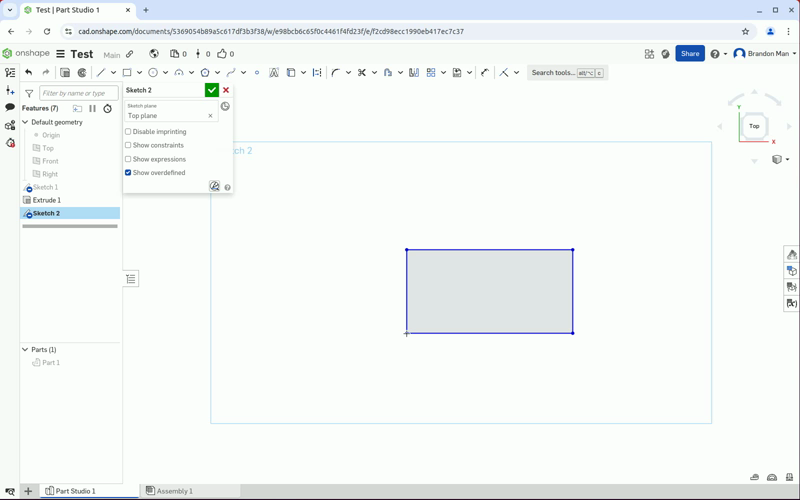
key_down(shift)
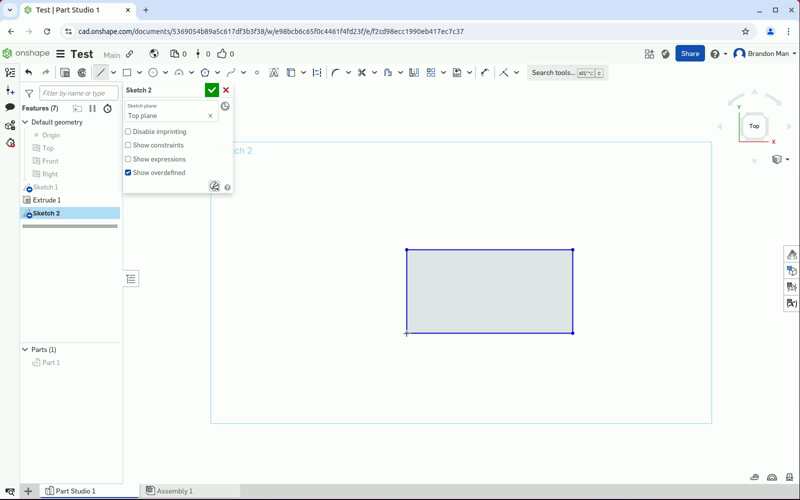
mouse_move(412, 328)
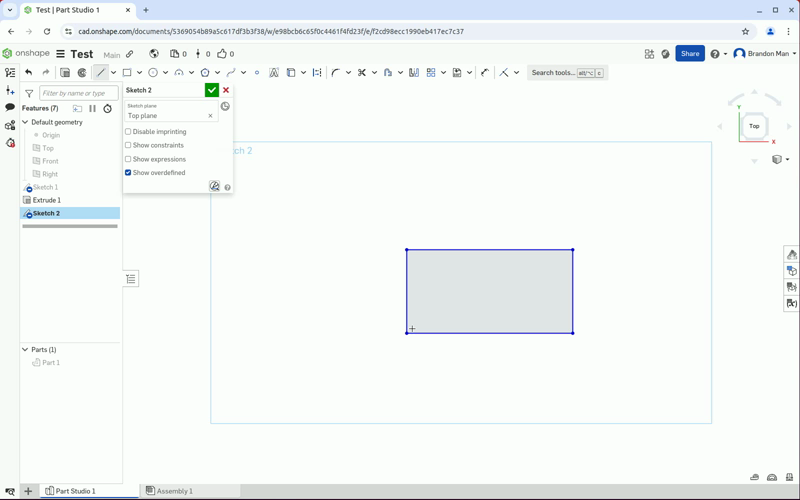
click(412, 328)
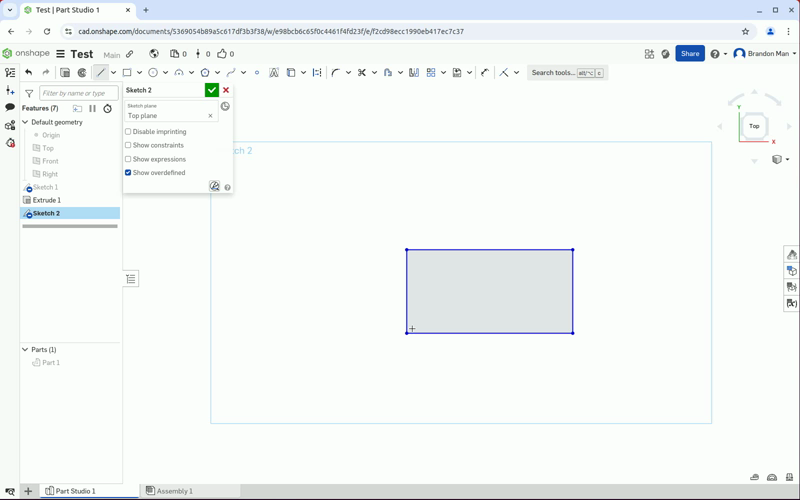
key_up(shift)
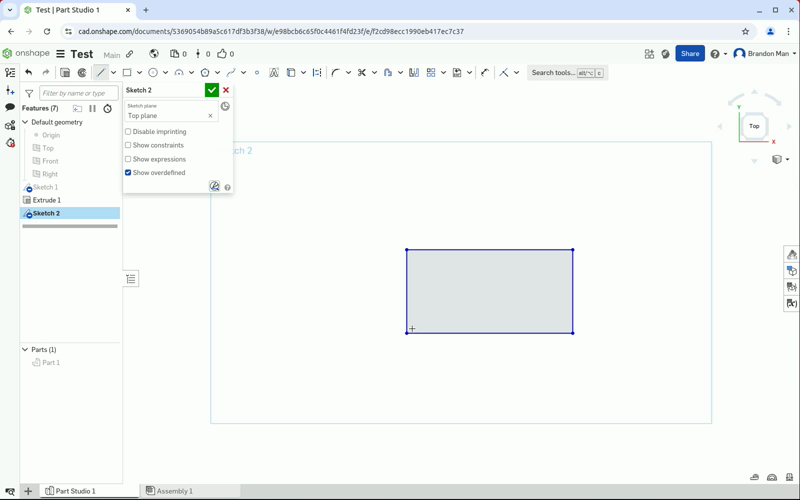
key_down(shift)
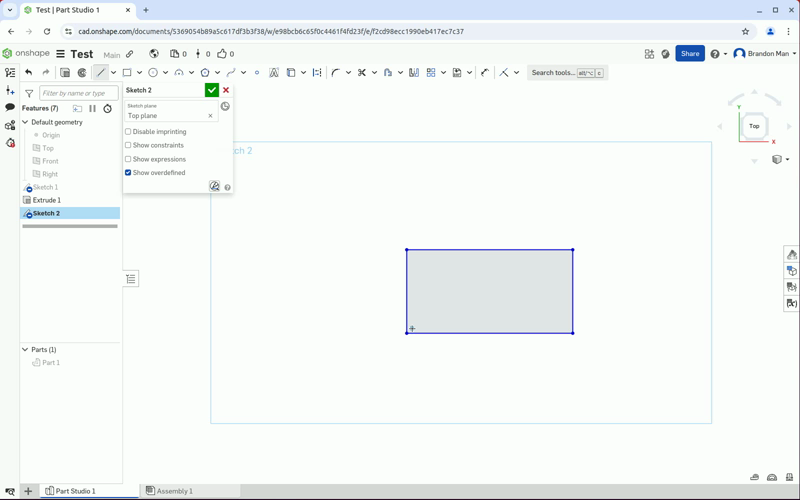
mouse_move(567, 328)
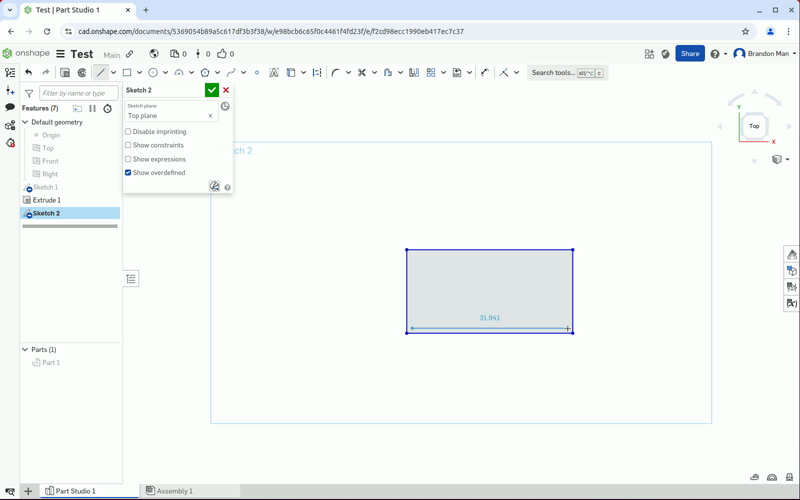
click(567, 328)
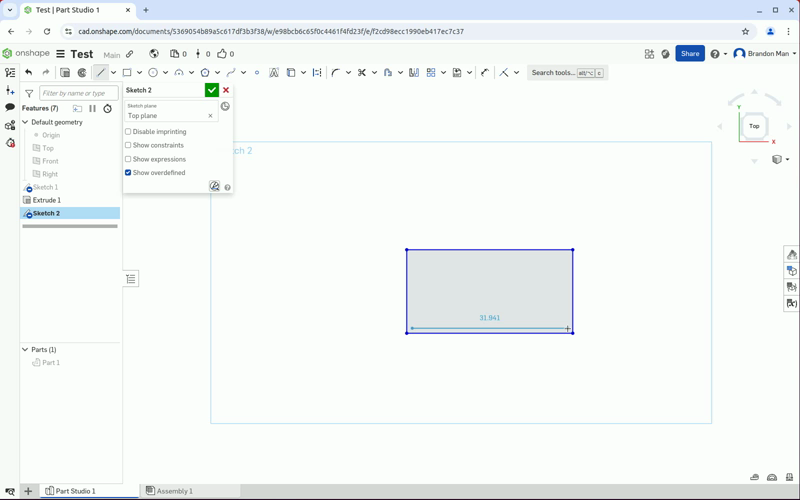
key_up(shift)
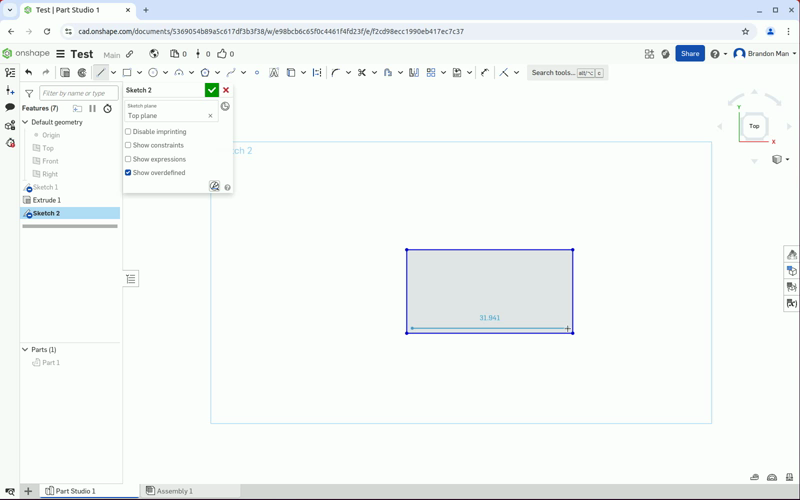
key_down(shift)
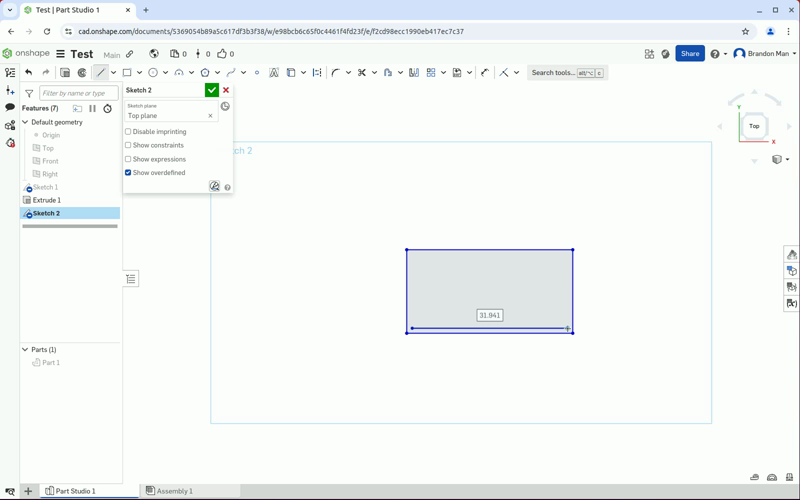
mouse_move(567, 254)
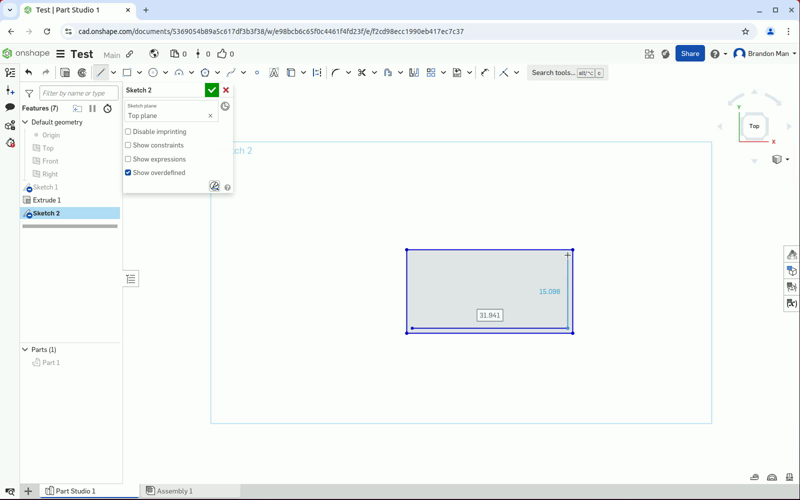
click(567, 254)
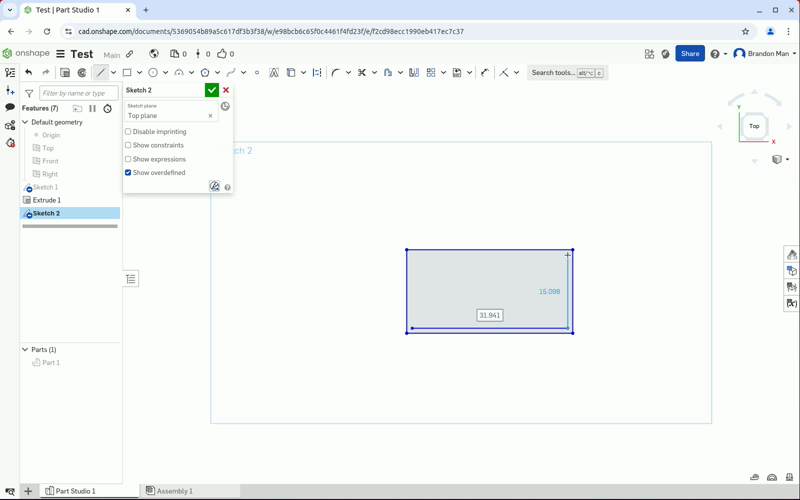
key_up(shift)
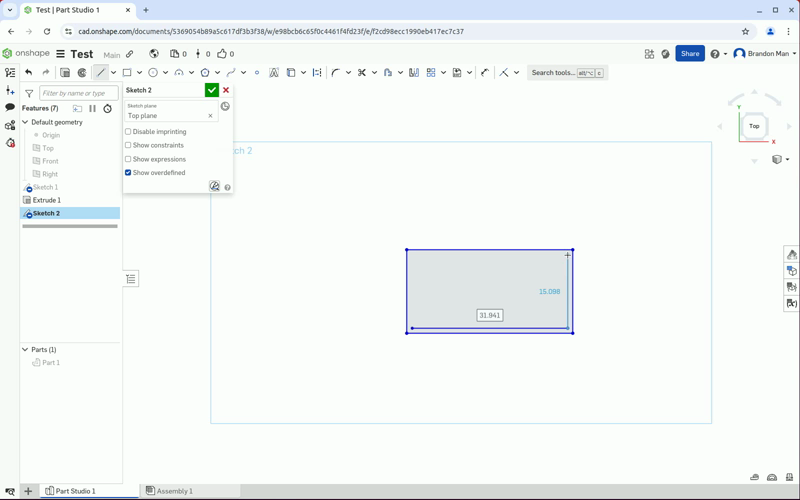
key_down(shift)
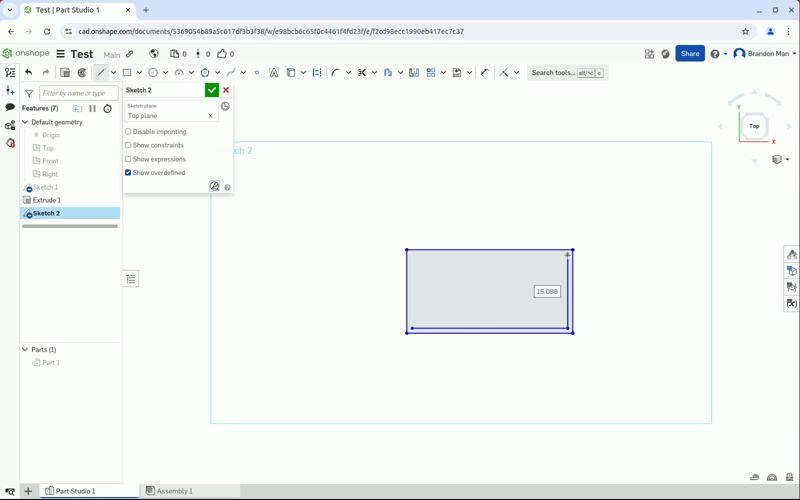
mouse_move(412, 254)
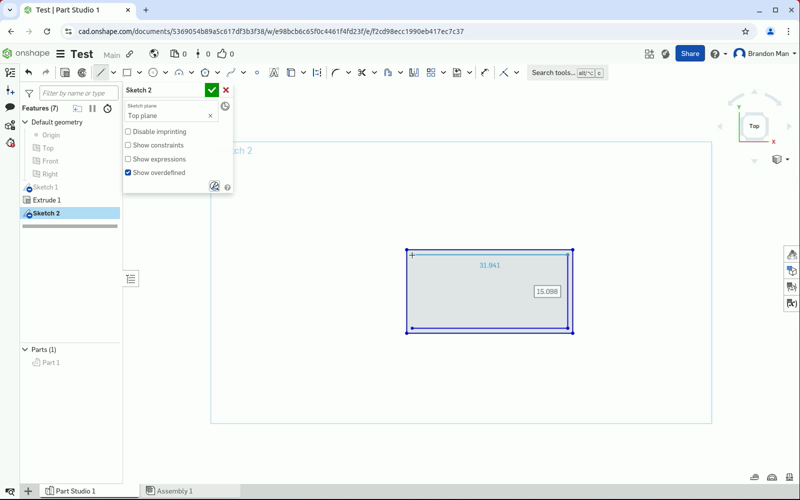
click(412, 254)
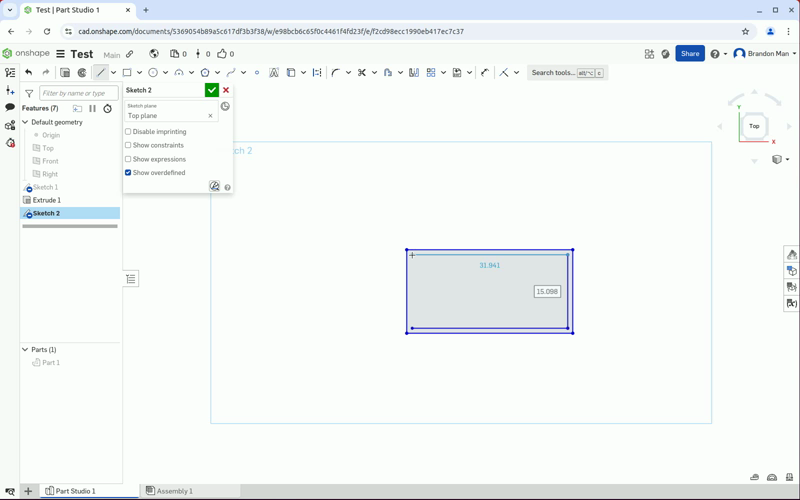
key_up(shift)
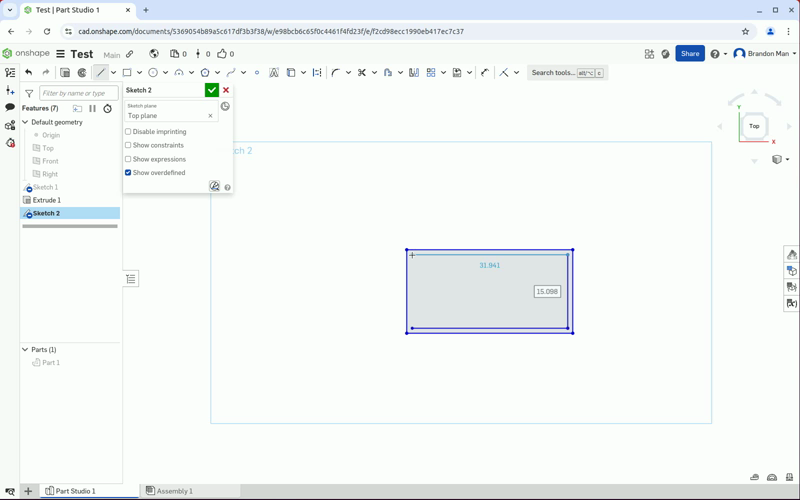
key_down(shift)
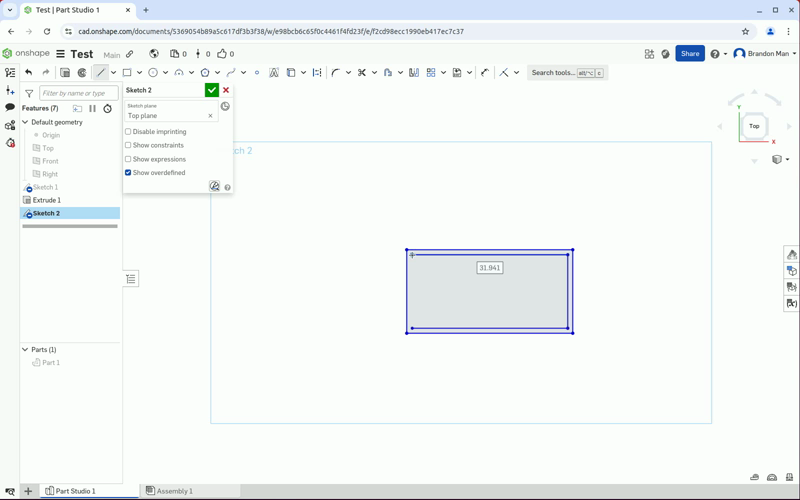
mouse_move(412, 328)
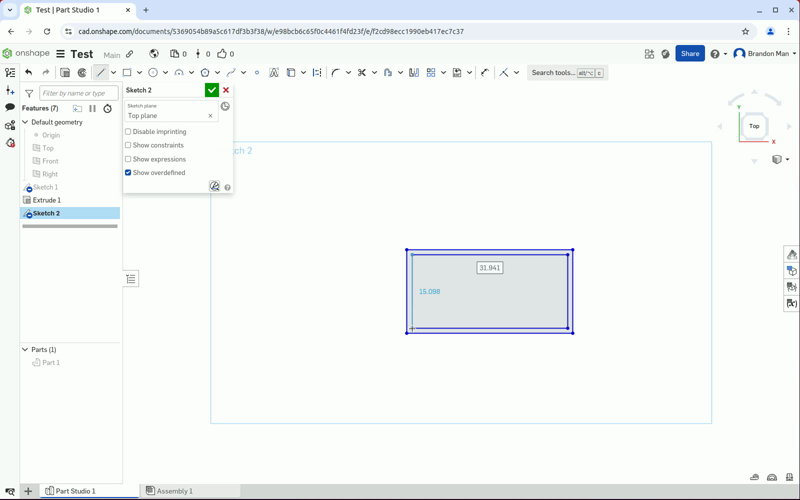
key_up(shift)
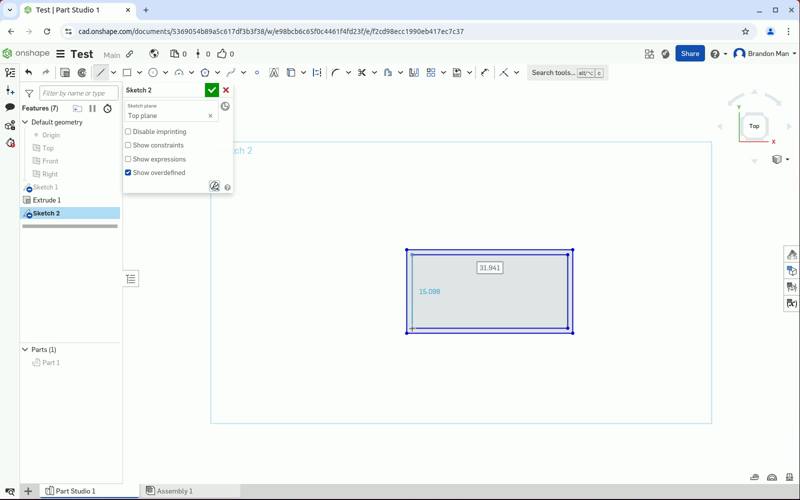
click(412, 328)
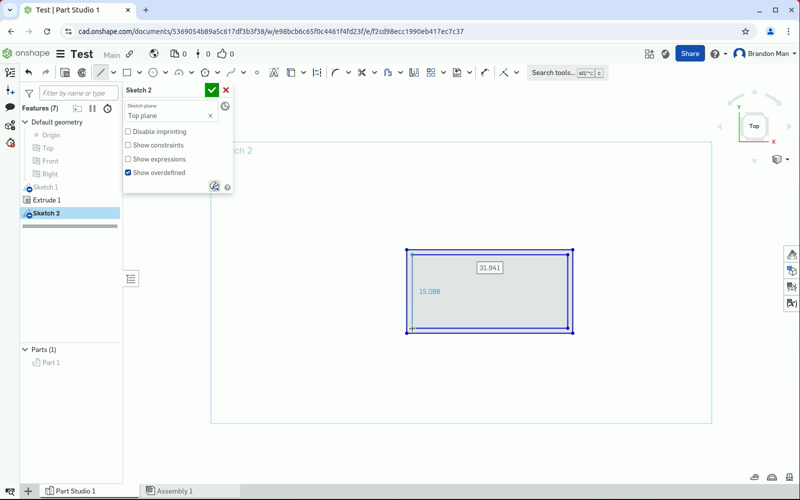
key(esc)
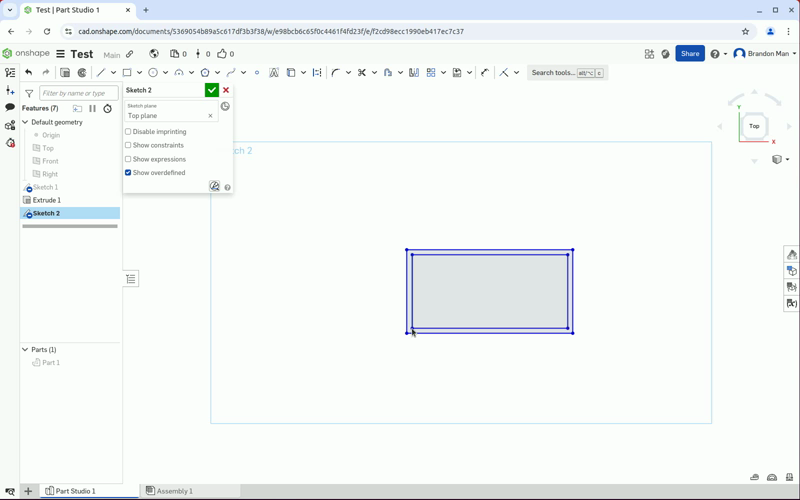
mouse_move(463, 251)
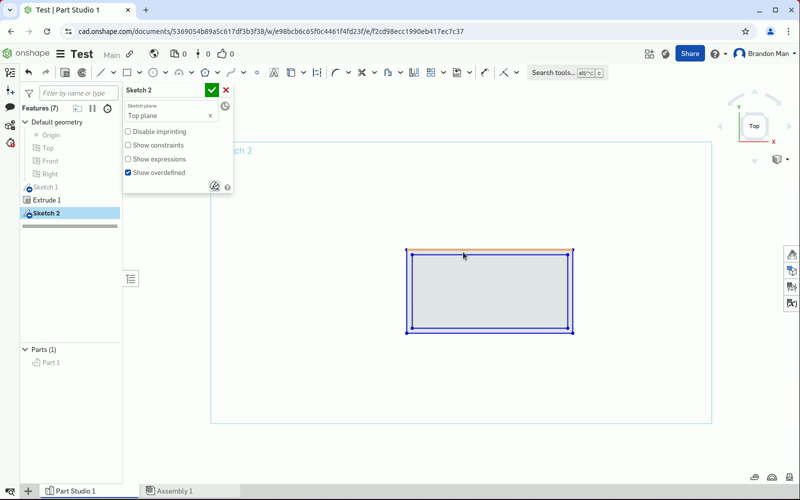
click(463, 251)
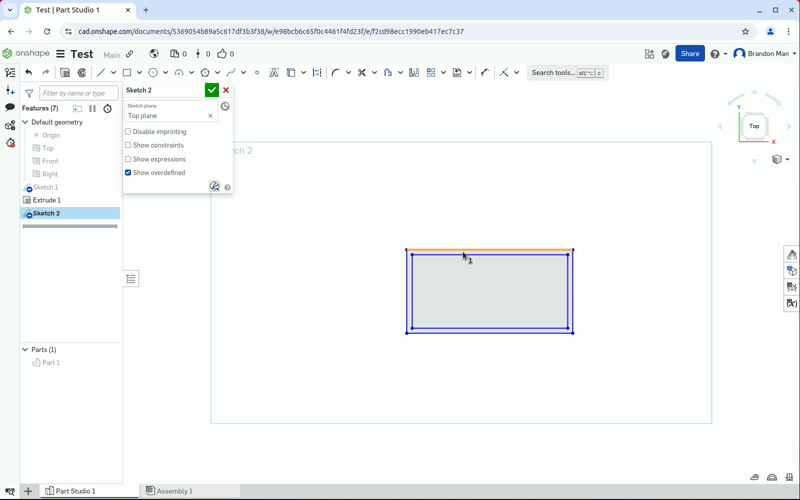
mouse_move(73, 352)
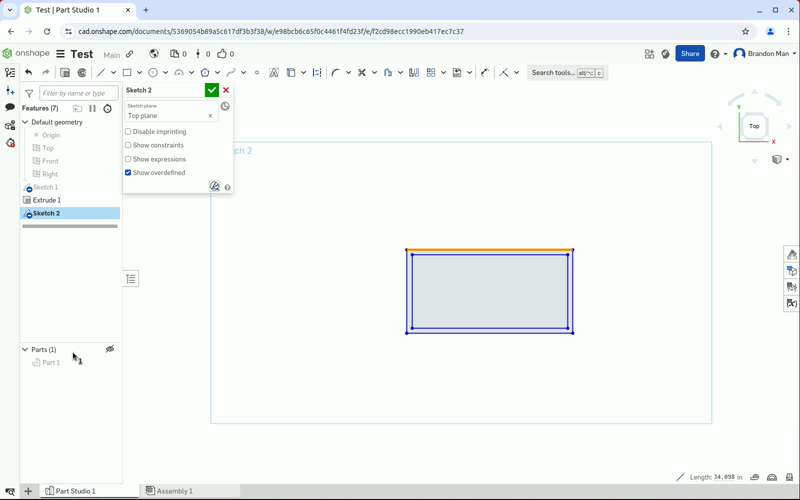
key(shift+y)
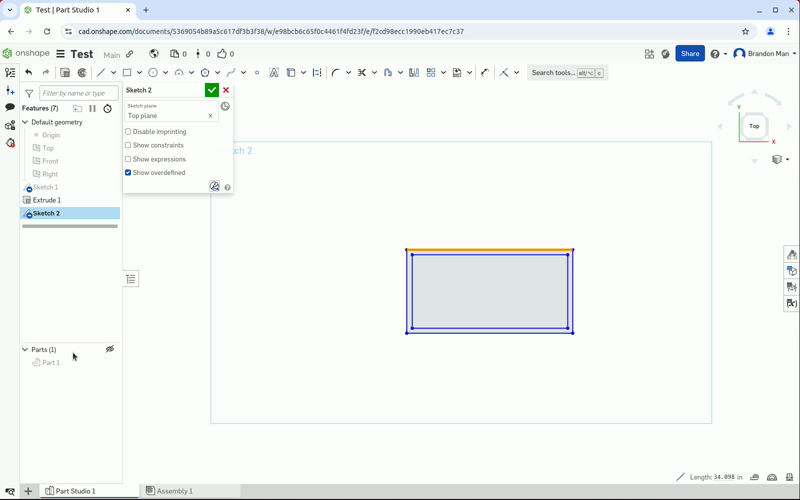
key(shift+e)
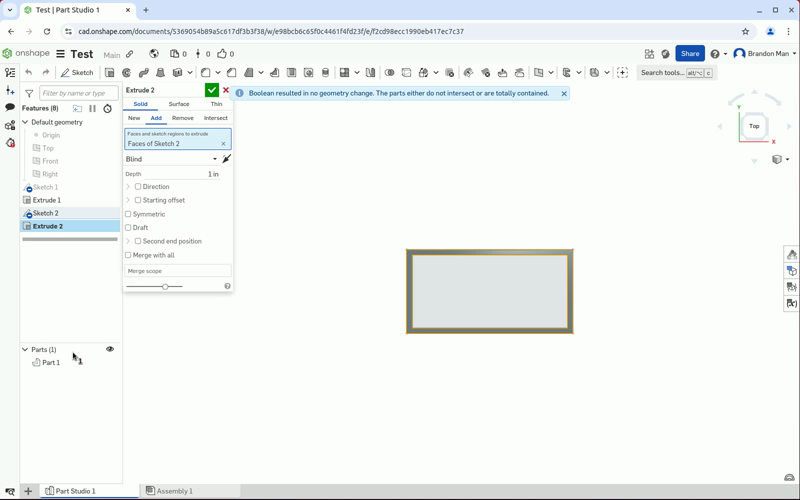
mouse_move(143, 106)
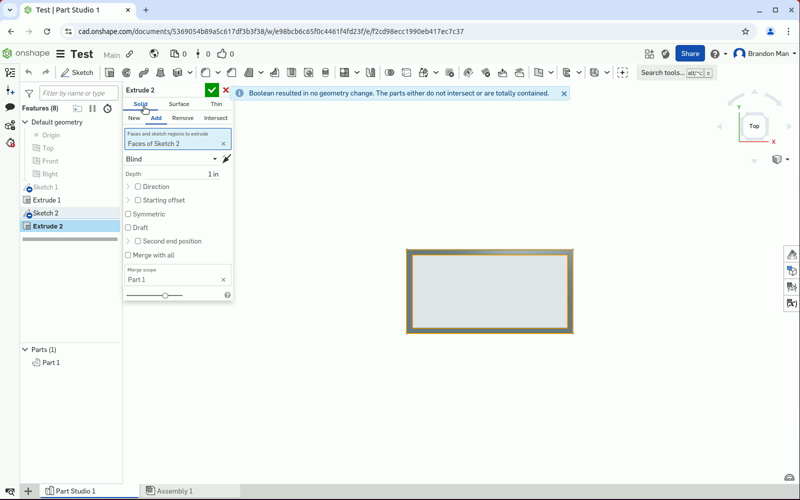
click(143, 106)
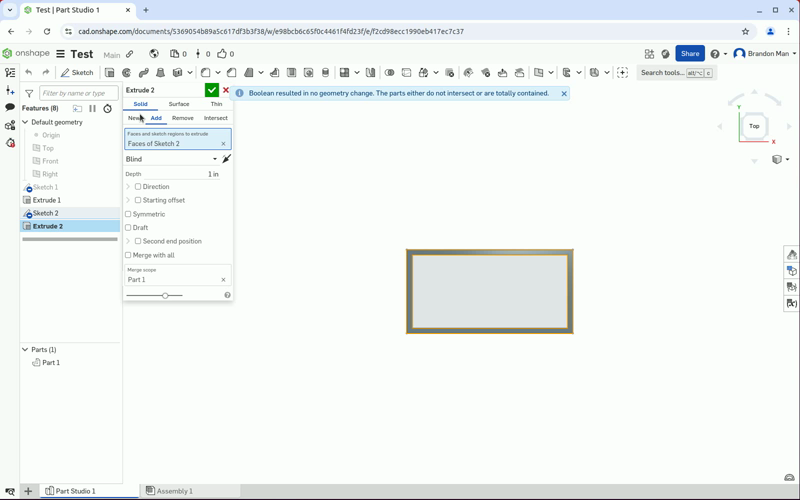
mouse_move(137, 120)
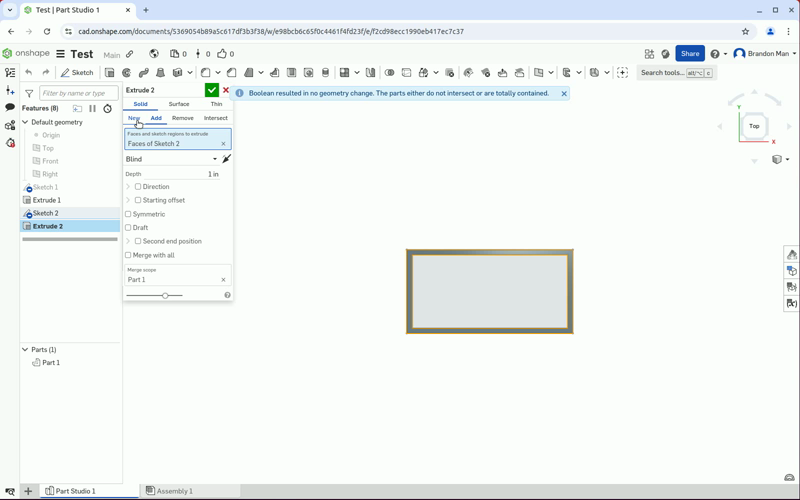
click(137, 120)
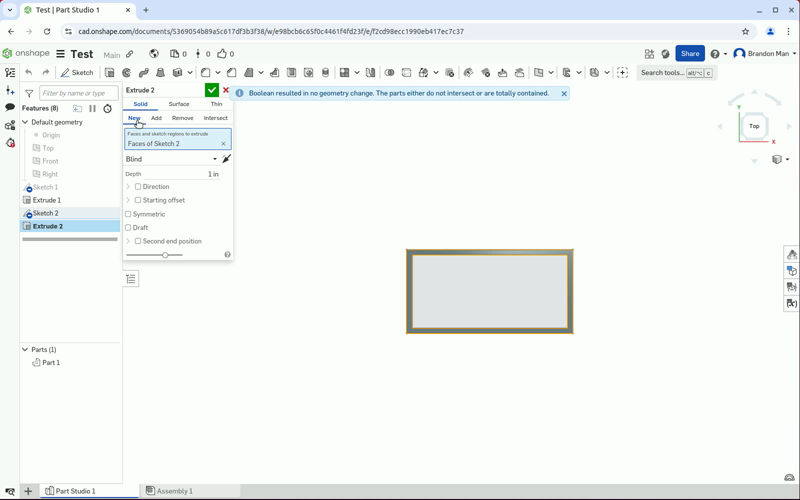
key(tab, 4)
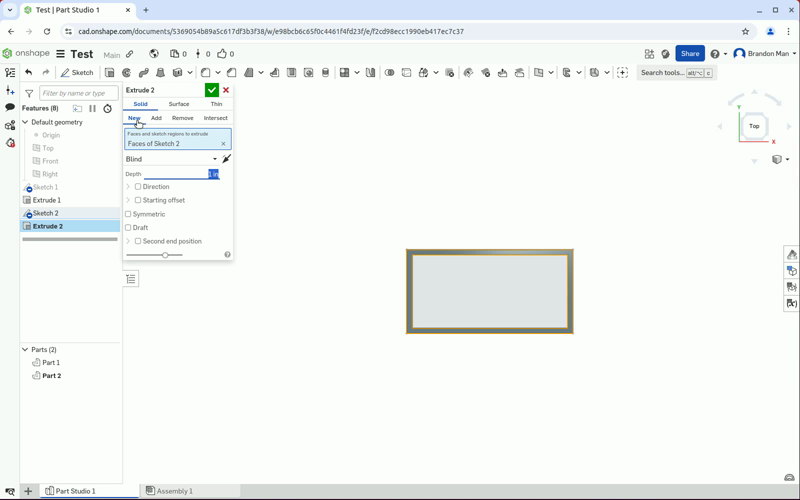
text(0.963)
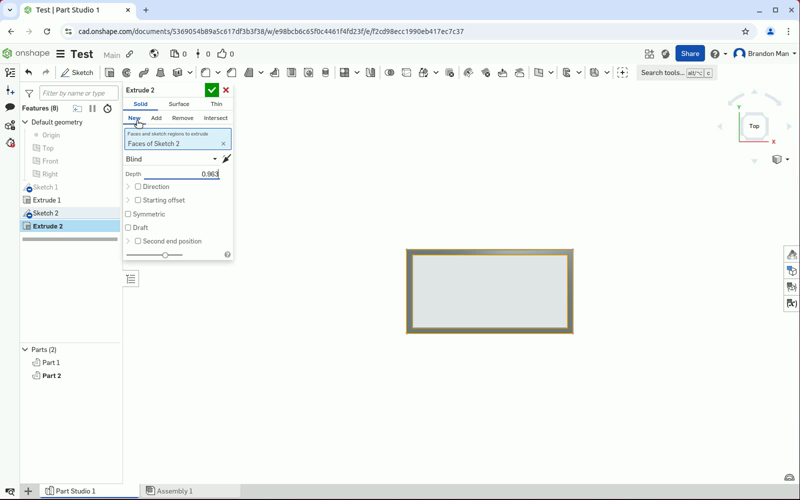
key(enter)
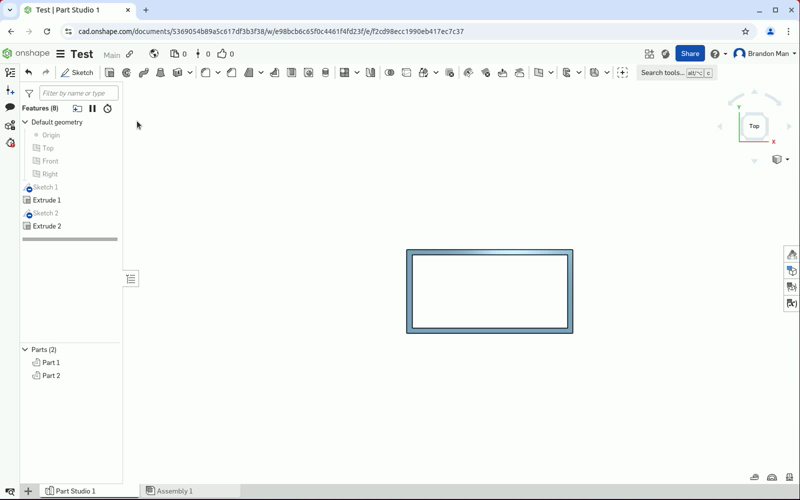
key(shift+h)
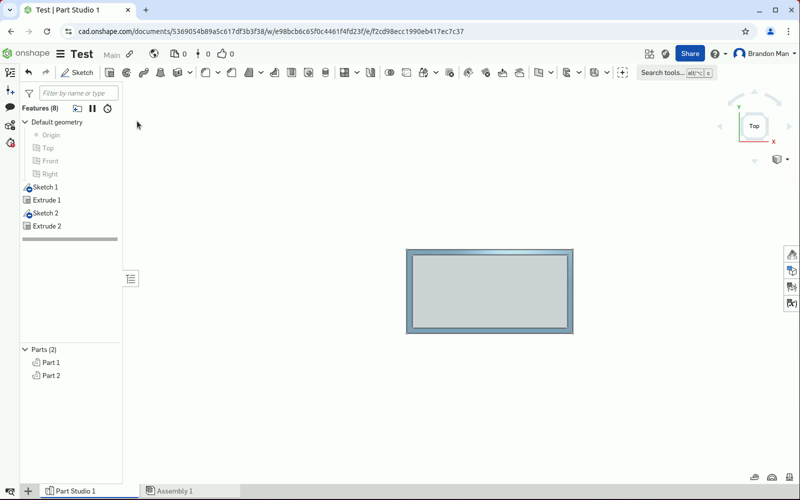
key(shift+h)
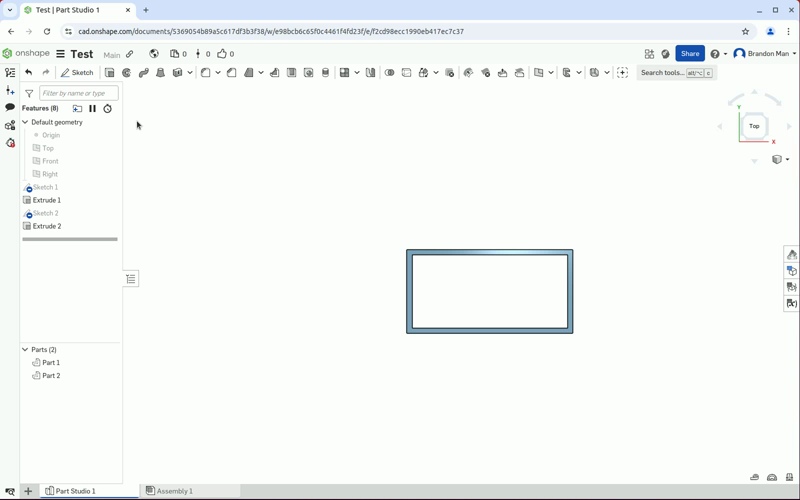
mouse_move(73, 189)
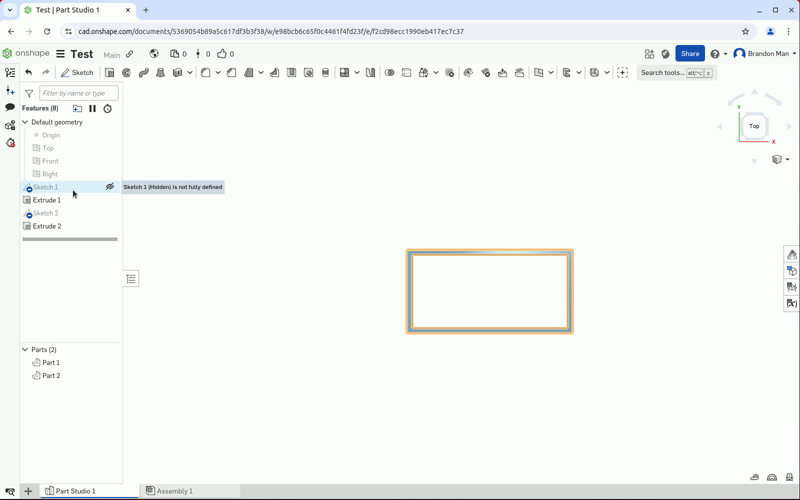
click(73, 189)
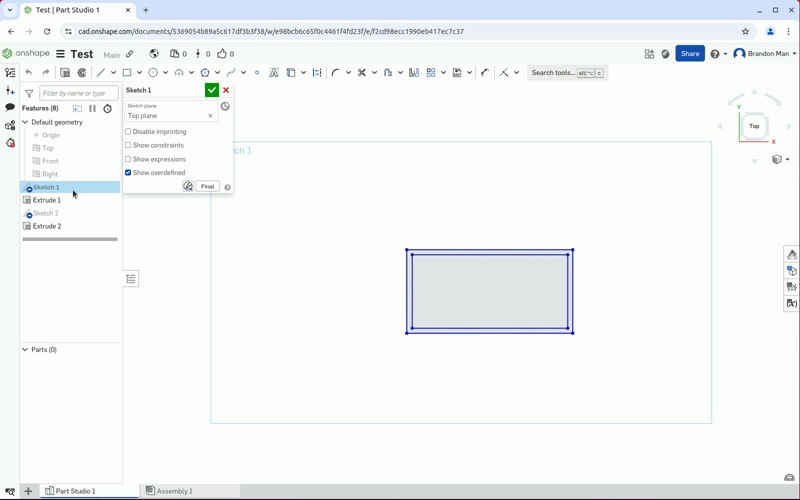
mouse_move(229, 92)
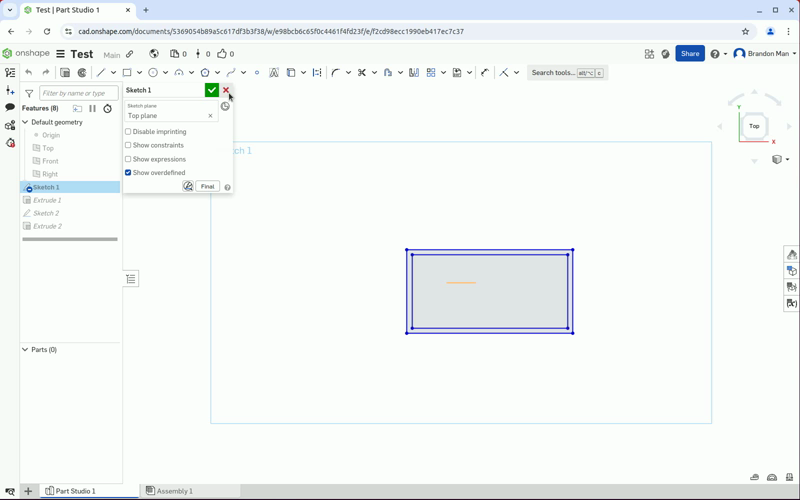
click(229, 92)
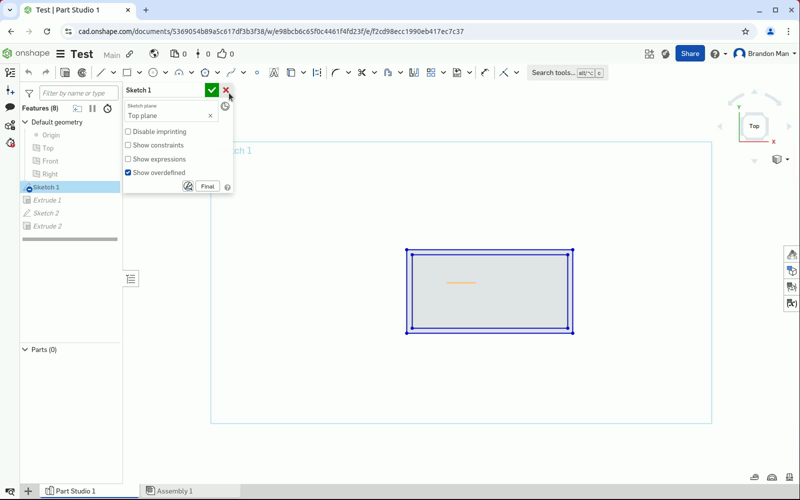
key(shift+s)
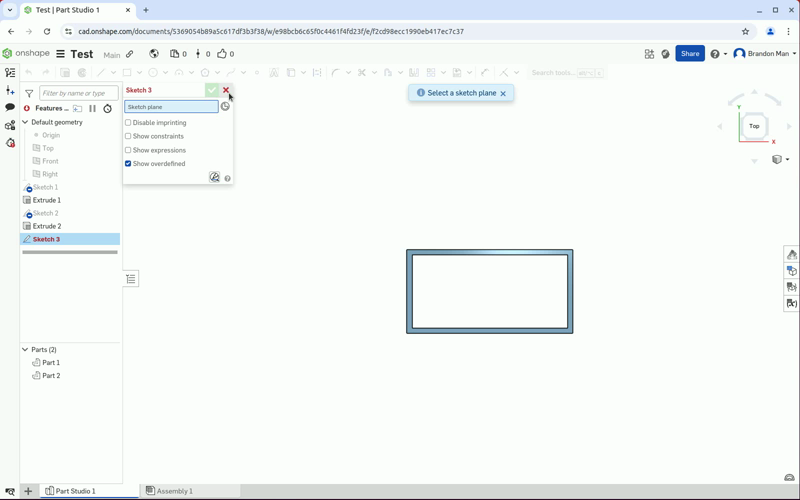
mouse_move(73, 150)
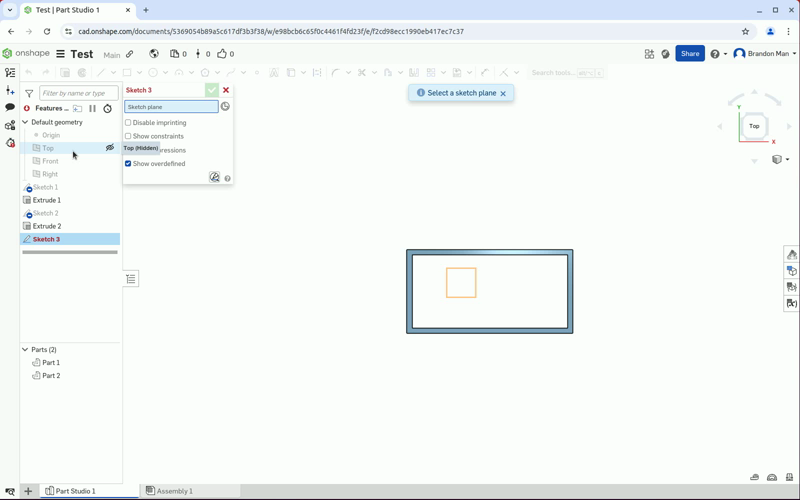
click(73, 150)
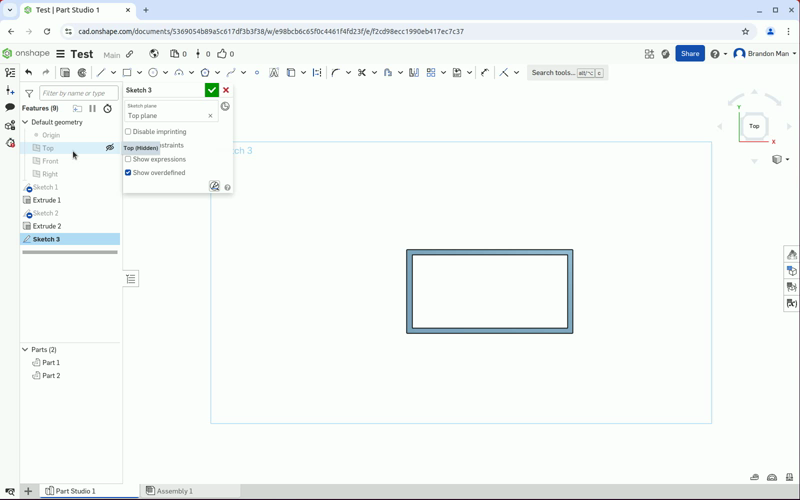
mouse_move(73, 352)
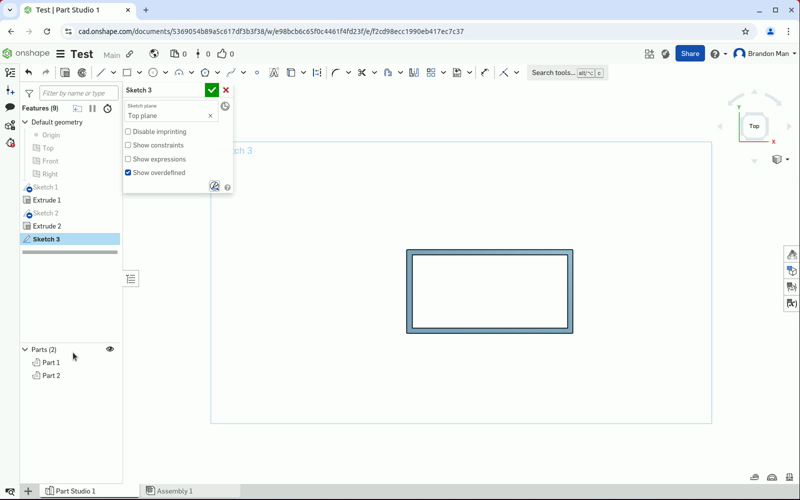
key(y)
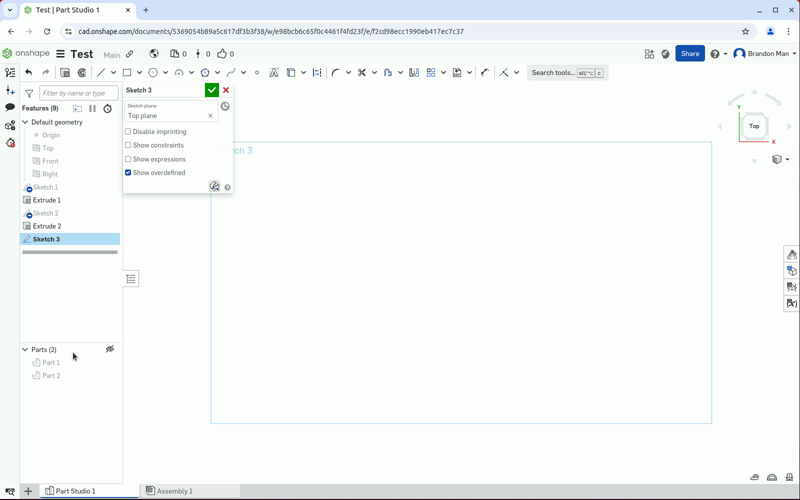
key(l)
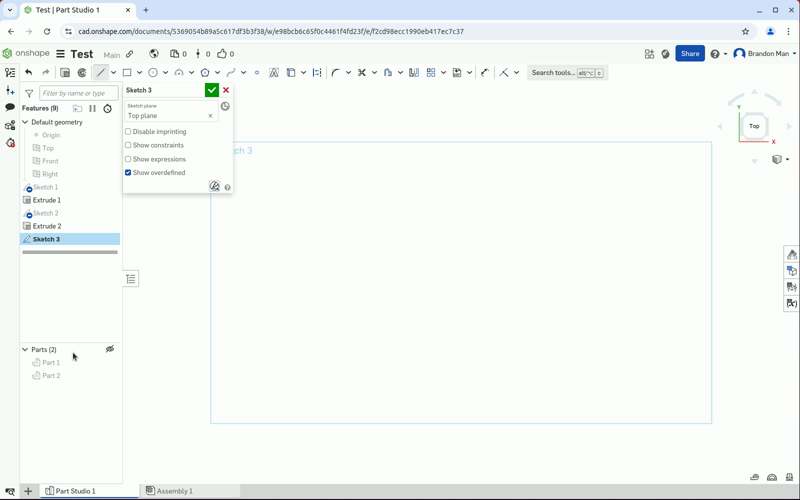
key_down(shift)
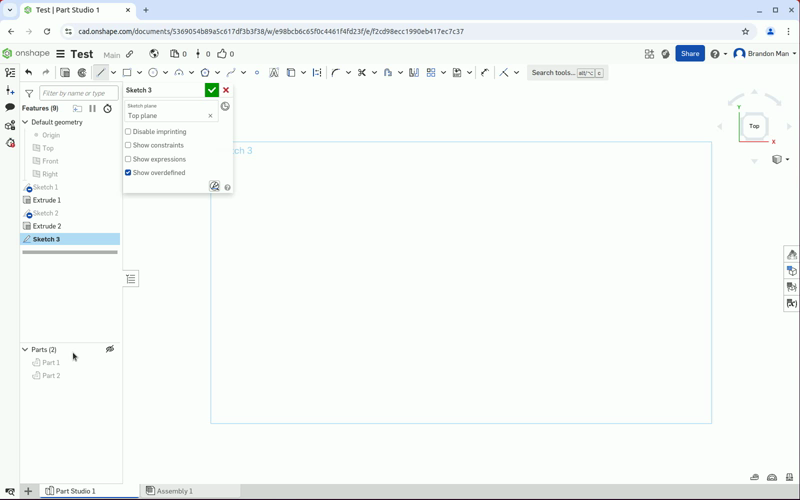
mouse_move(411, 328)
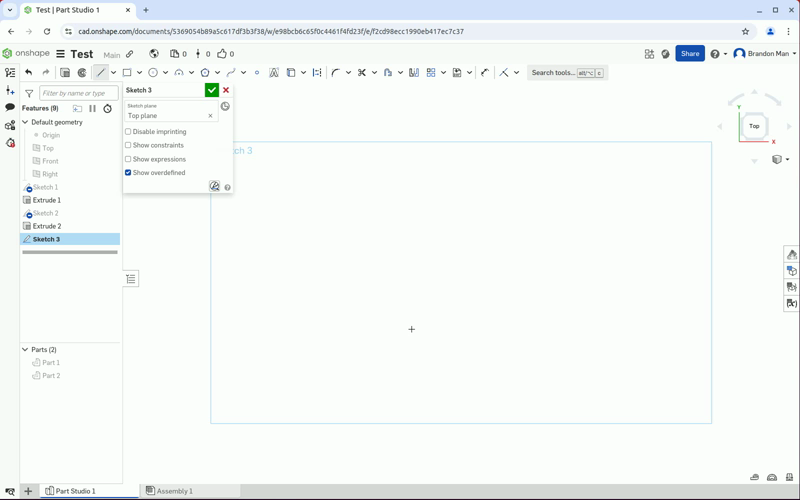
click(411, 328)
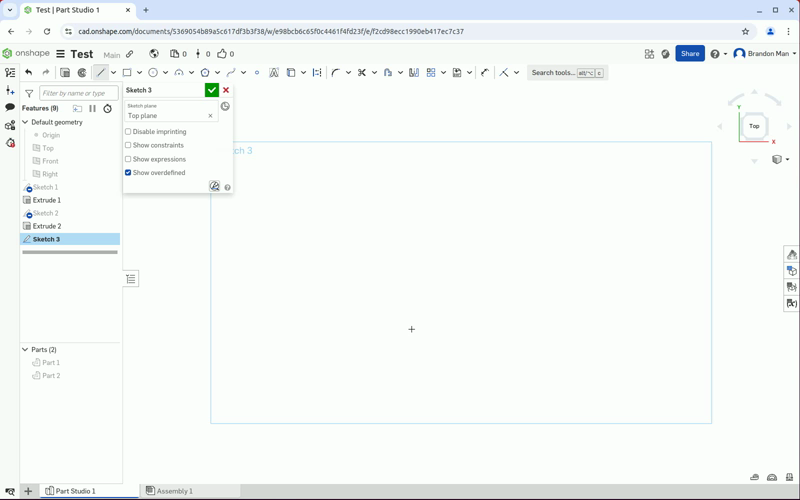
key_up(shift)
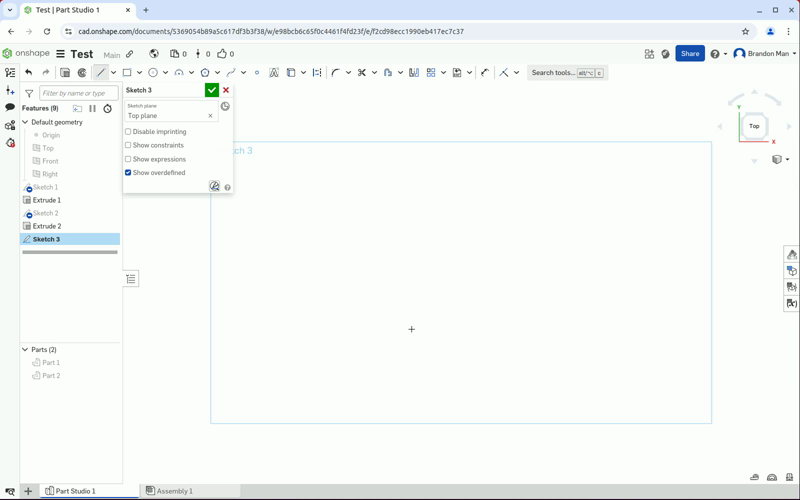
key_down(shift)
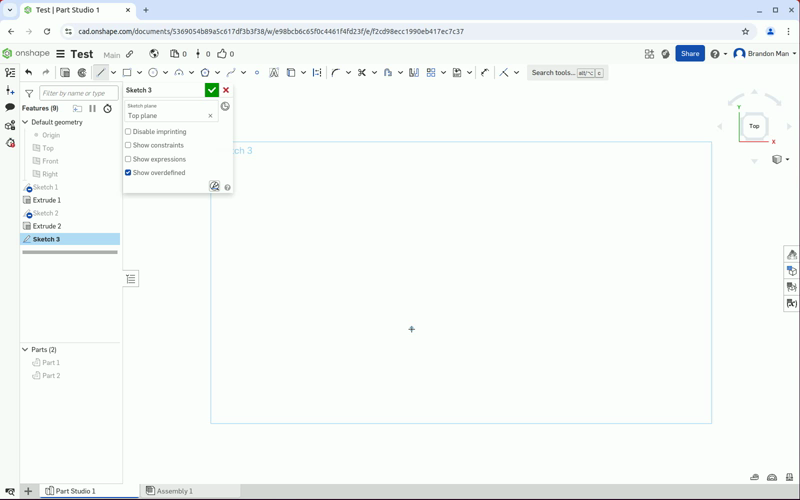
mouse_move(568, 328)
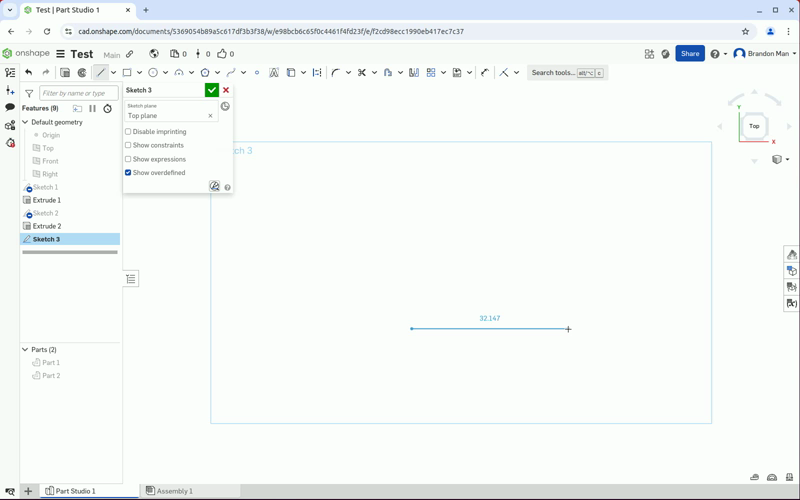
click(568, 328)
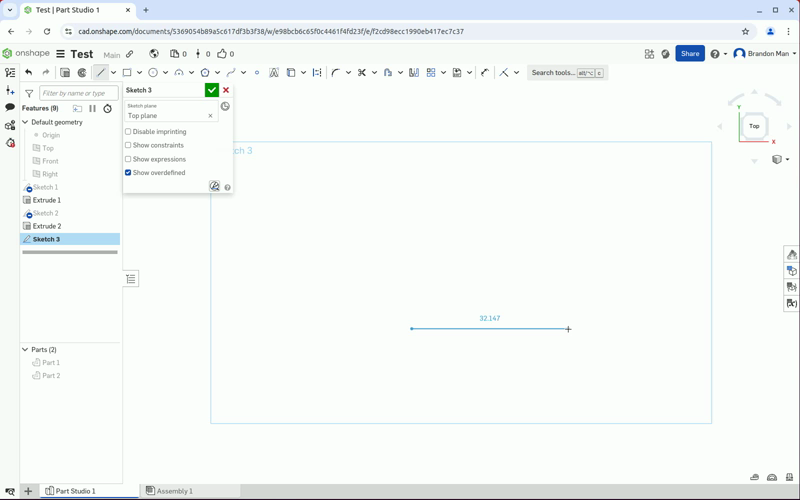
key_up(shift)
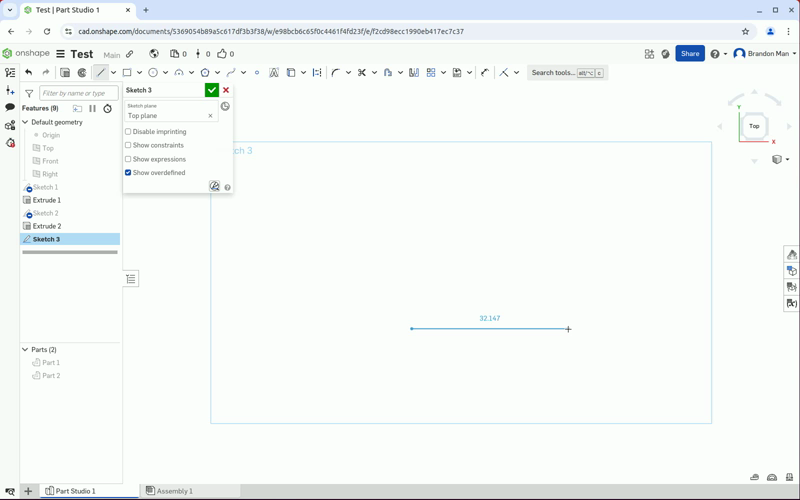
key_down(shift)
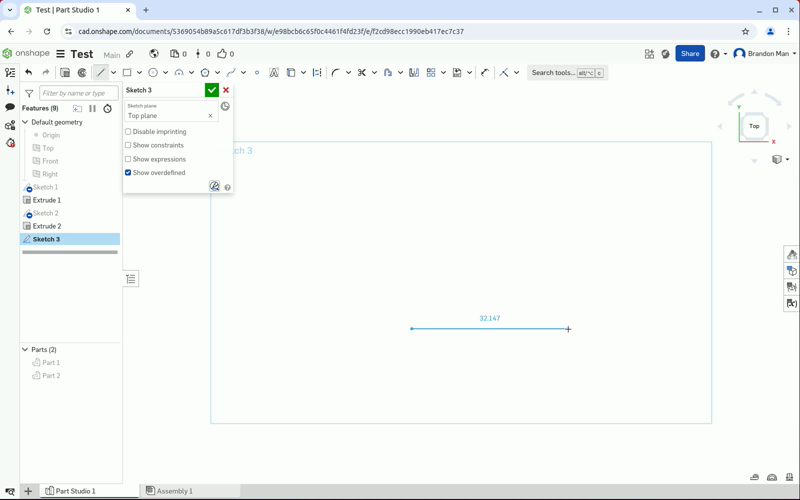
mouse_move(568, 254)
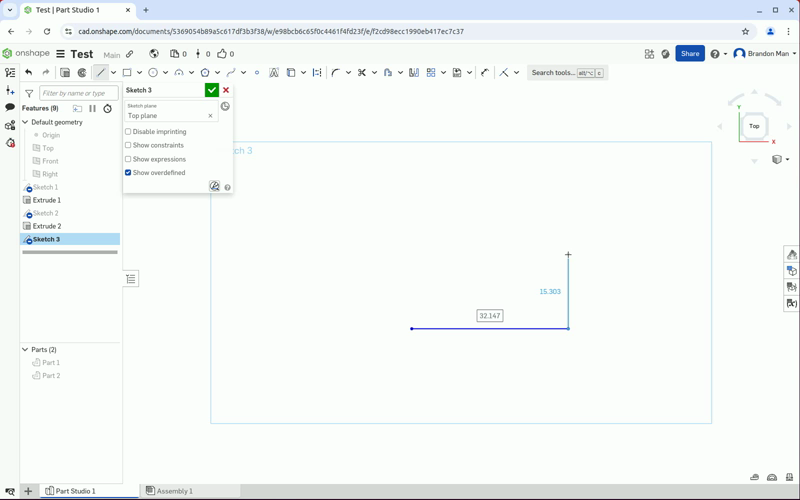
click(568, 254)
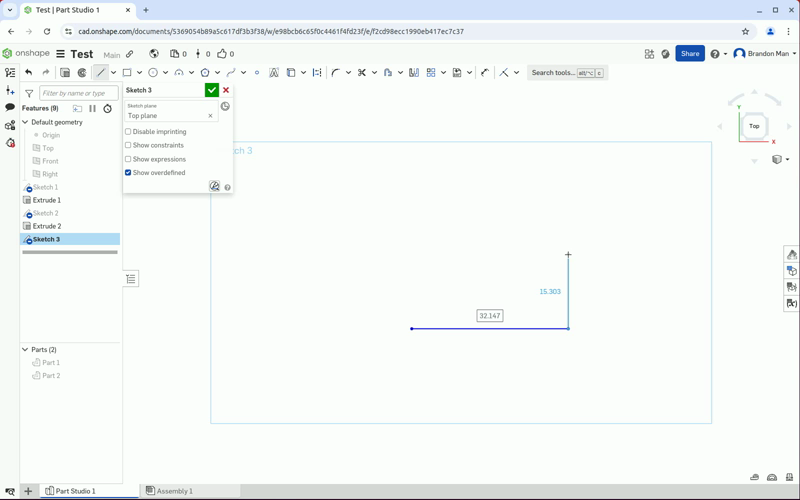
key_up(shift)
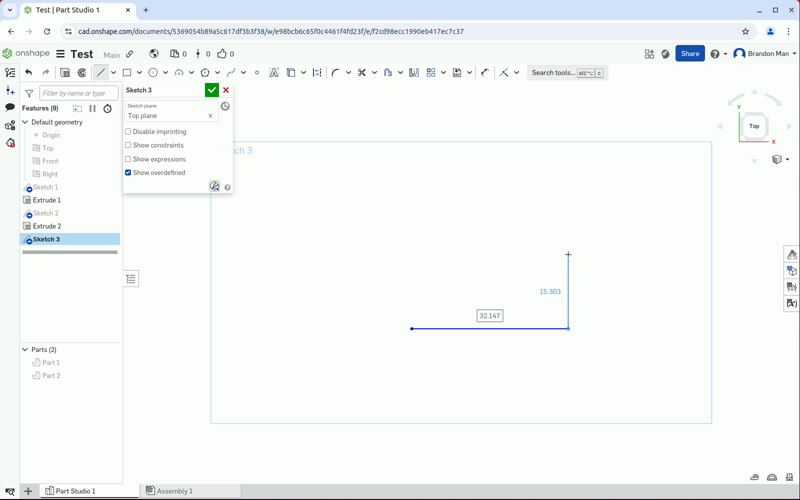
key_down(shift)
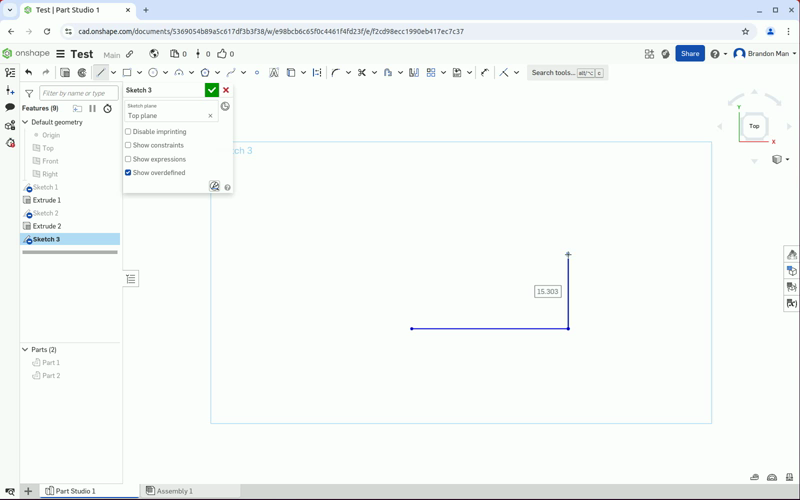
mouse_move(411, 254)
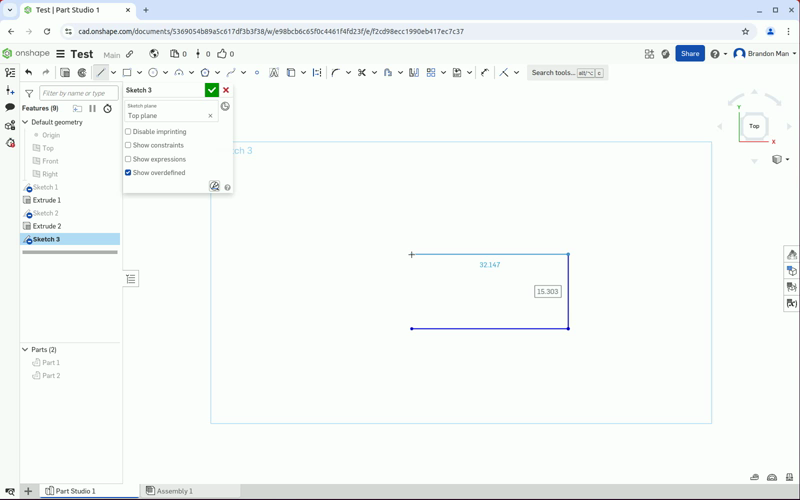
click(411, 254)
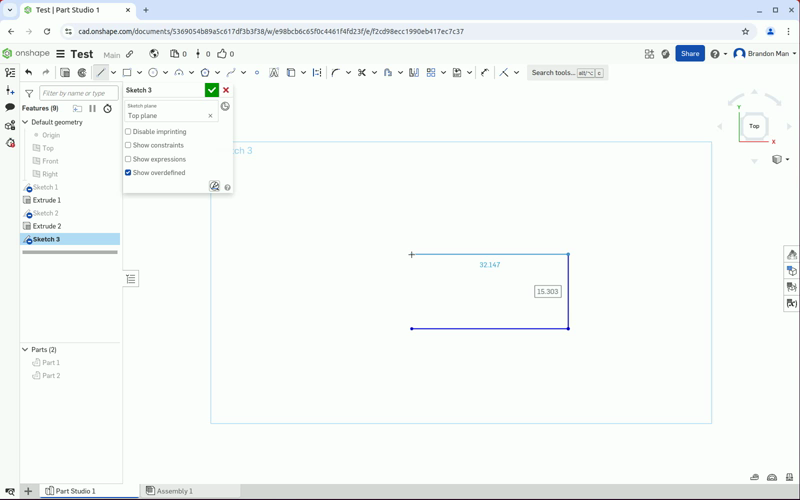
key_up(shift)
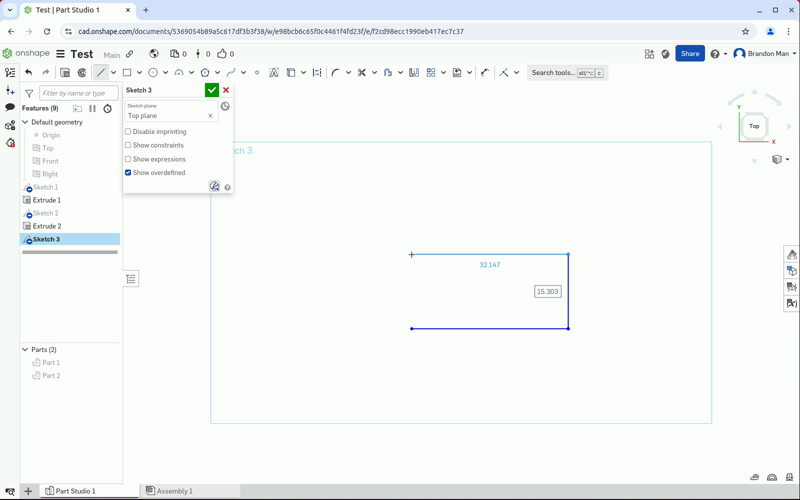
key_down(shift)
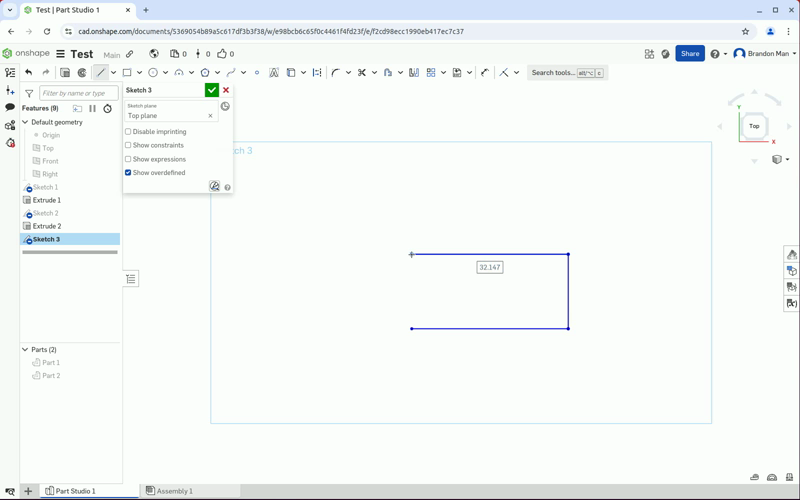
mouse_move(411, 328)
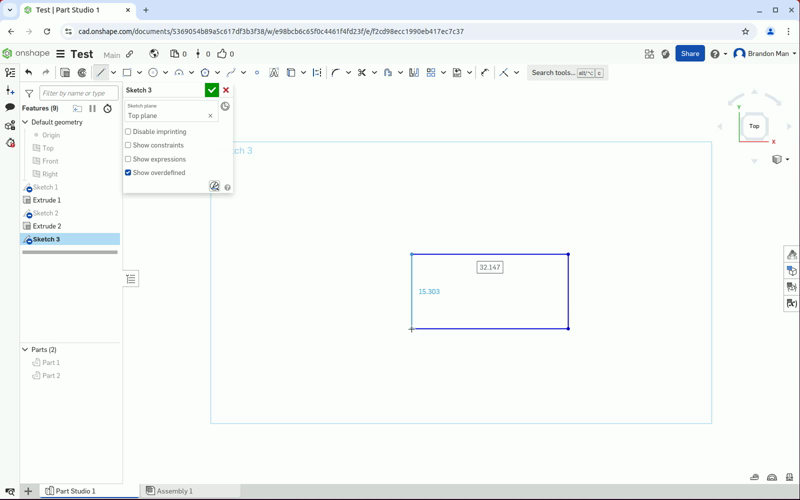
key_up(shift)
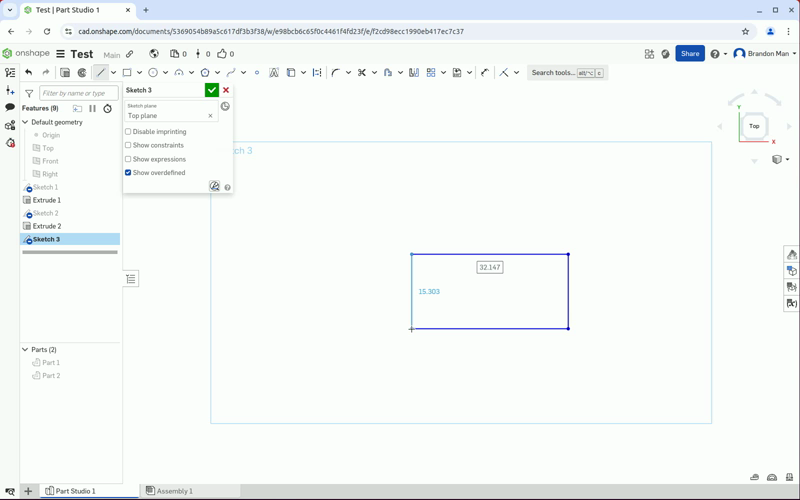
click(411, 328)
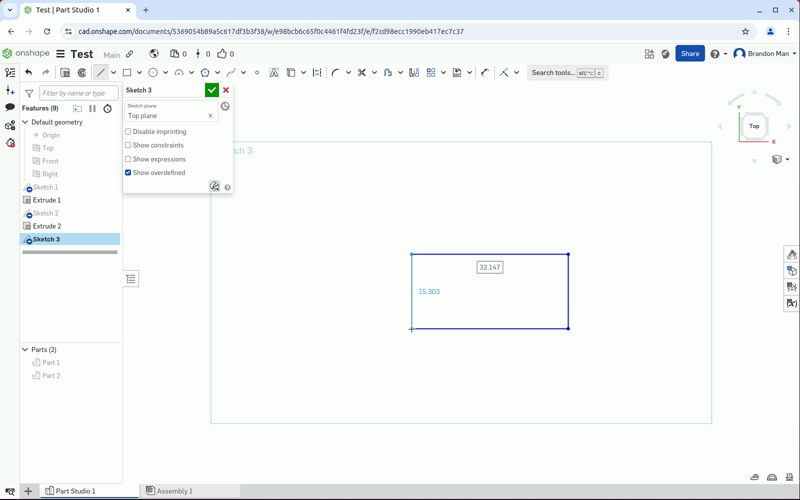
key(esc)
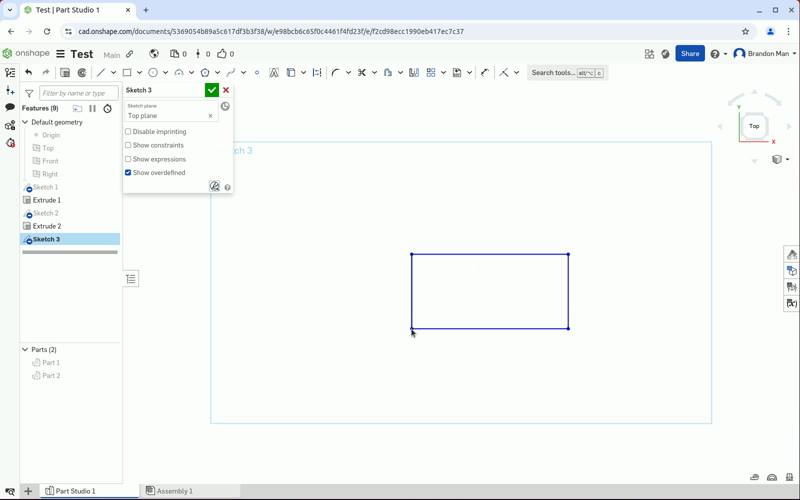
key(l)
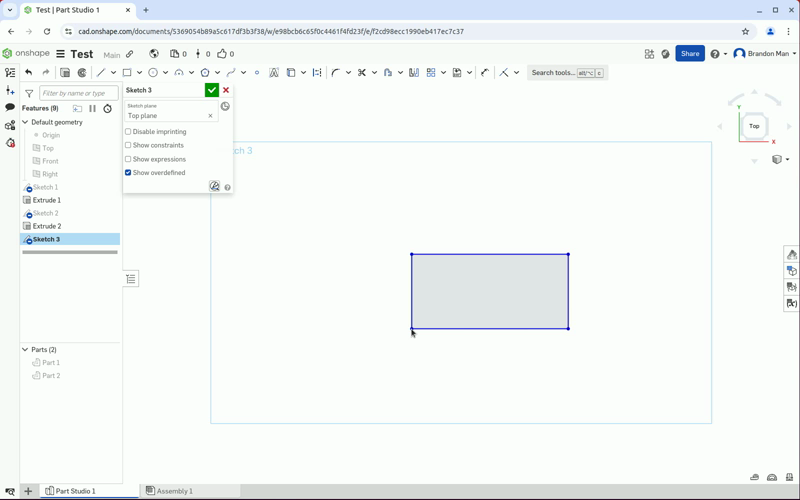
key_down(shift)
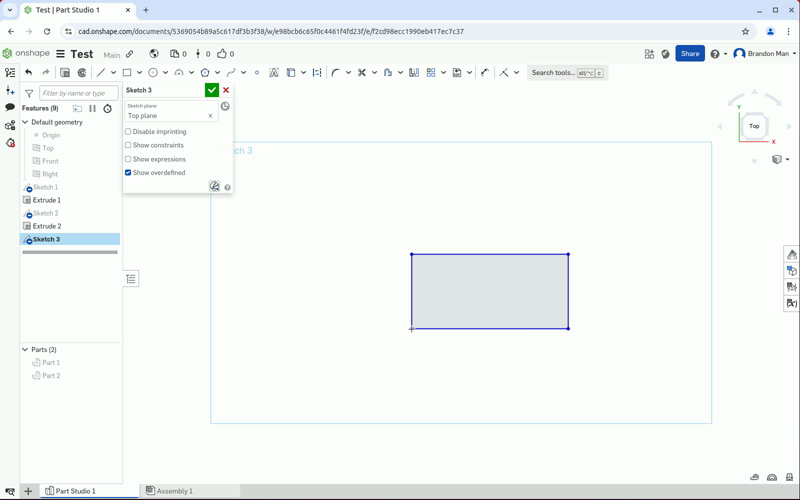
mouse_move(429, 309)
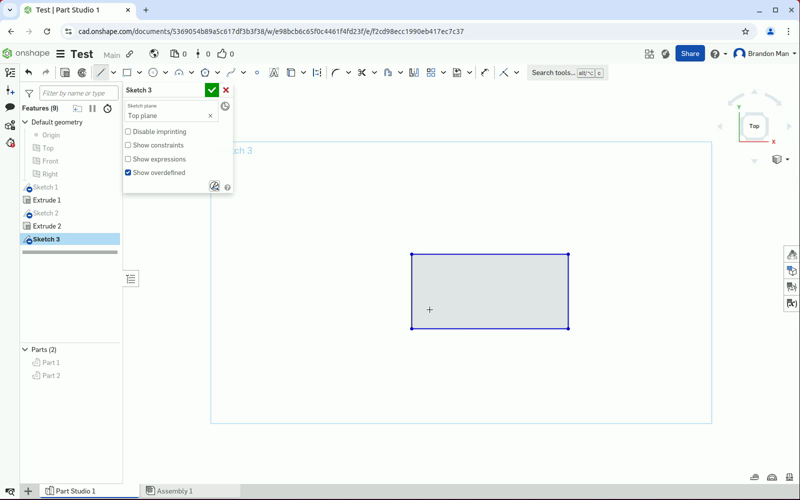
click(429, 309)
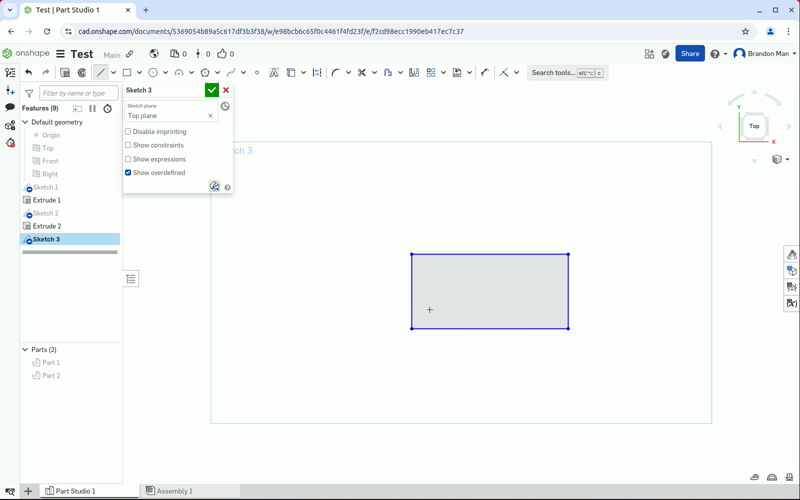
key_up(shift)
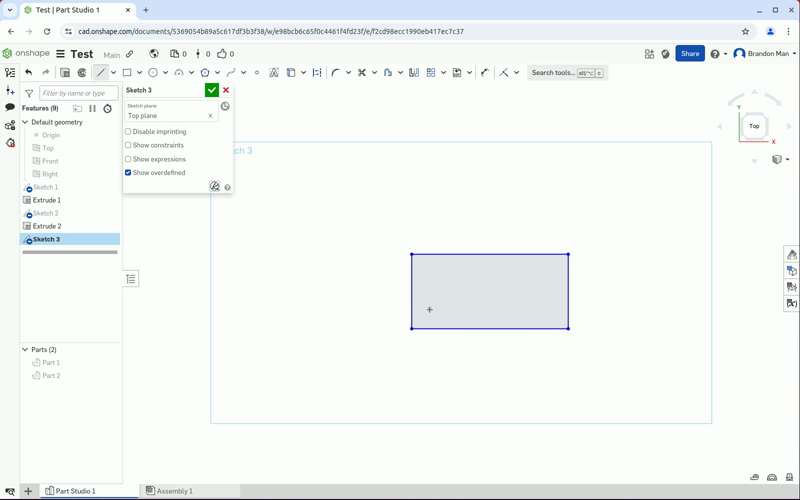
key_down(shift)
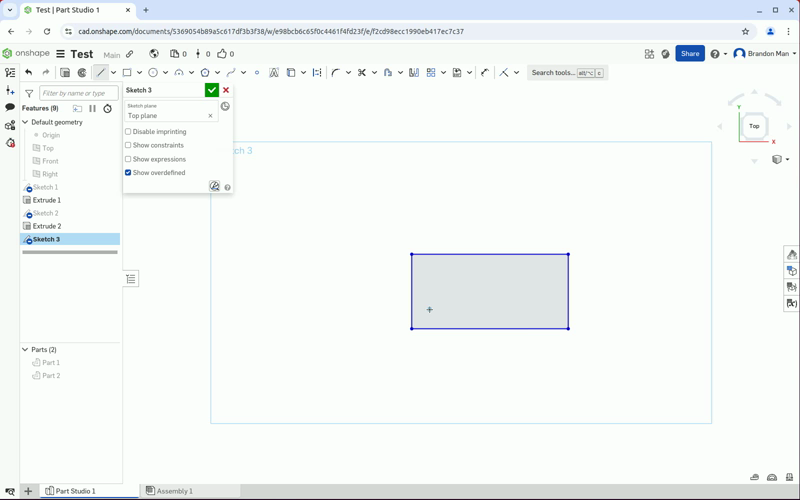
mouse_move(549, 309)
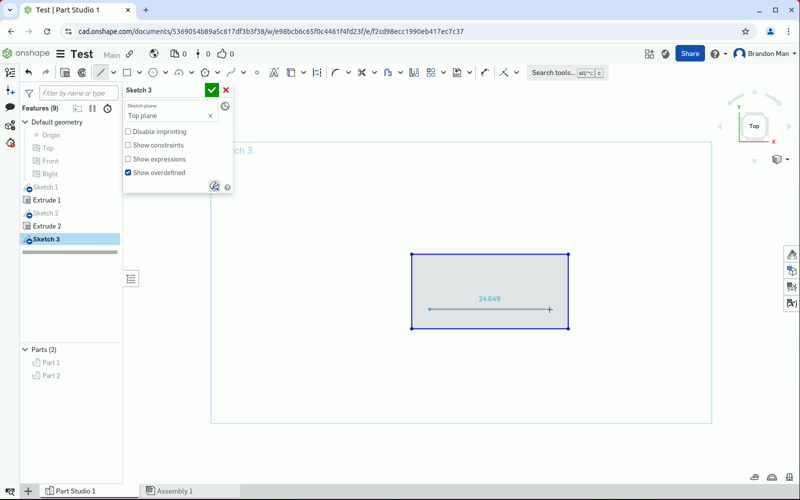
click(549, 309)
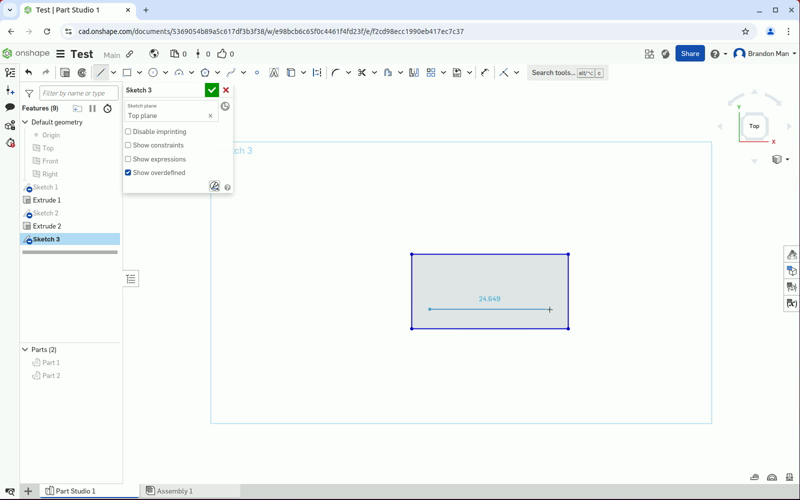
key_up(shift)
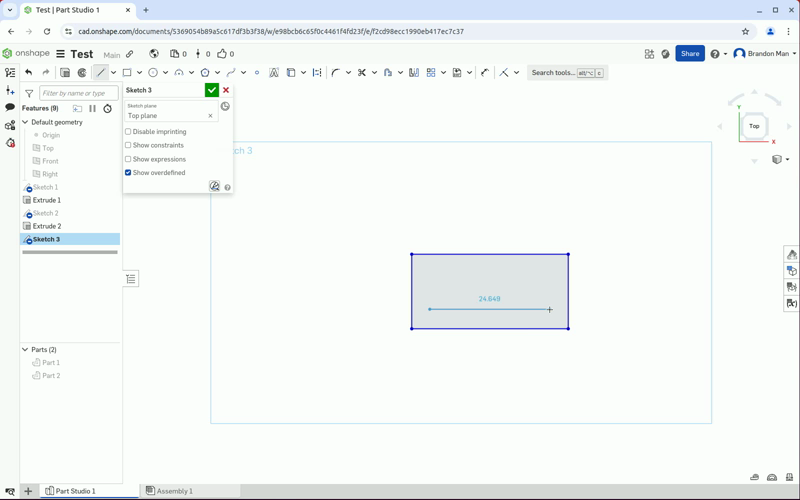
key_down(shift)
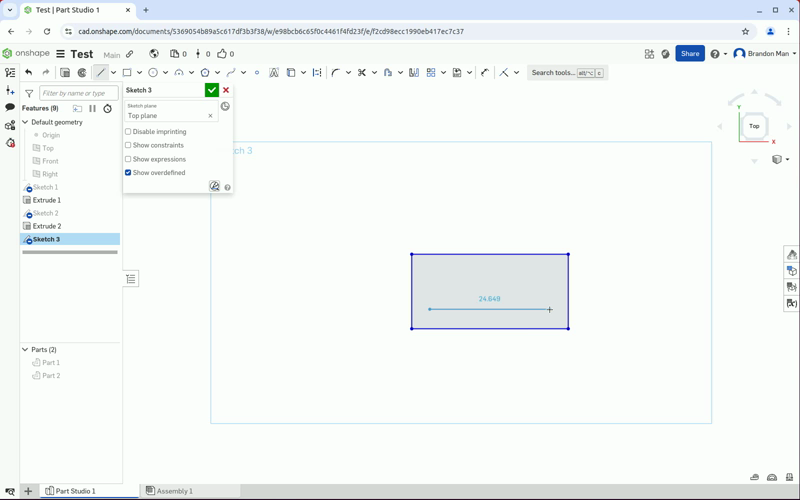
mouse_move(579, 309)
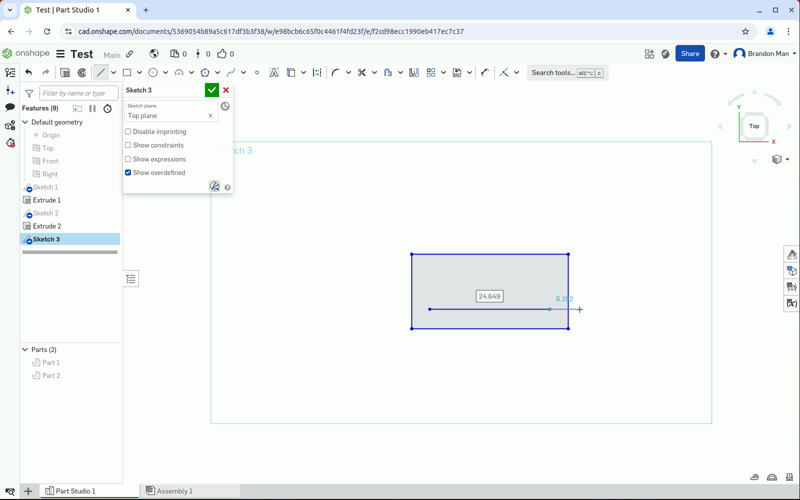
mouse_move(549, 276)
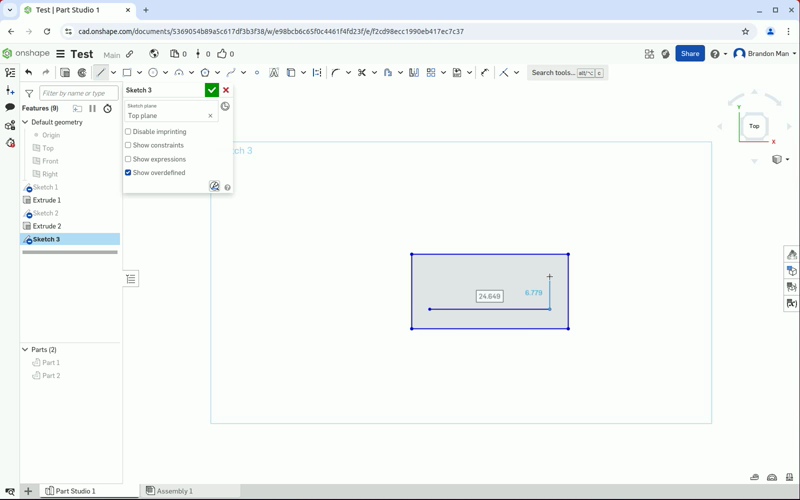
click(549, 276)
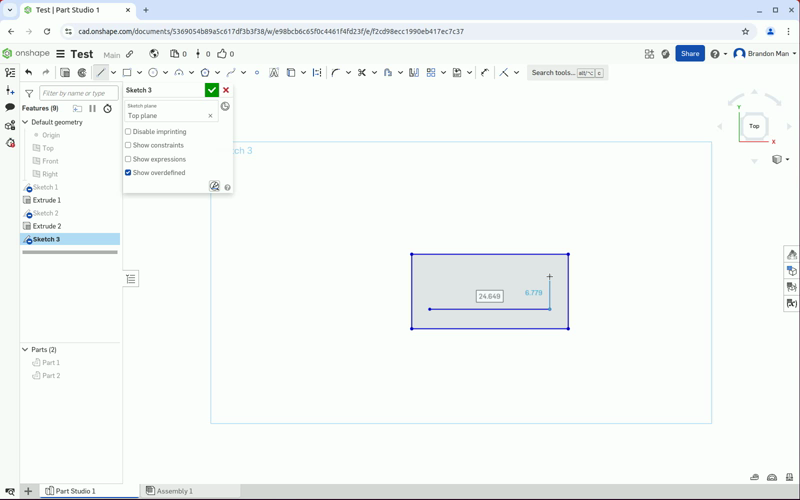
key_up(shift)
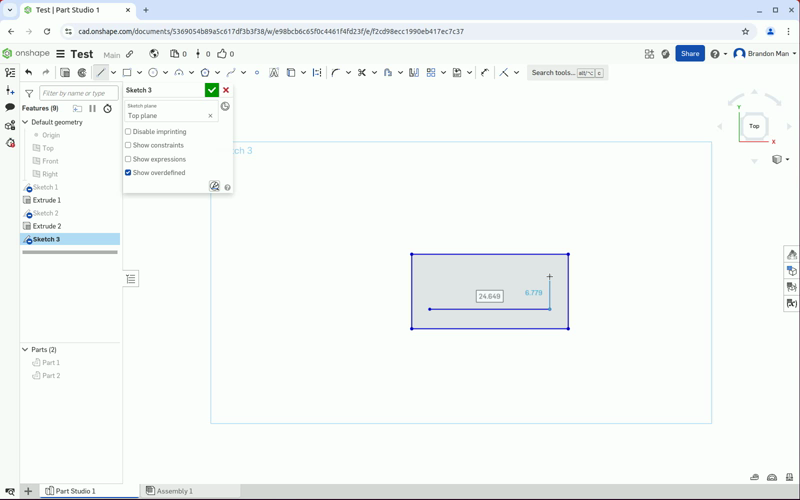
key_down(shift)
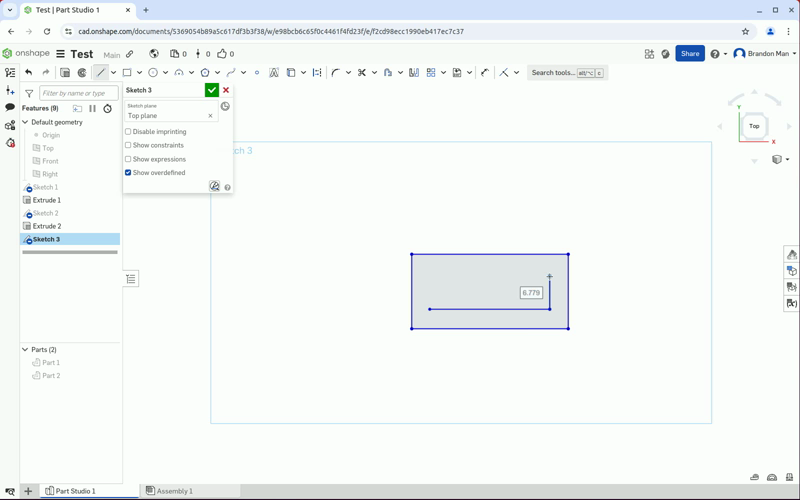
mouse_move(429, 276)
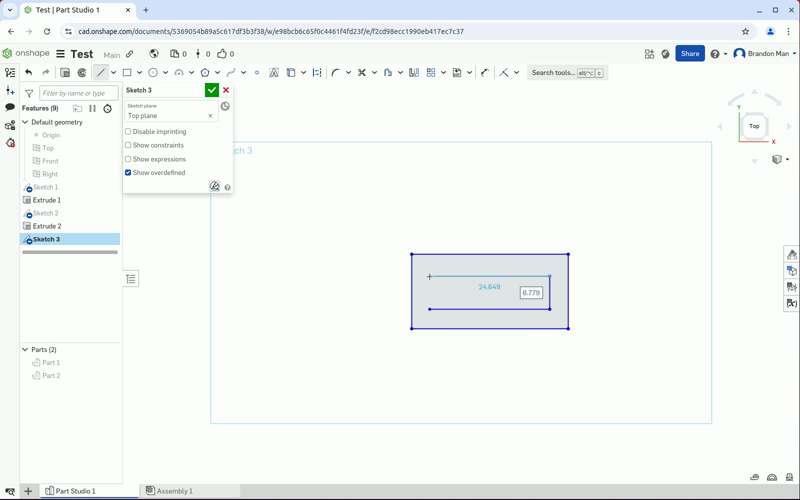
click(429, 276)
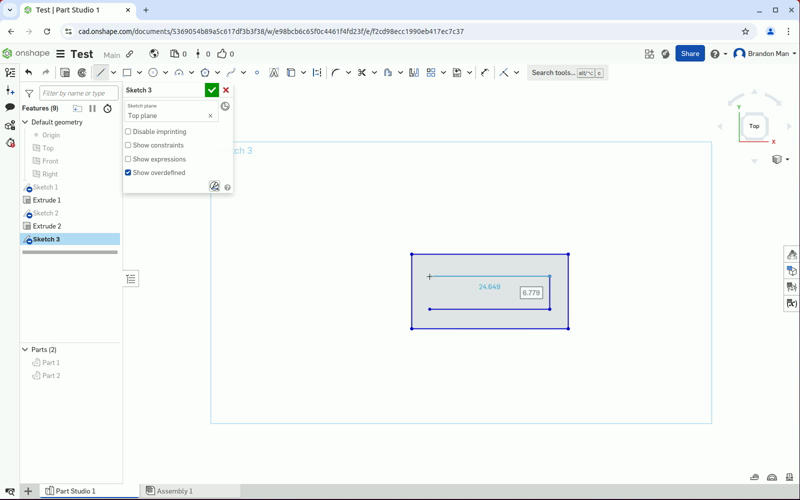
key_up(shift)
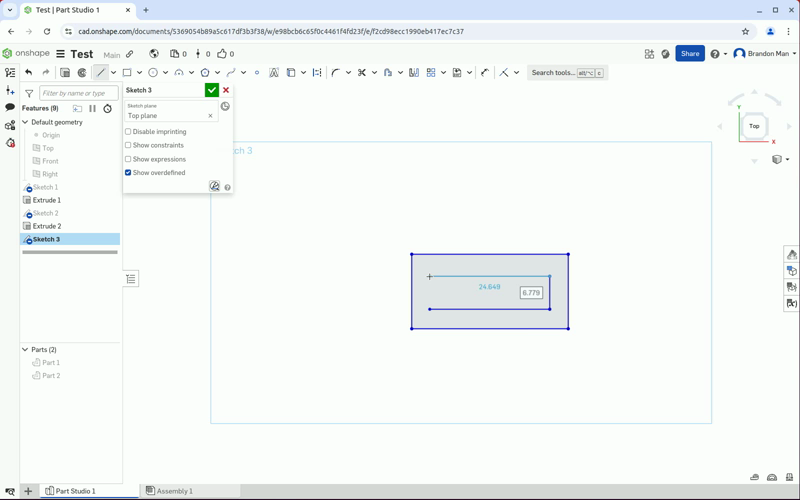
mouse_move(459, 276)
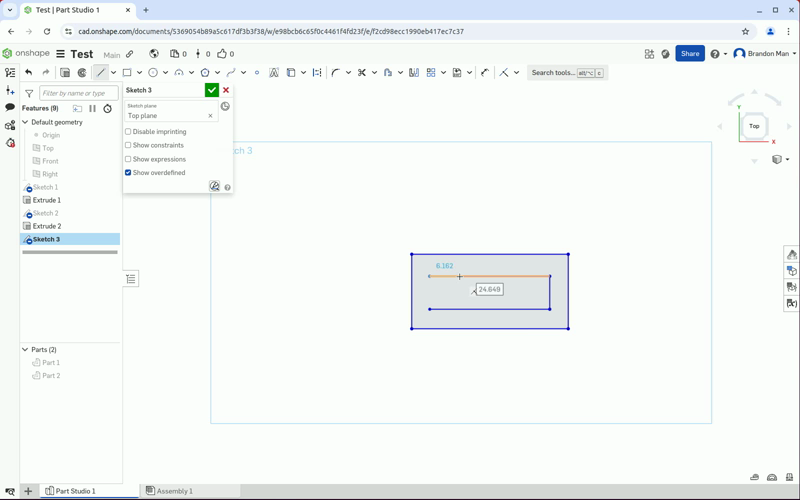
key_down(shift)
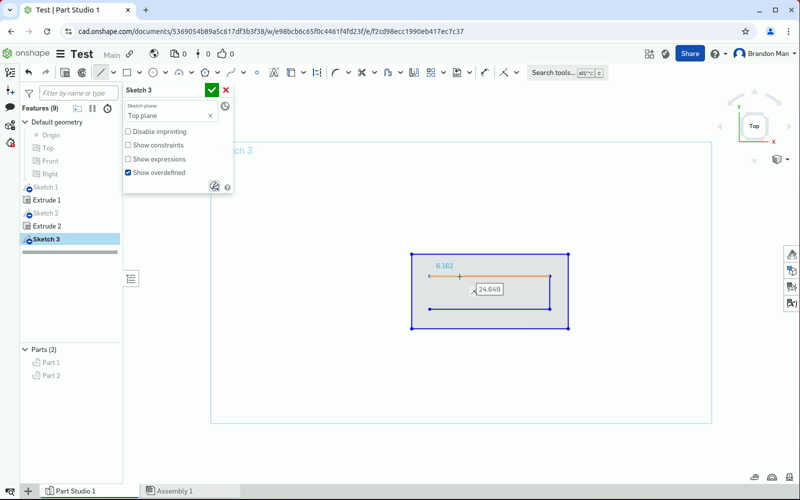
mouse_move(429, 309)
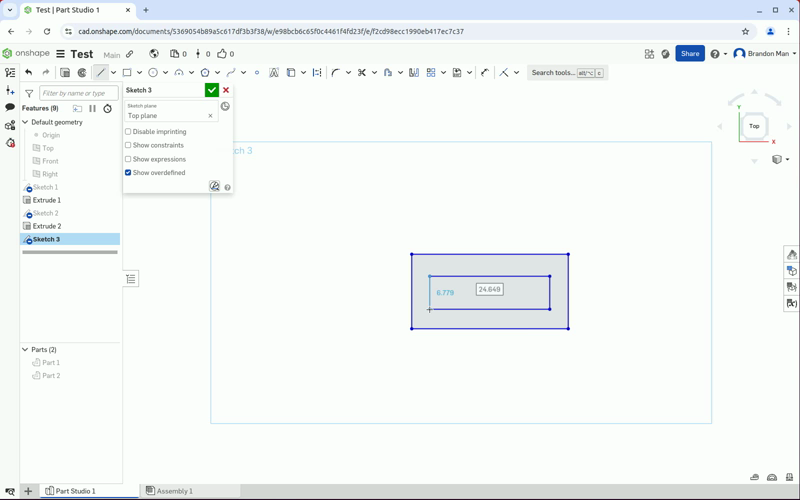
key_up(shift)
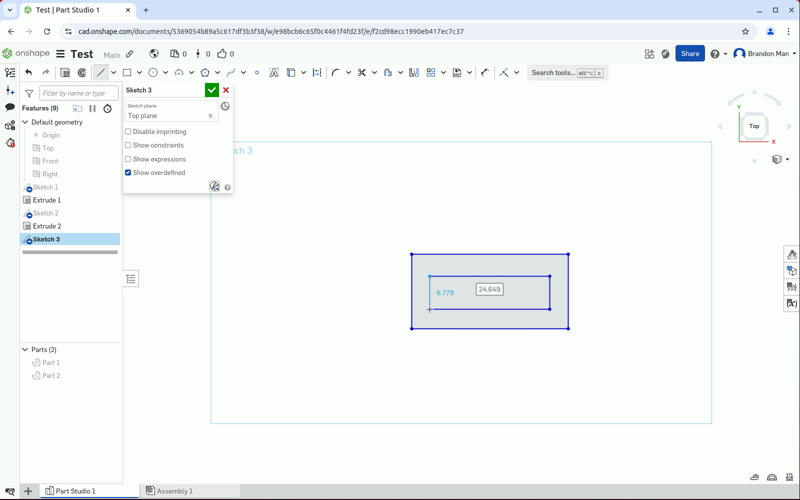
click(429, 309)
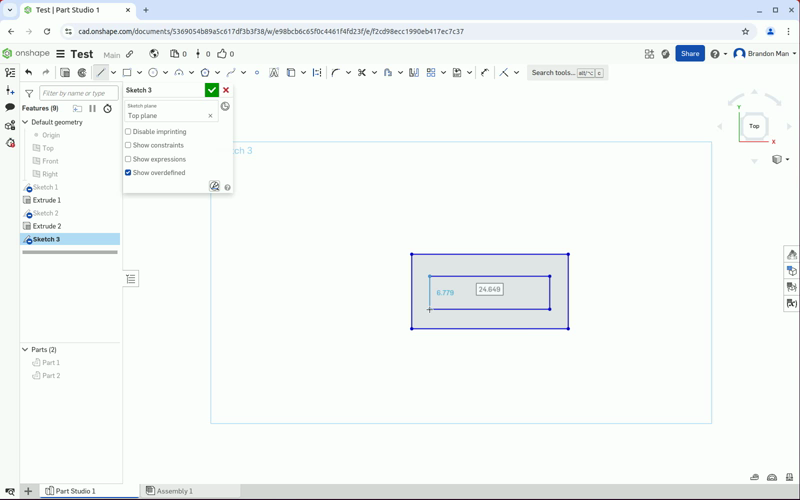
key(esc)
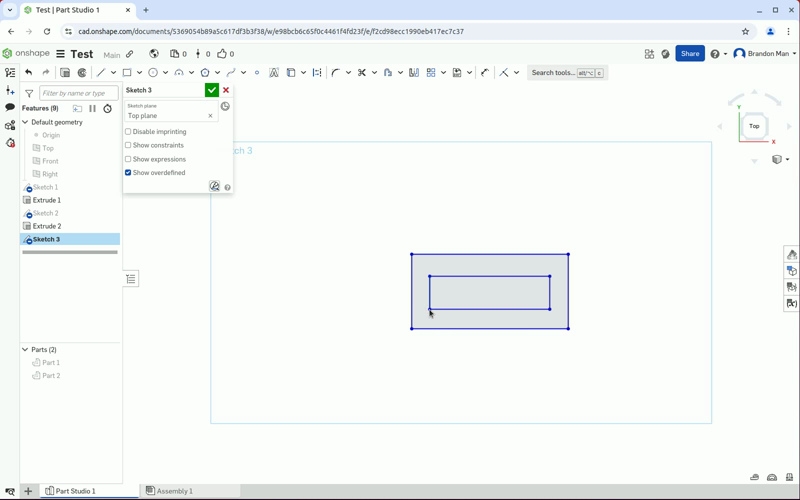
mouse_move(511, 267)
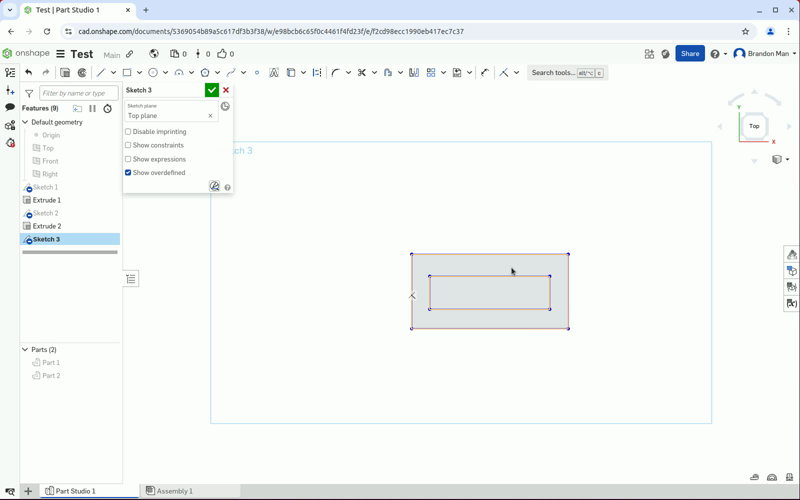
click(511, 267)
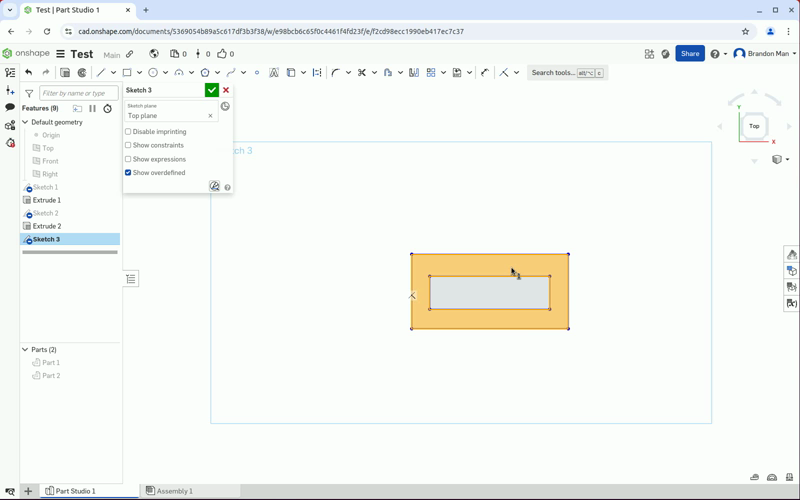
mouse_move(73, 352)
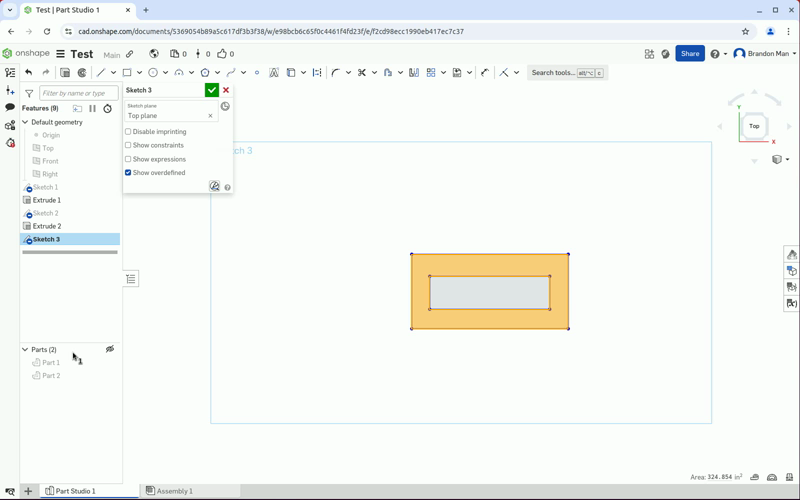
key(shift+y)
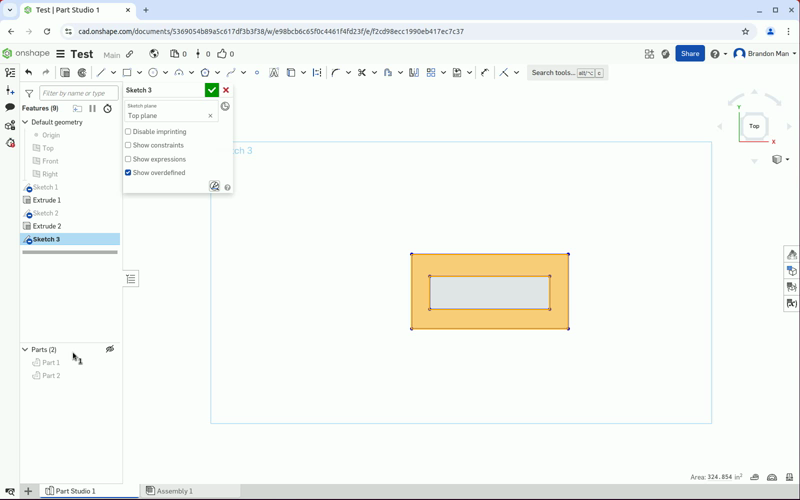
key(shift+e)
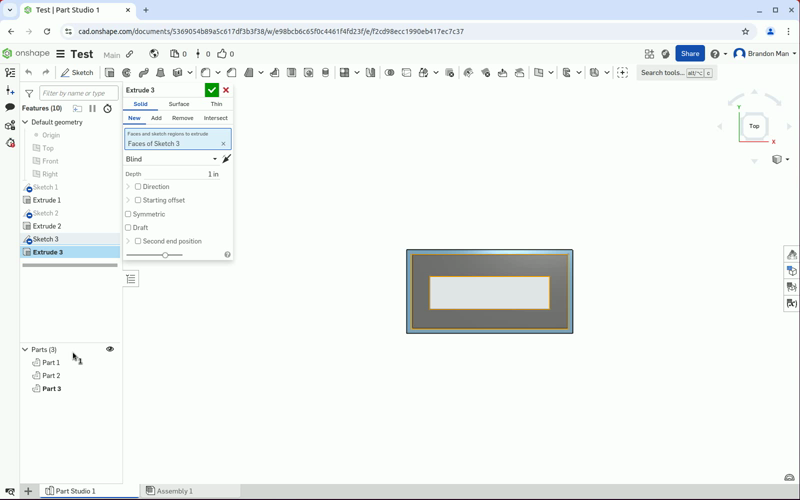
mouse_move(143, 106)
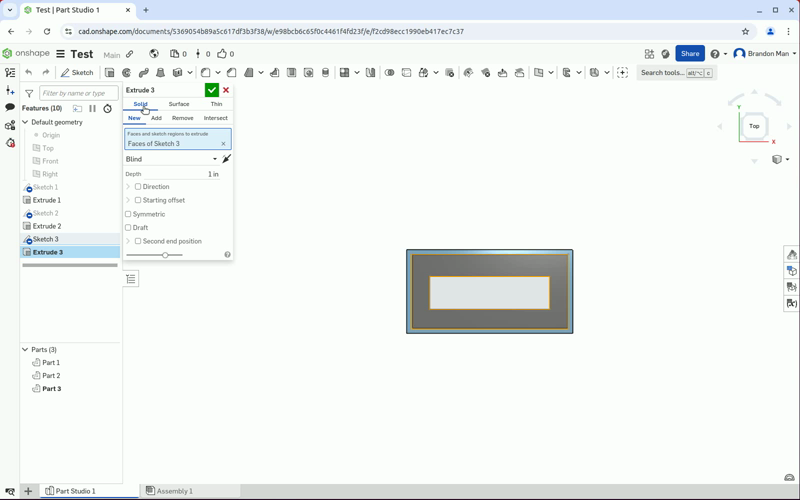
click(143, 106)
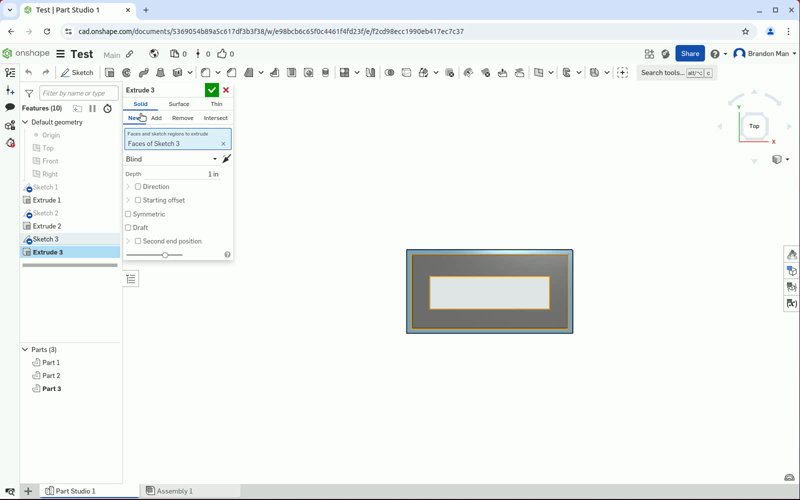
mouse_move(137, 120)
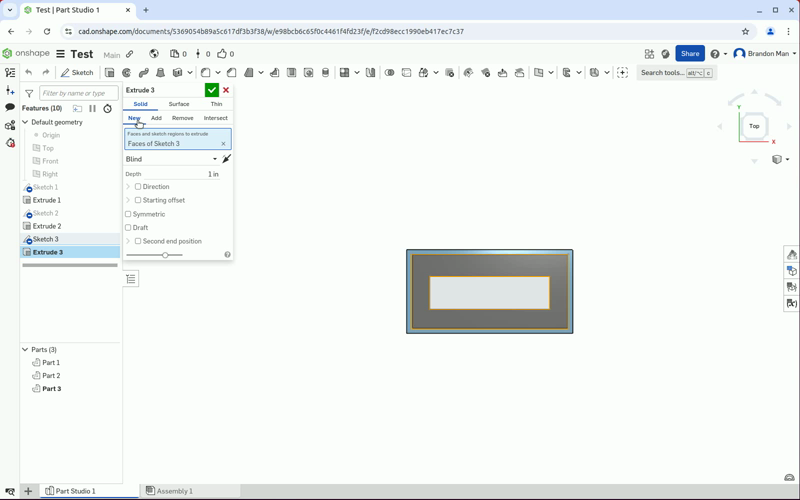
click(137, 120)
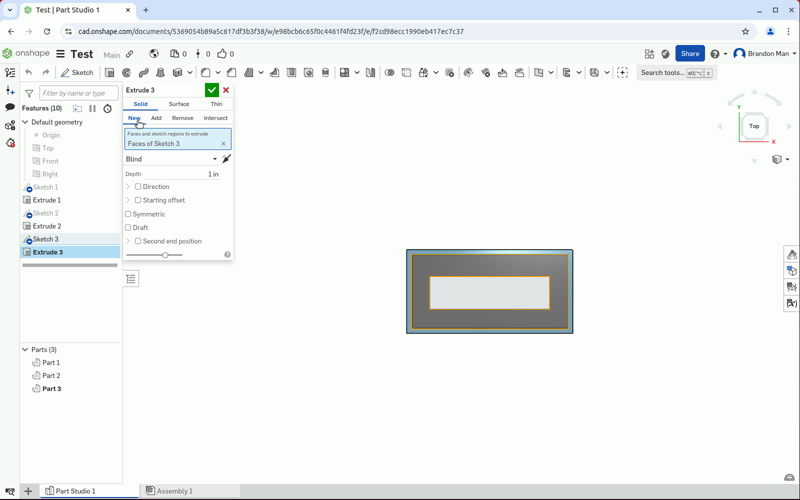
key(tab, 4)
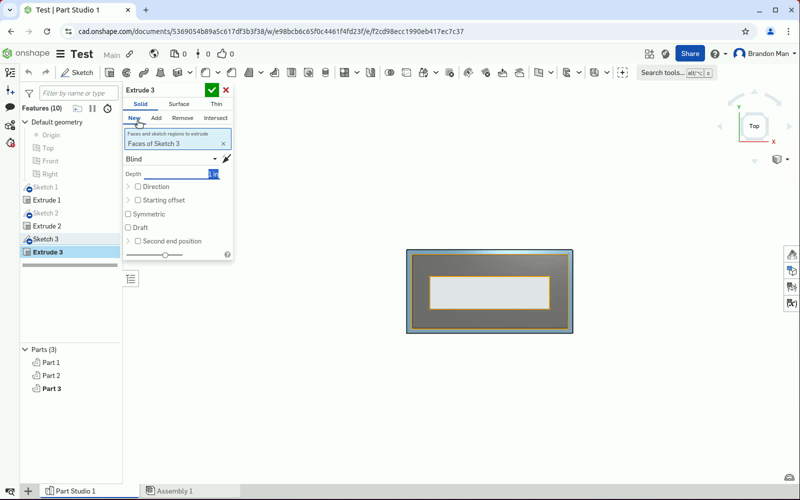
text(0.963)
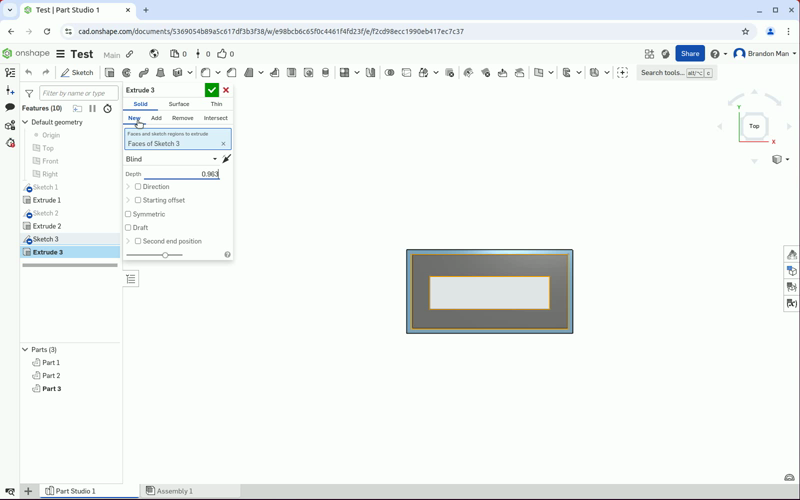
key(enter)
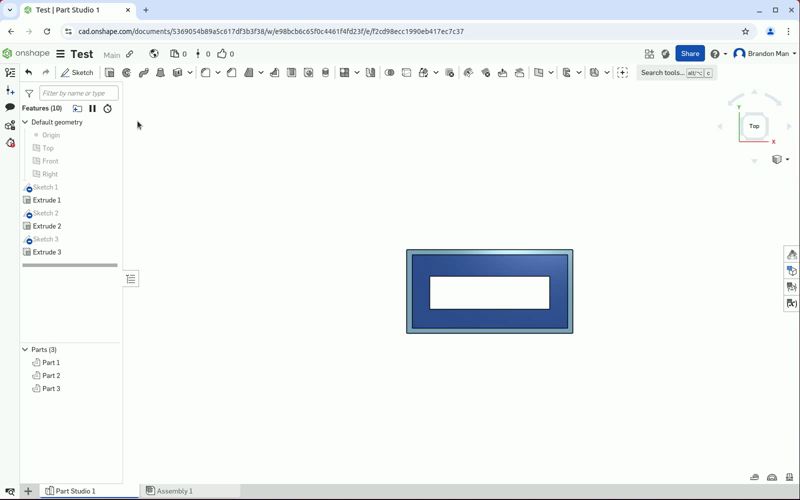
key(shift+h)
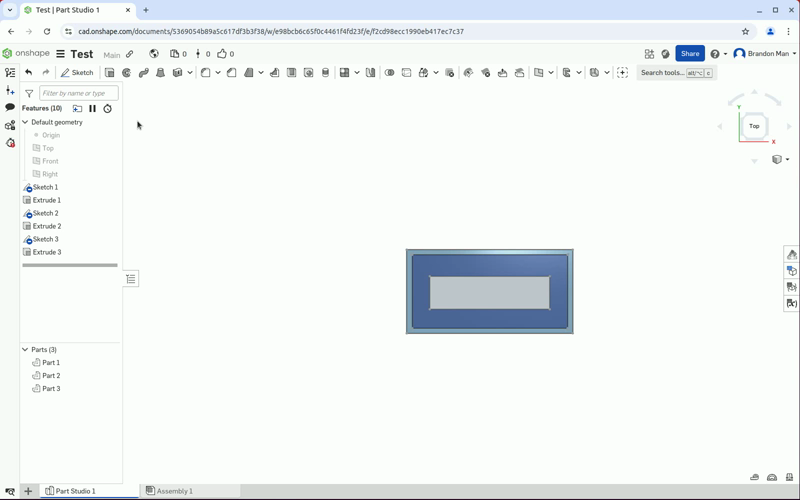
key(shift+h)
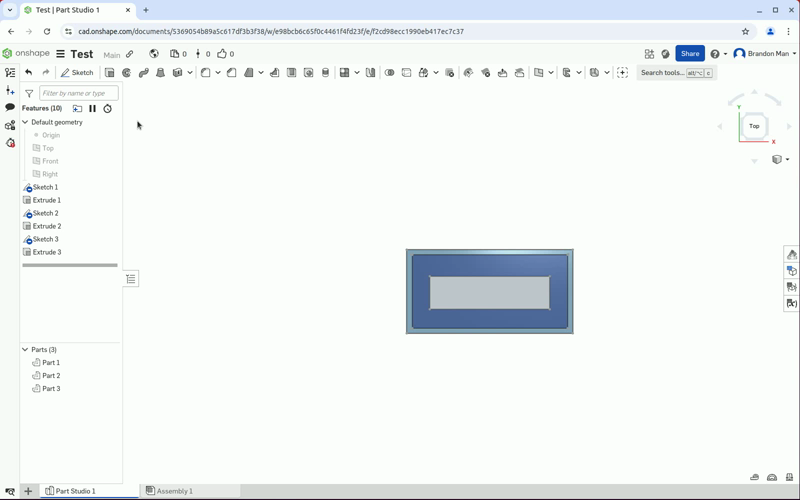
key(shift+7)
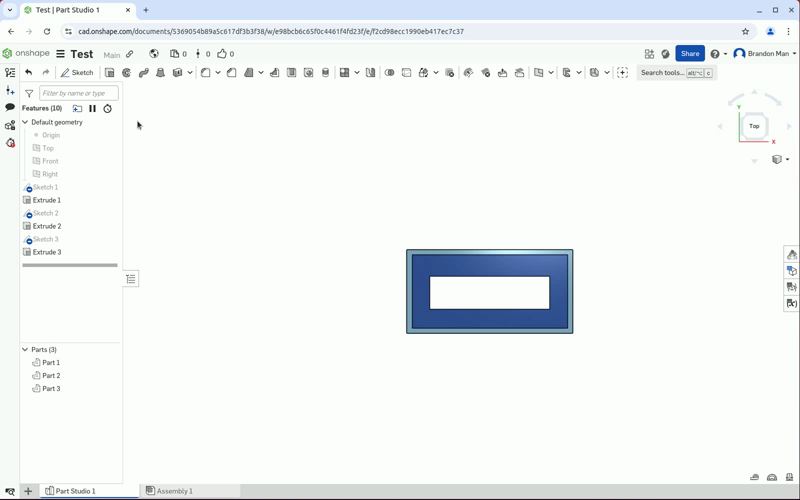
key(up, 3)
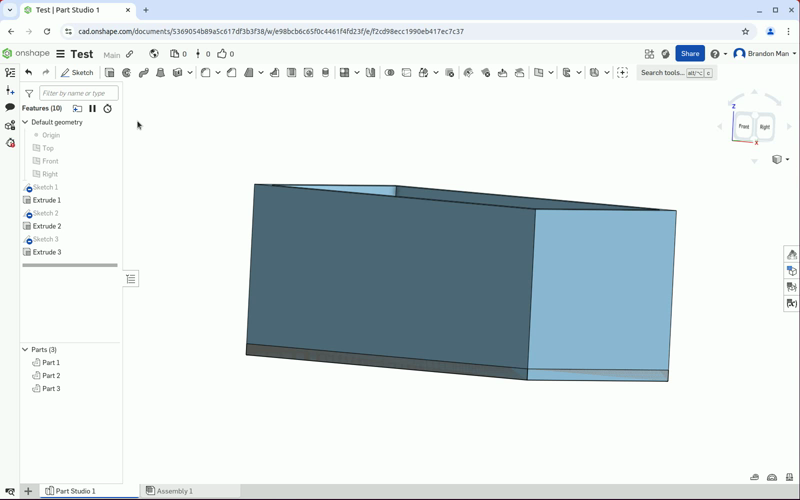
key(left, 3)
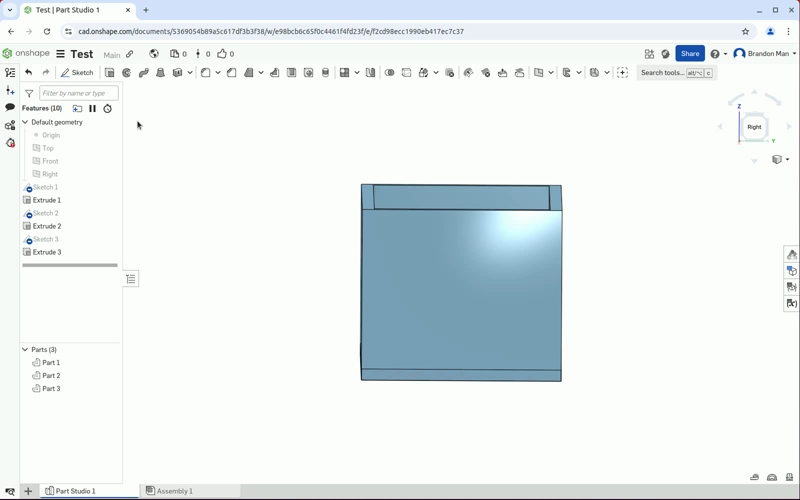
key(right, 3)
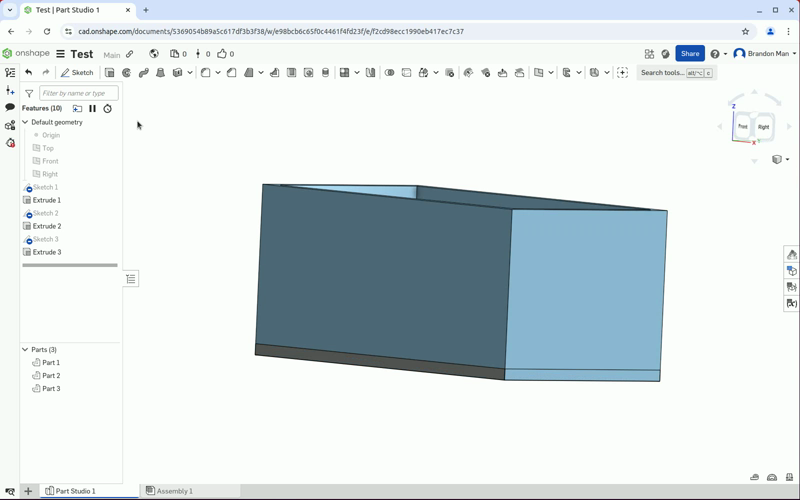
key(down, 3)
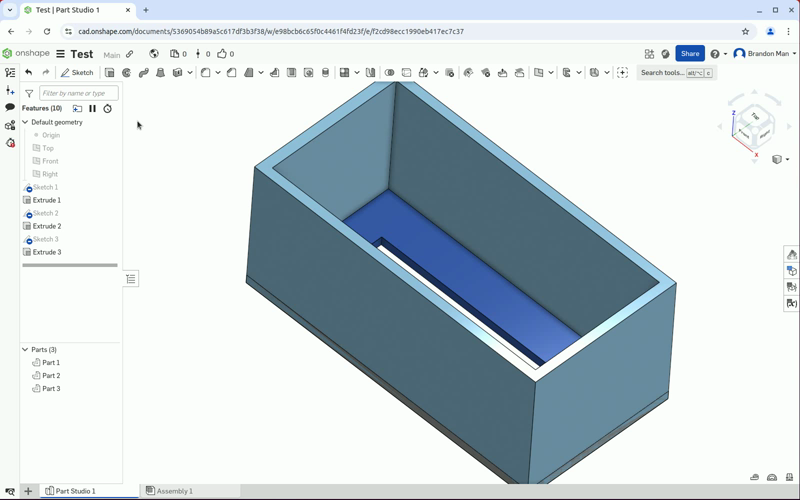
mouse_move(73, 189)
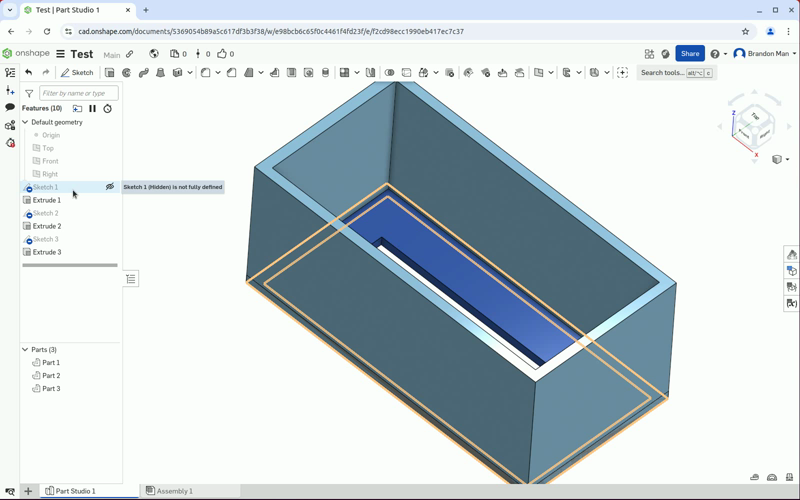
click(73, 189)